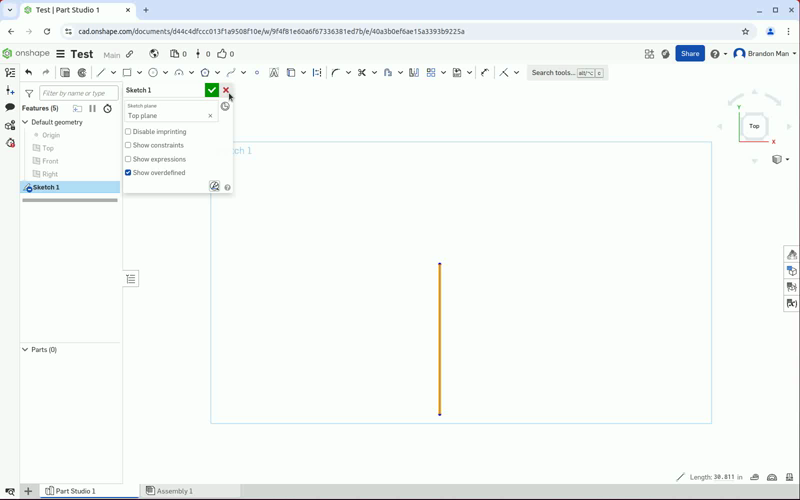
key(shift+h)
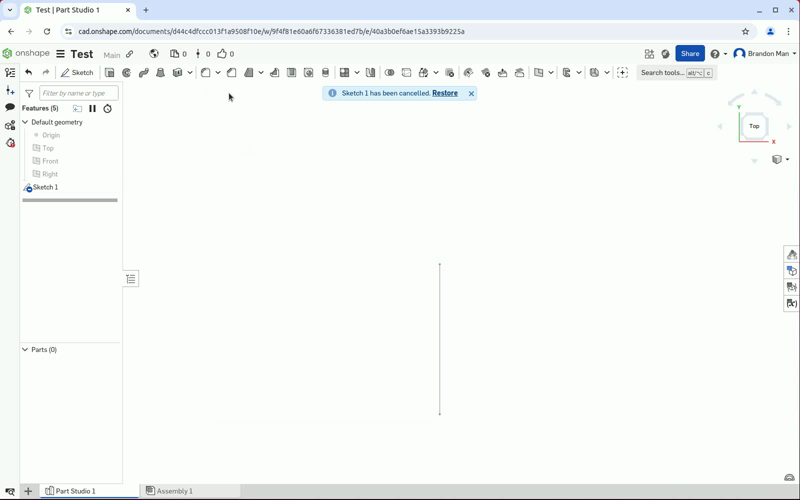
key(shift+s)
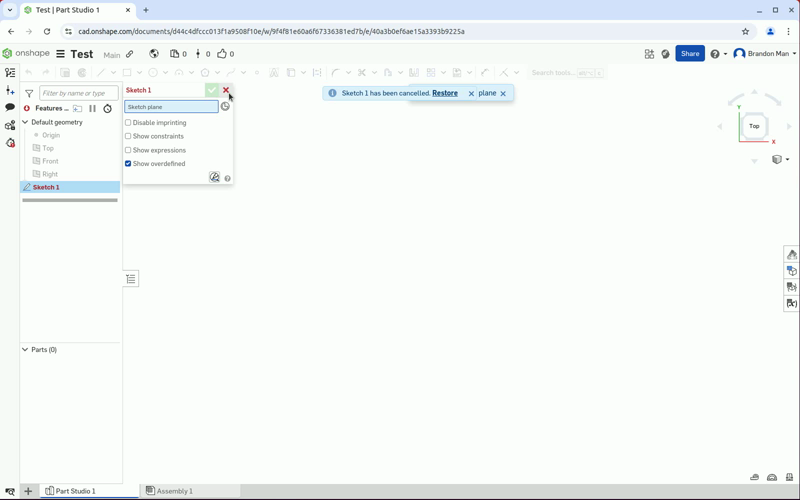
mouse_move(73, 150)
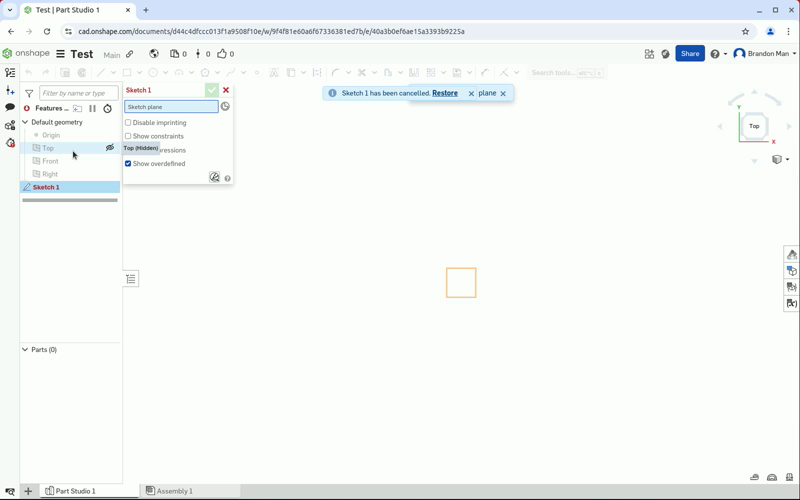
click(73, 150)
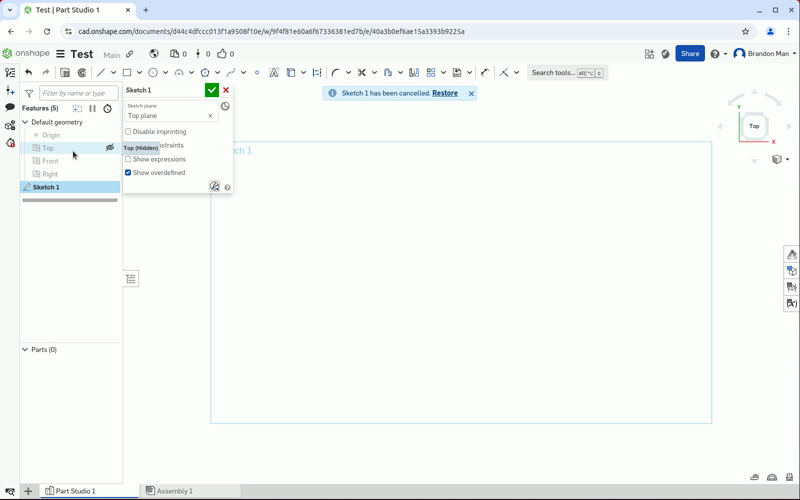
mouse_move(73, 352)
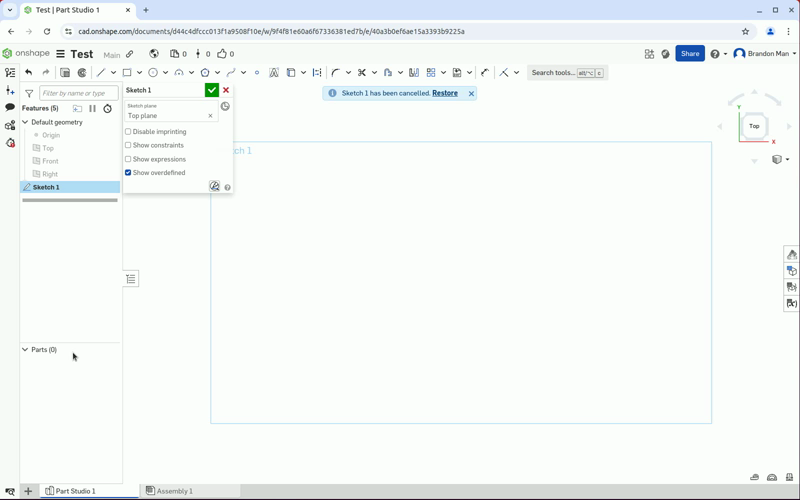
key(y)
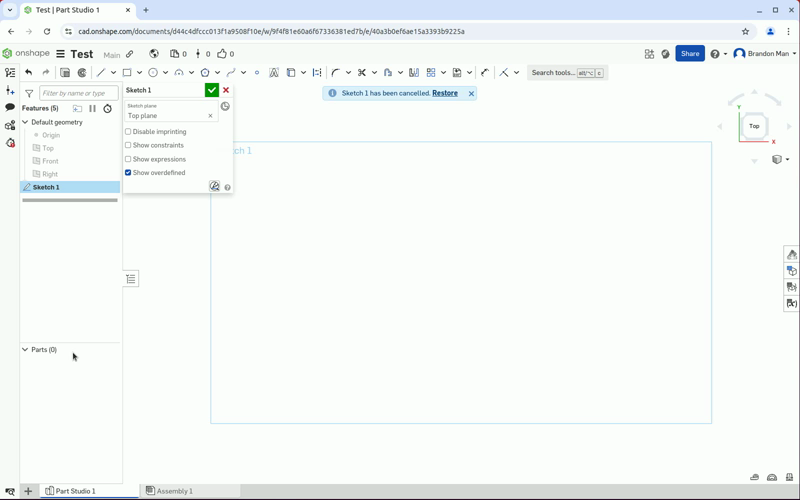
key(a)
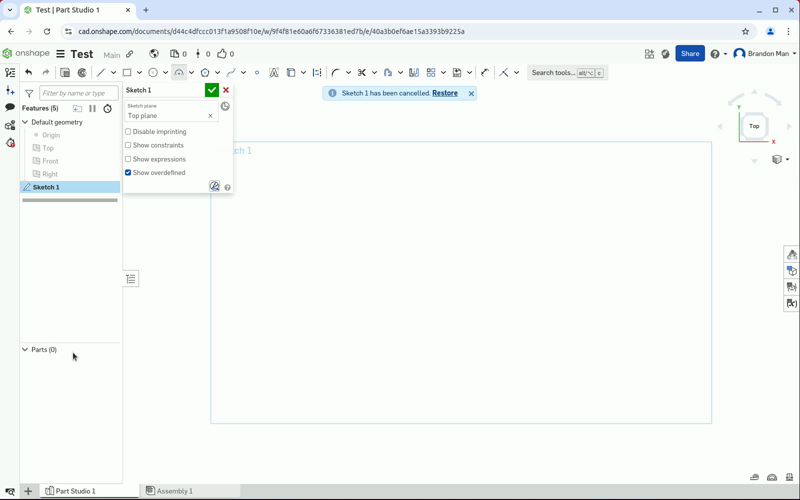
key_down(shift)
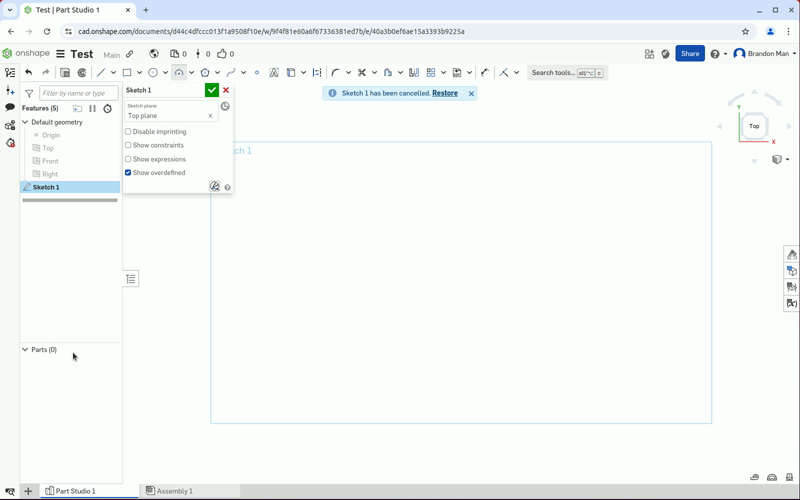
mouse_move(431, 255)
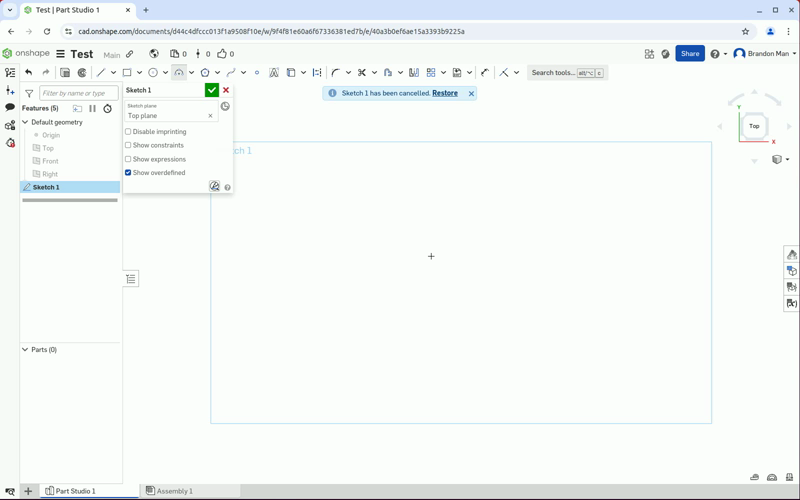
click(431, 255)
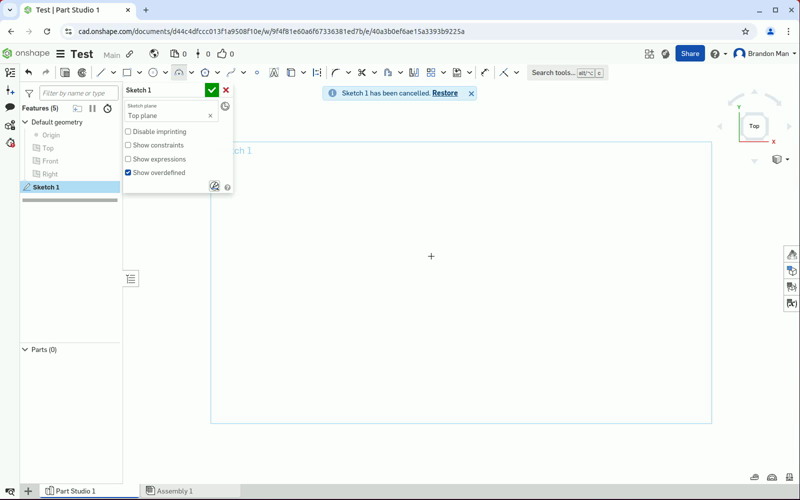
key_up(shift)
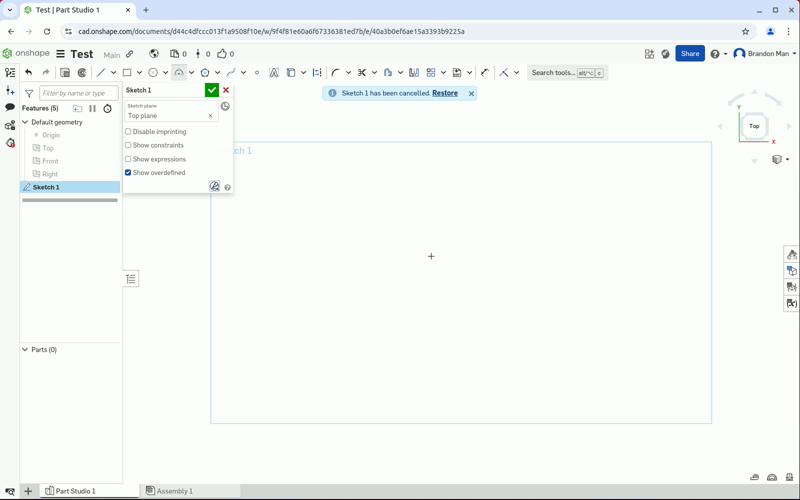
key_down(shift)
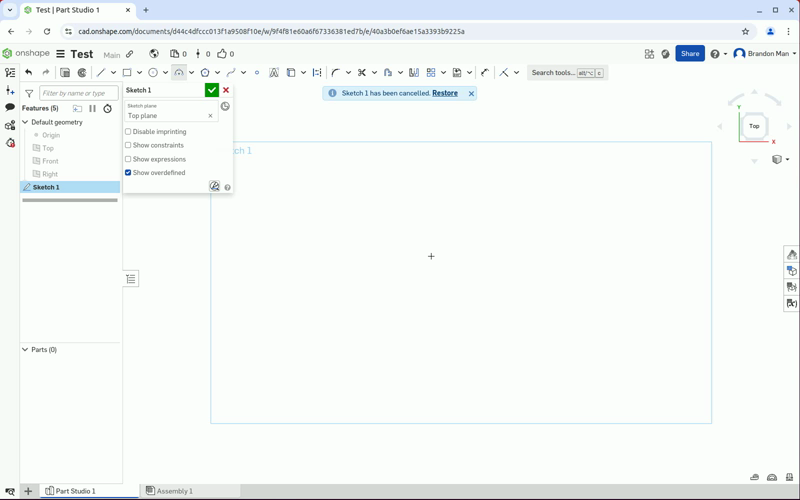
mouse_move(461, 286)
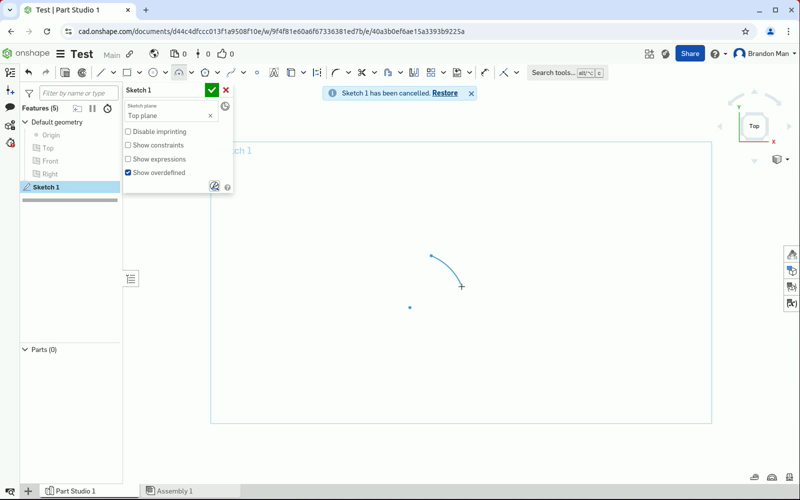
click(461, 286)
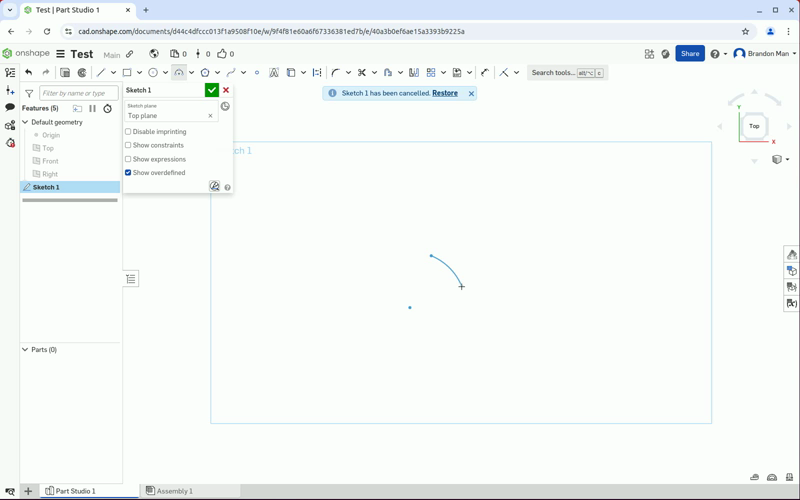
mouse_move(453, 264)
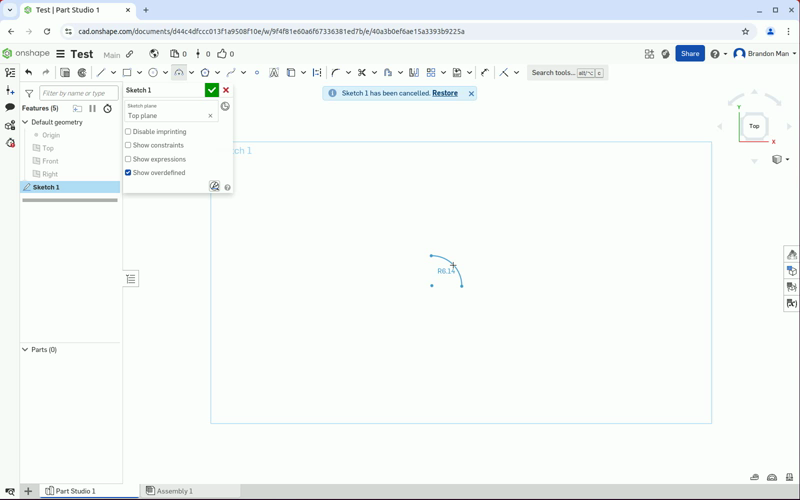
click(453, 264)
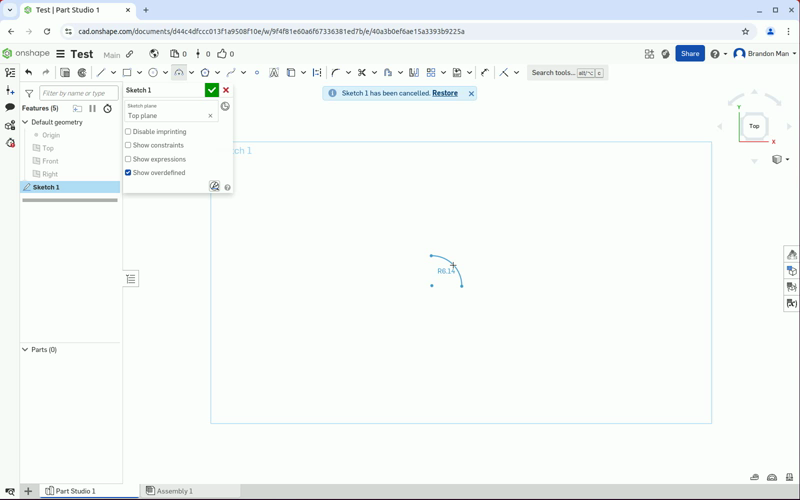
key_up(shift)
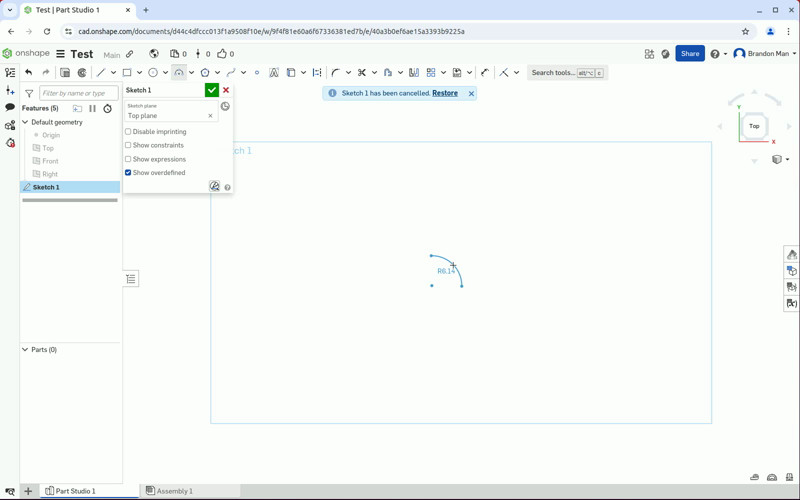
key(esc)
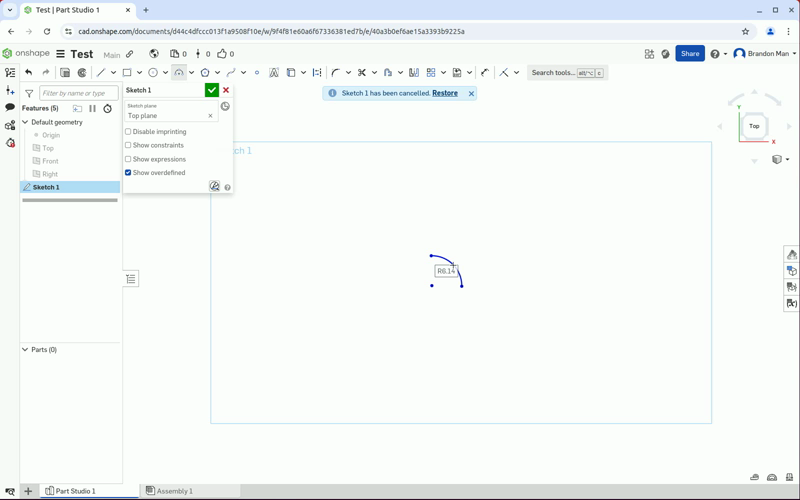
key(l)
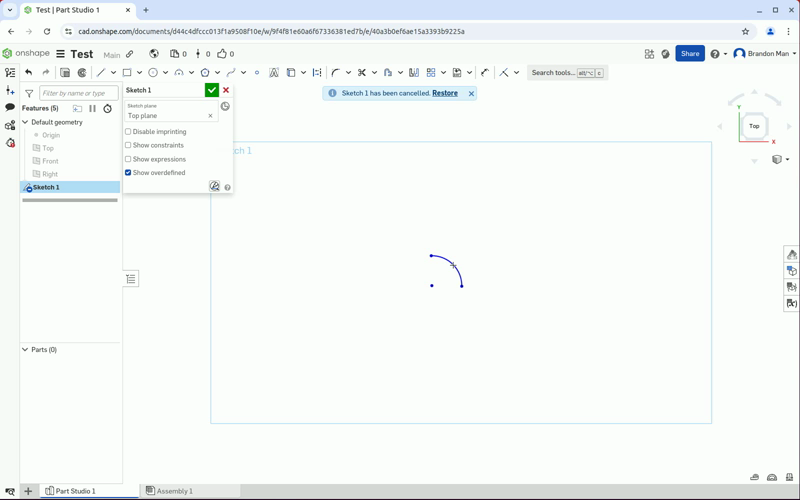
mouse_move(461, 286)
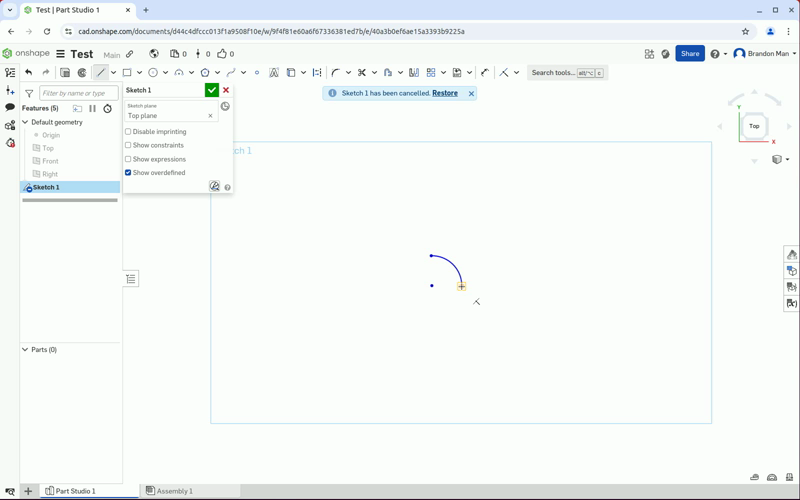
click(461, 286)
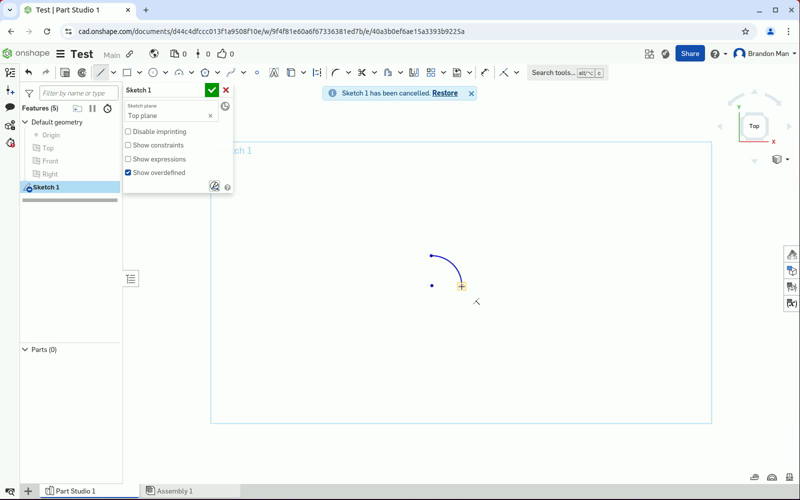
key_down(shift)
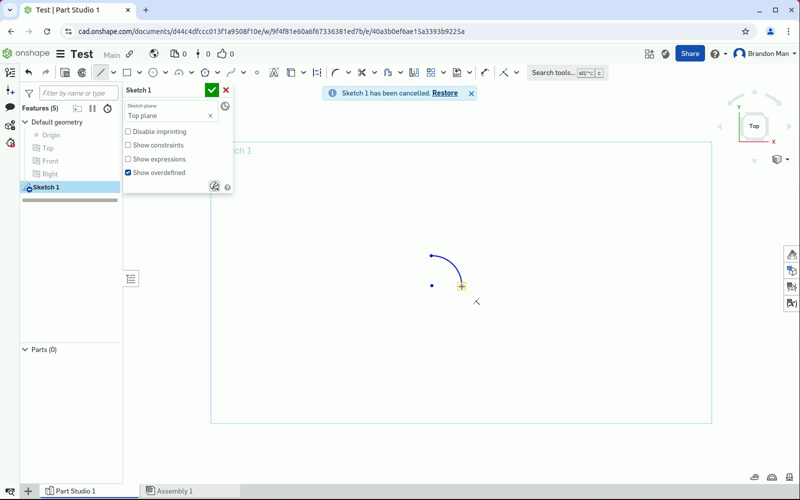
mouse_move(492, 286)
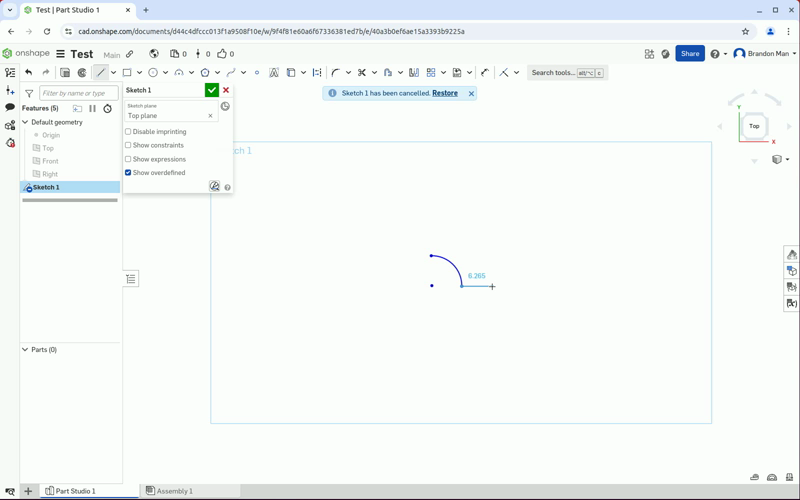
mouse_move(488, 286)
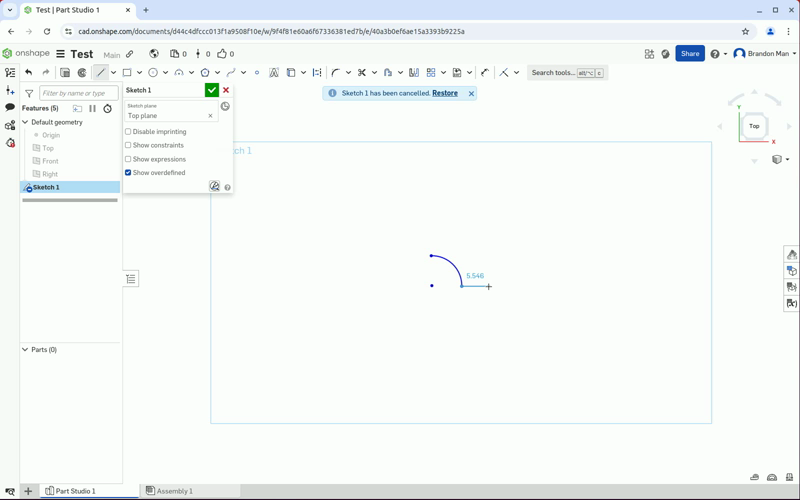
click(488, 286)
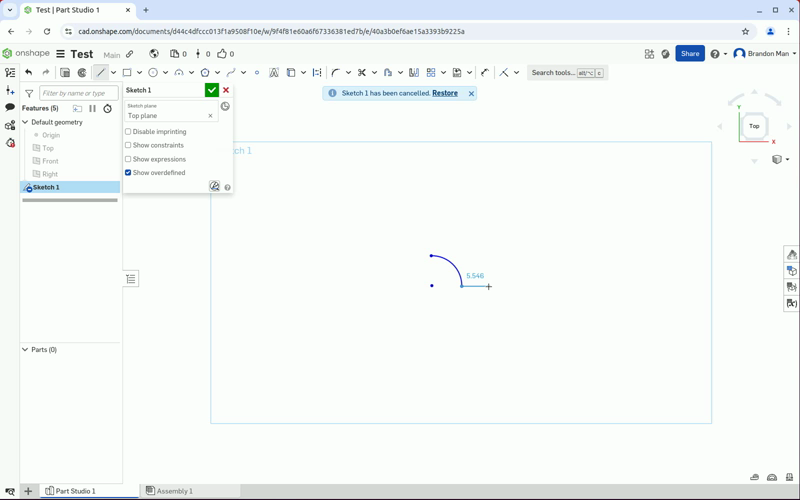
key_up(shift)
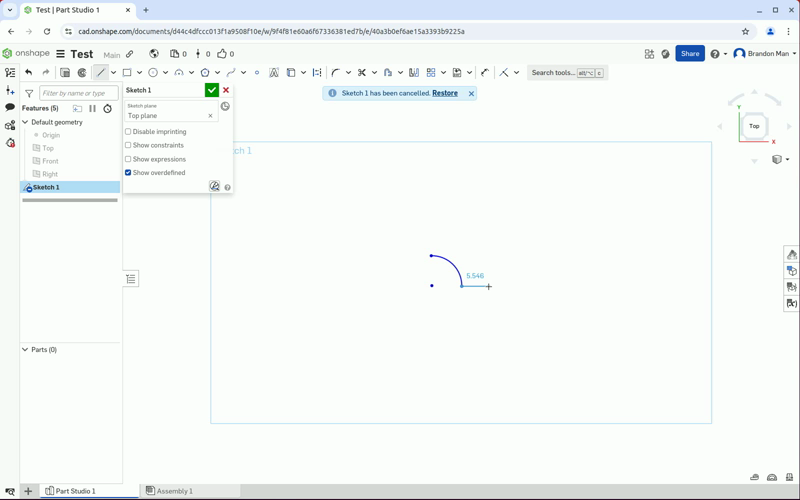
key(esc)
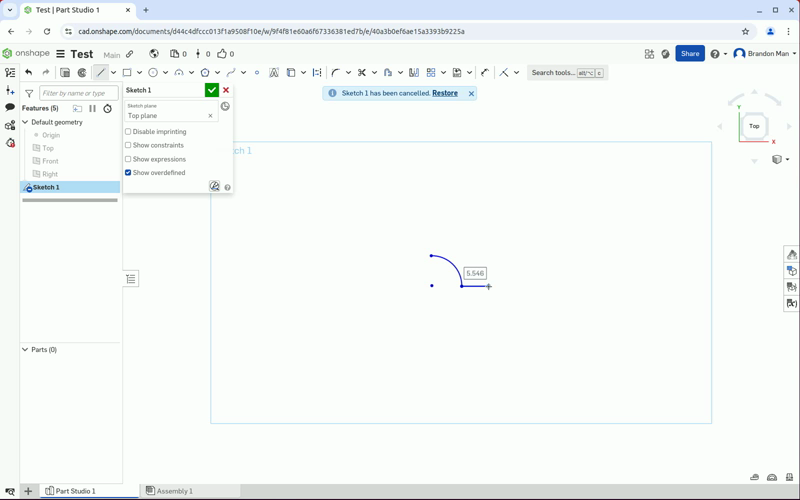
key(a)
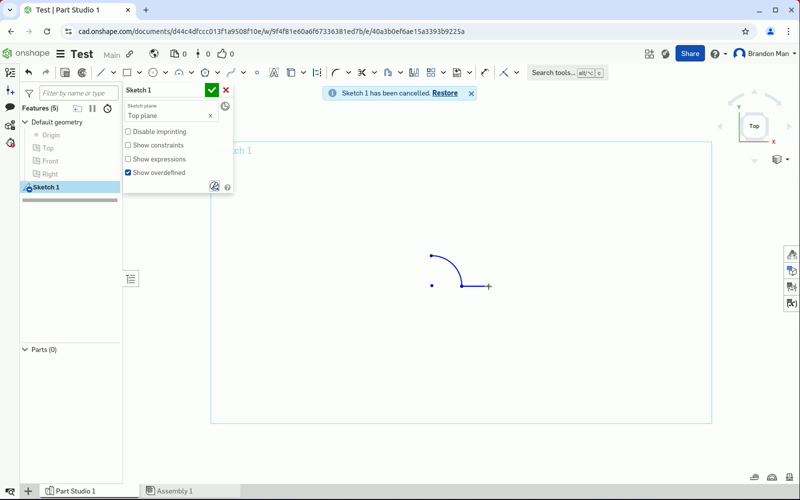
mouse_move(488, 286)
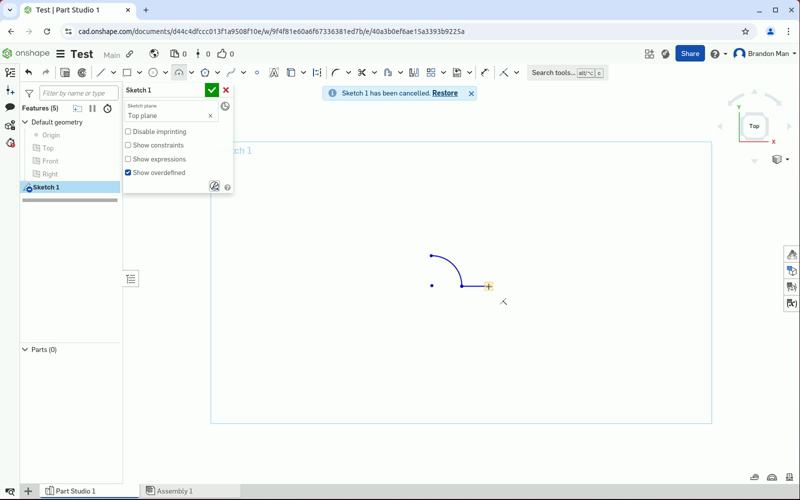
click(488, 286)
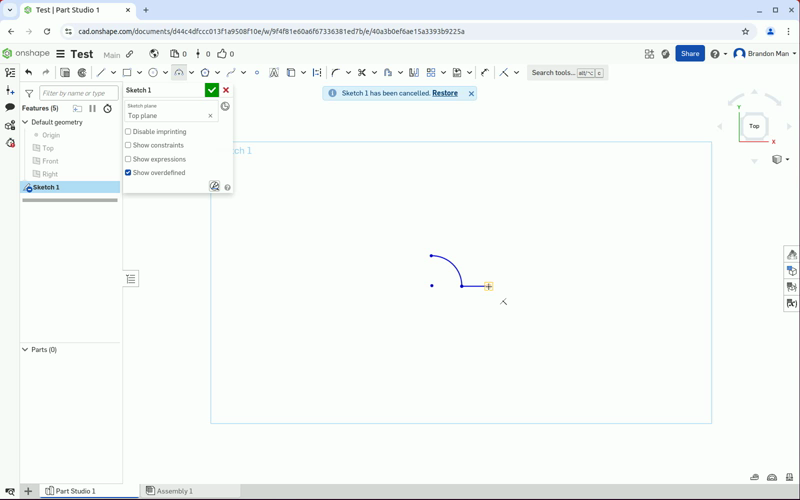
key_down(shift)
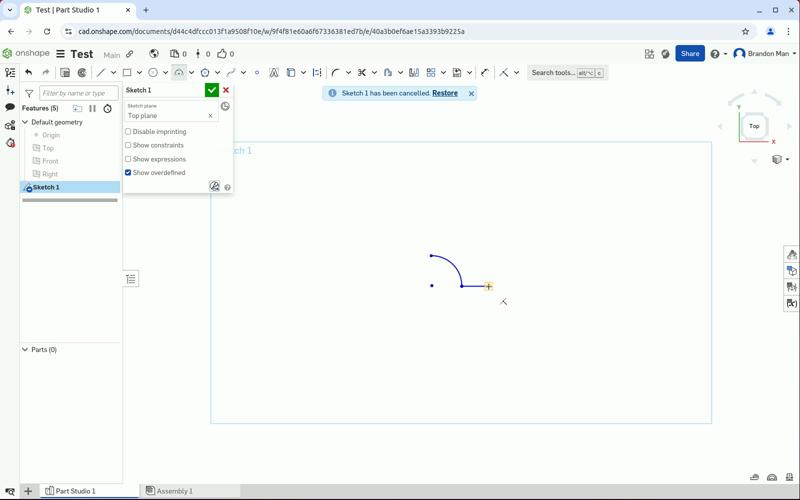
mouse_move(431, 228)
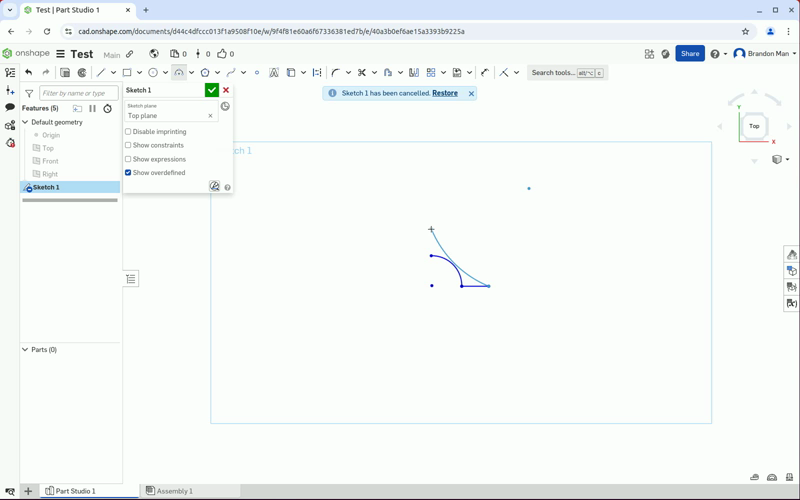
click(431, 228)
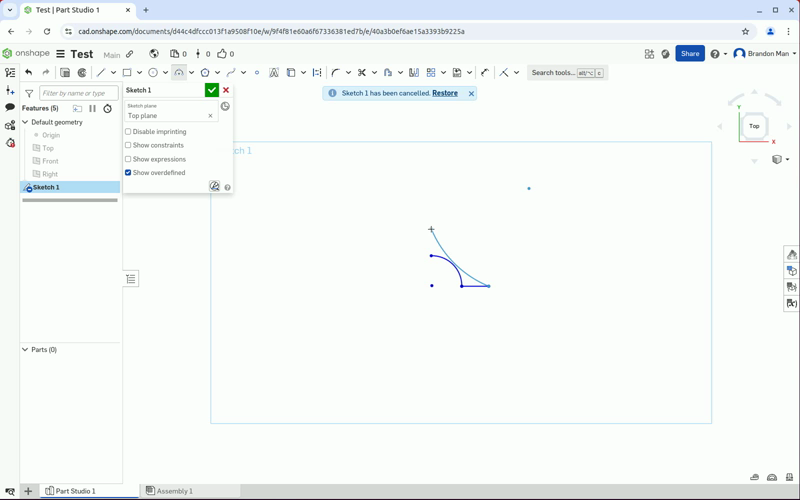
mouse_move(501, 216)
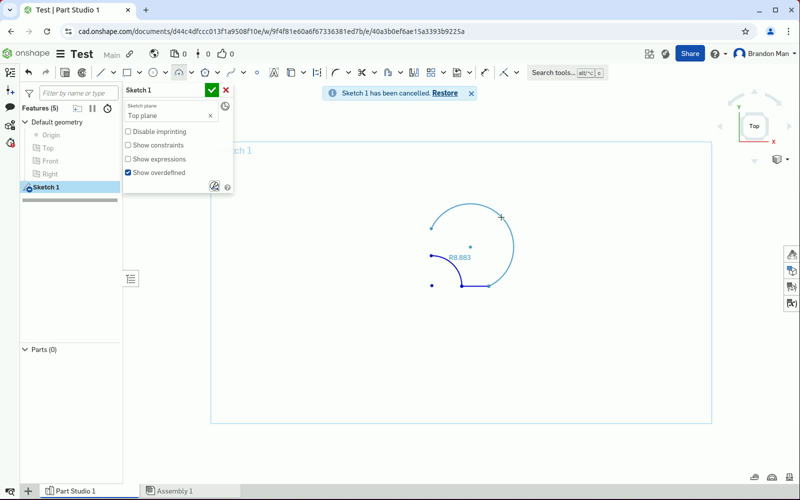
click(501, 216)
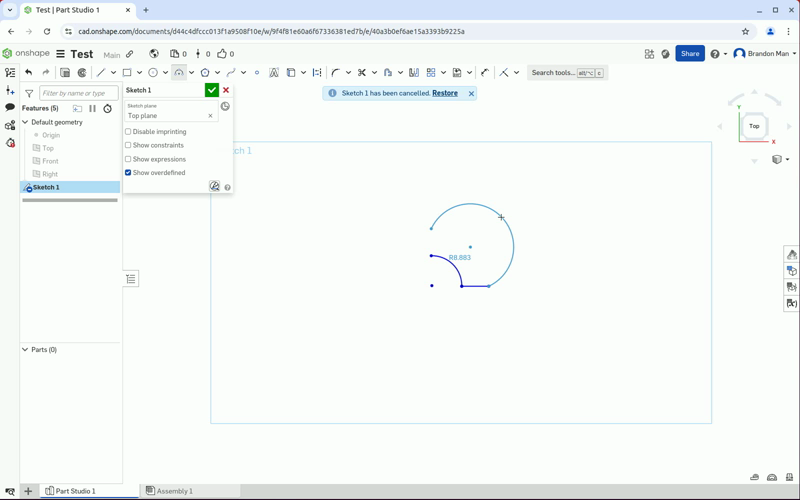
key_up(shift)
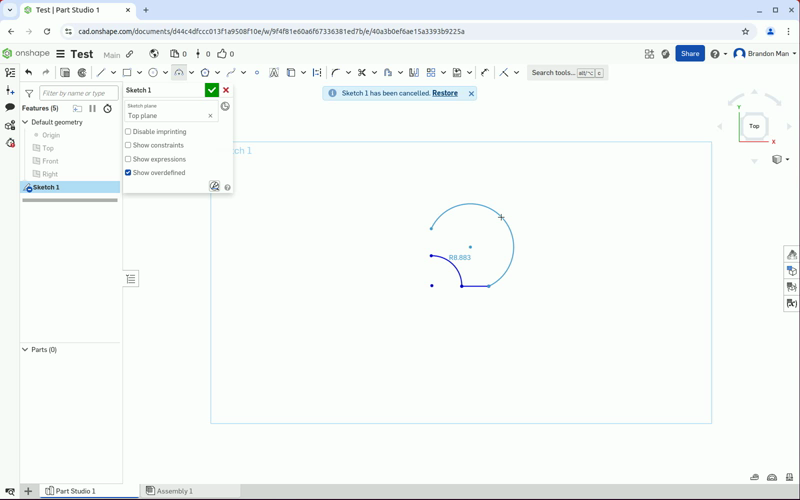
key(esc)
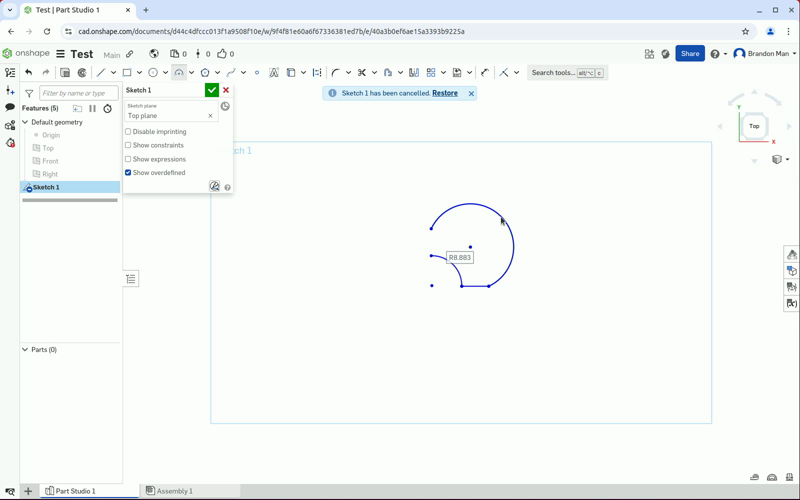
key(l)
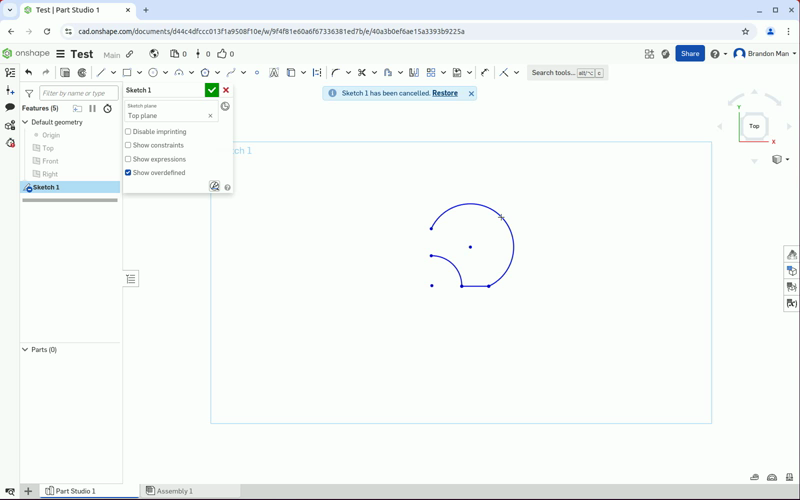
mouse_move(431, 228)
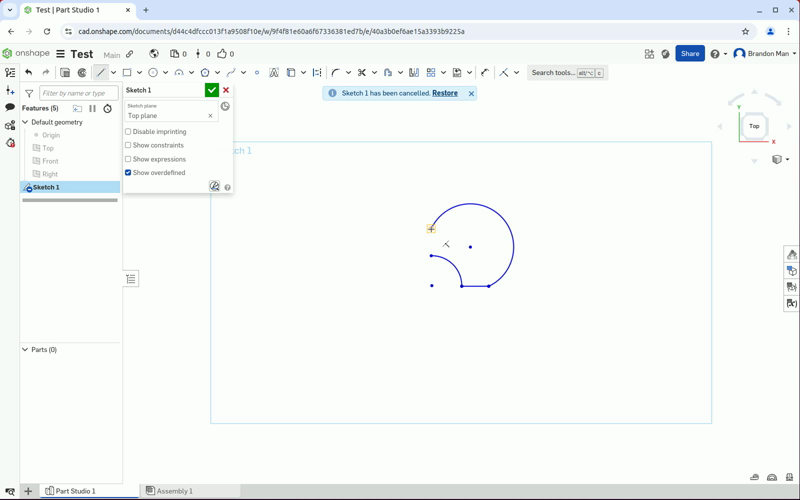
click(431, 228)
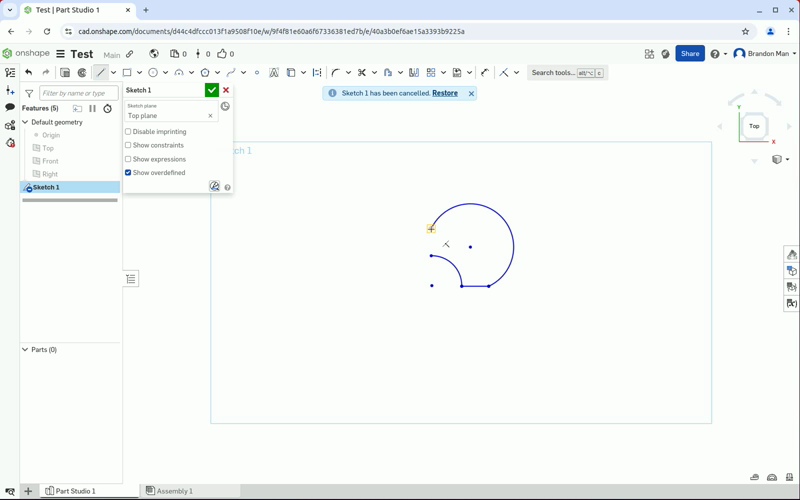
mouse_move(461, 228)
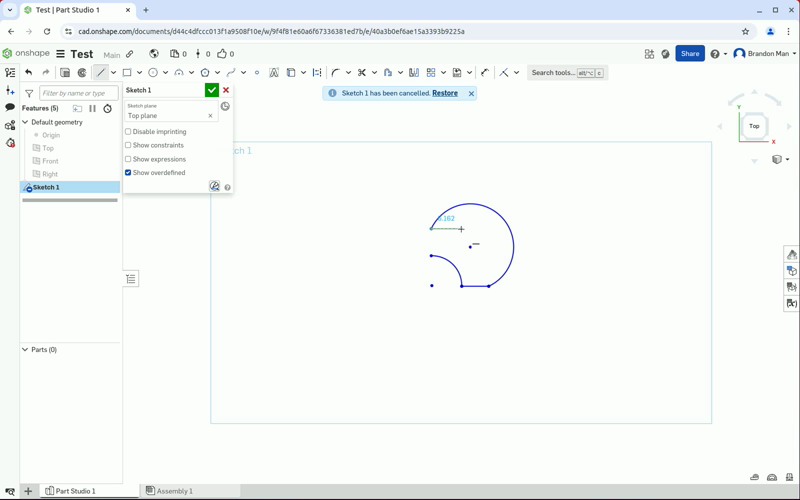
key_down(shift)
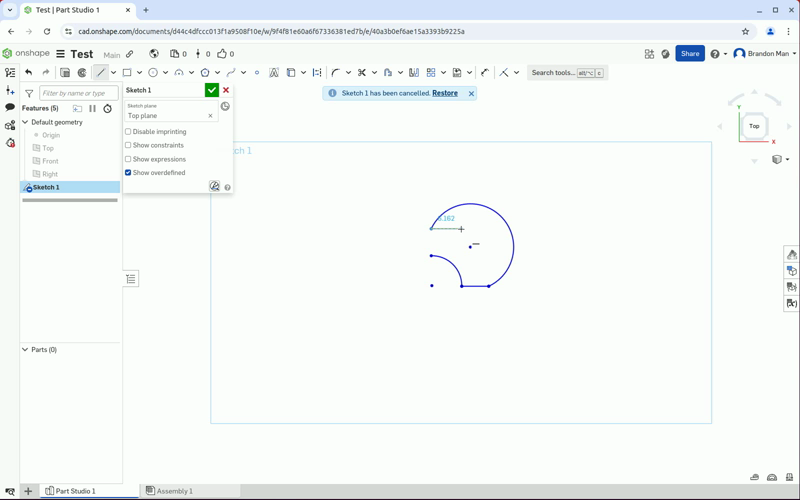
mouse_move(431, 255)
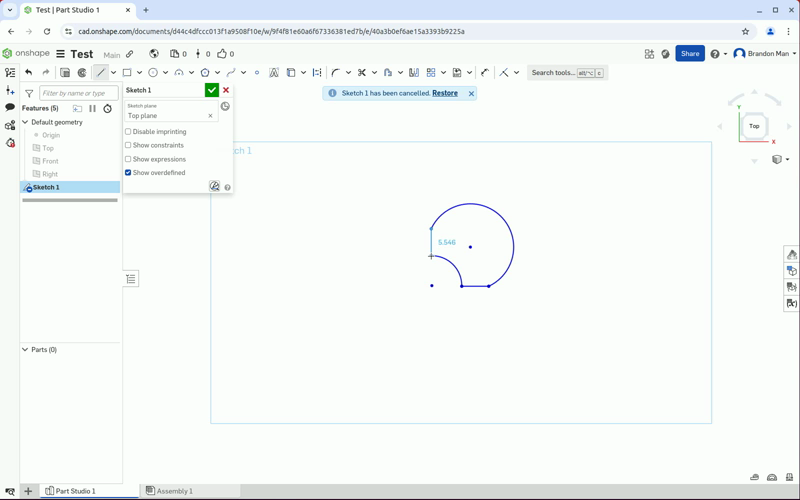
key_up(shift)
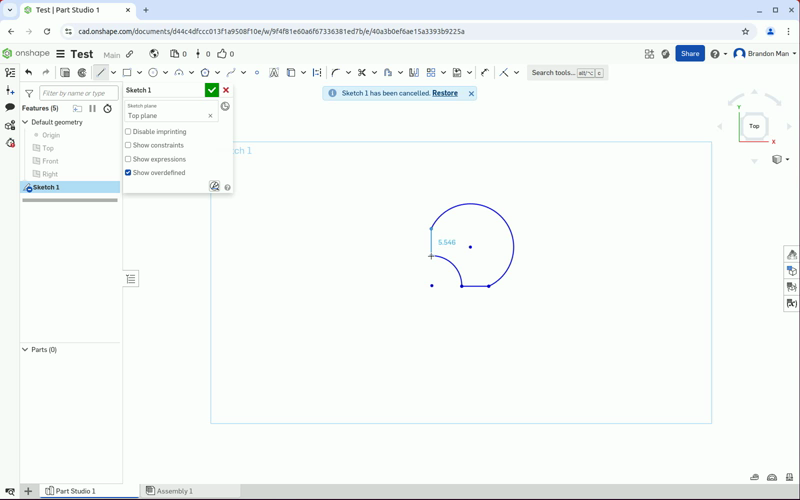
click(431, 255)
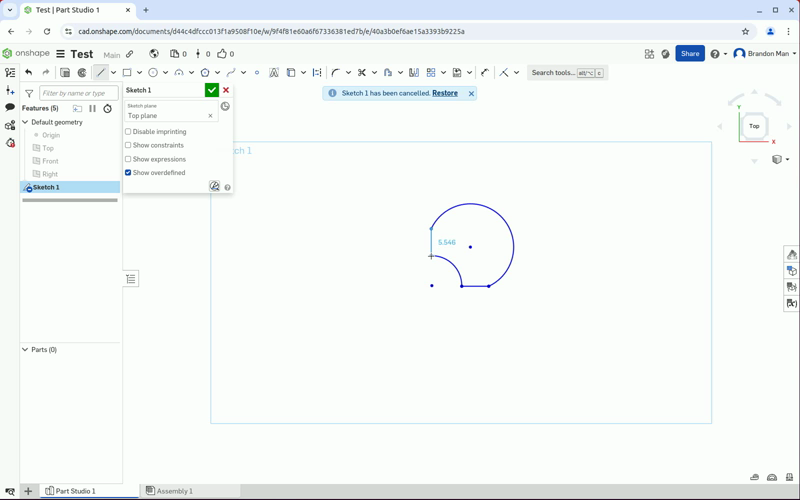
key(esc)
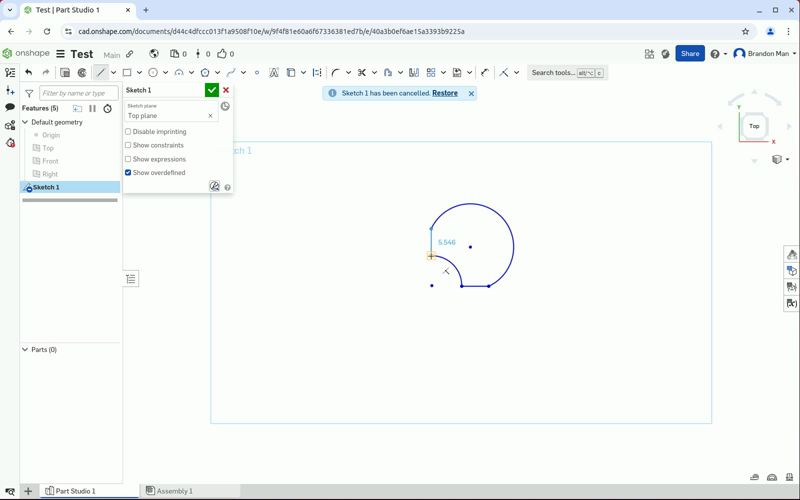
mouse_move(453, 243)
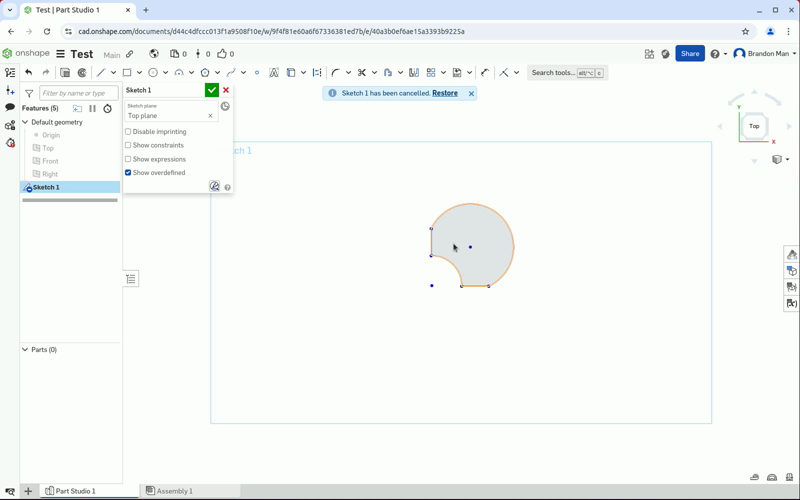
click(453, 243)
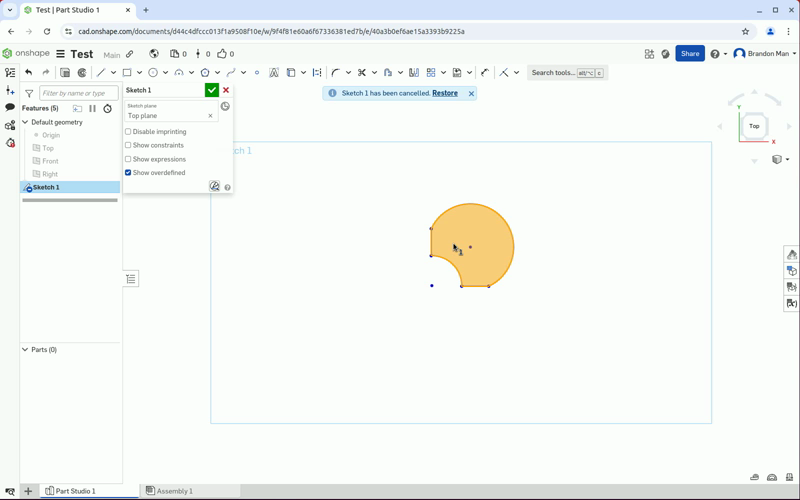
mouse_move(73, 352)
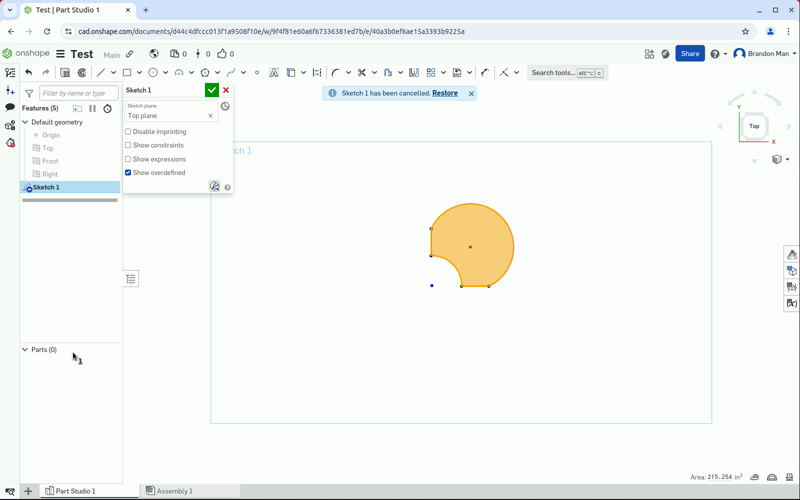
key(shift+y)
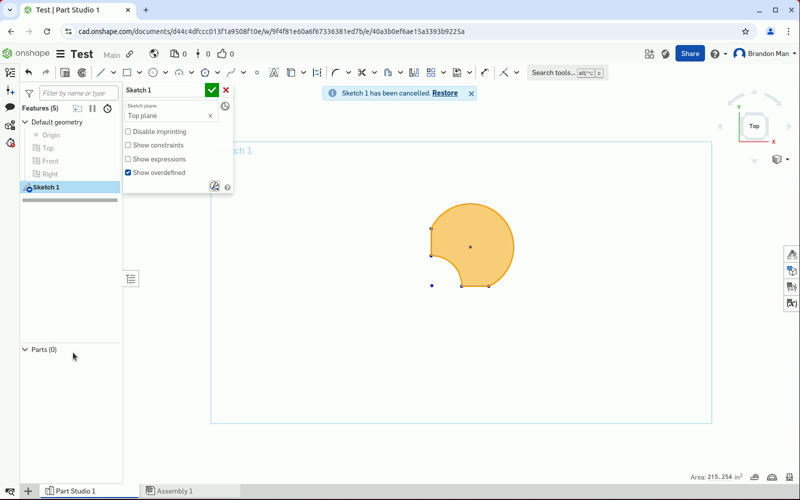
key(shift+e)
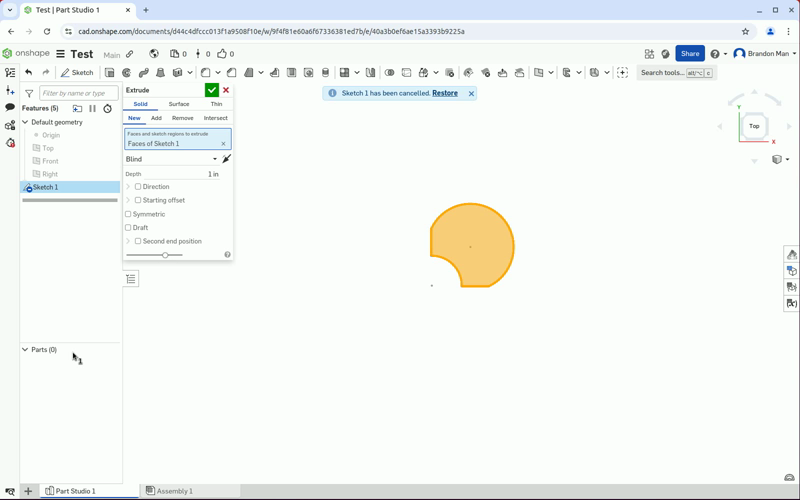
mouse_move(143, 106)
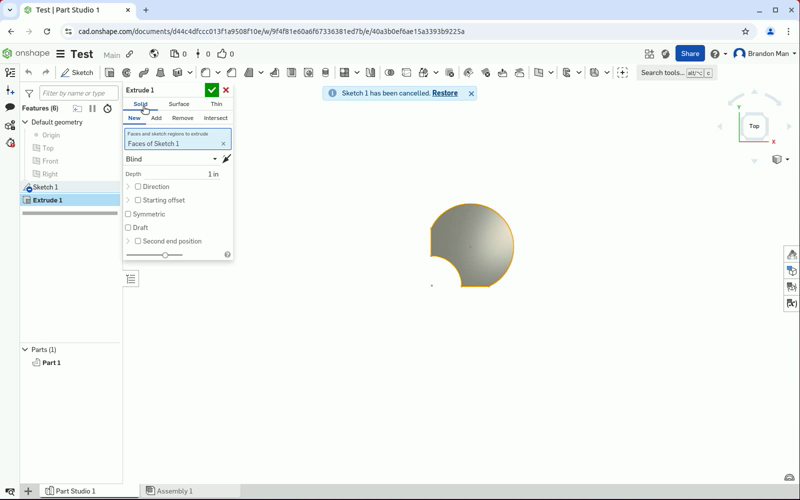
click(143, 106)
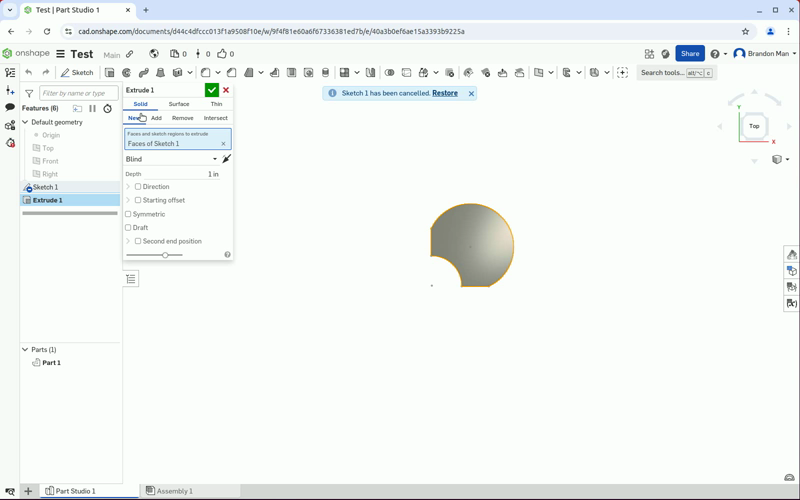
mouse_move(137, 120)
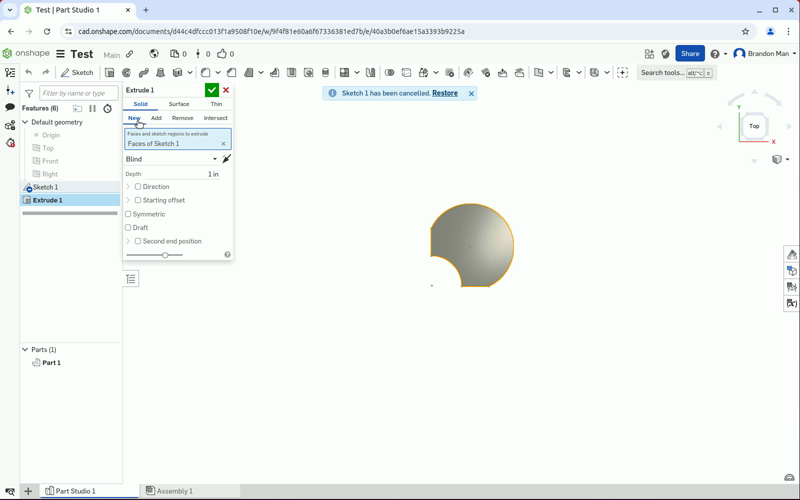
click(137, 120)
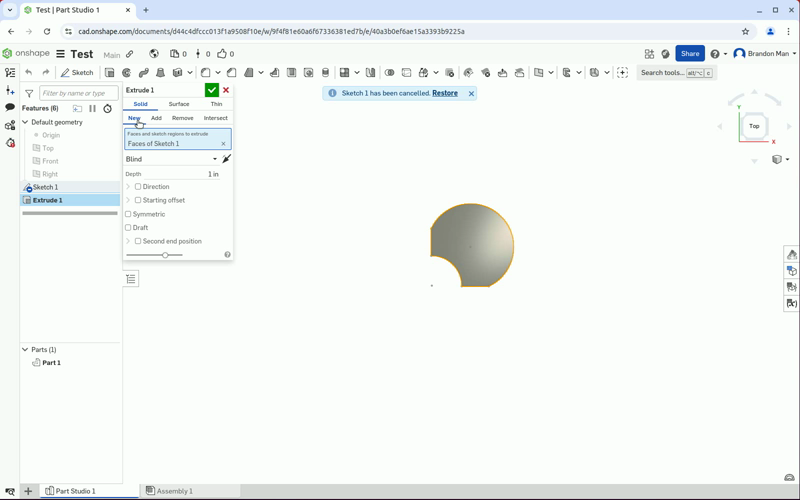
key(tab, 4)
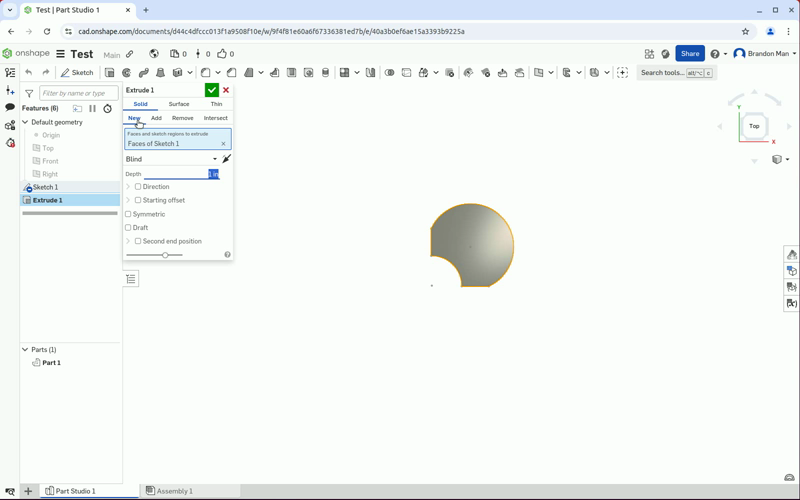
text(2.889)
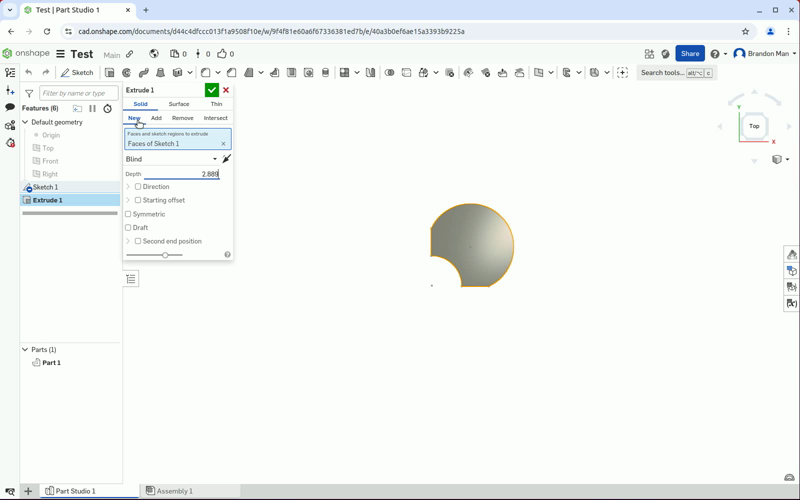
key(enter)
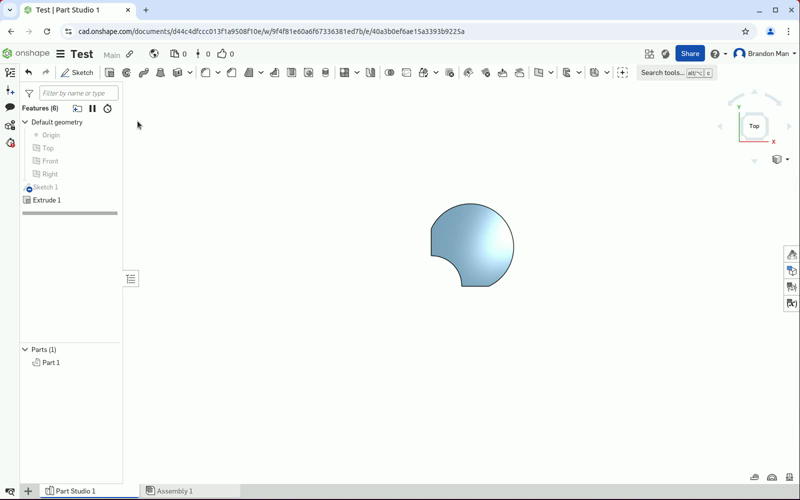
key(shift+h)
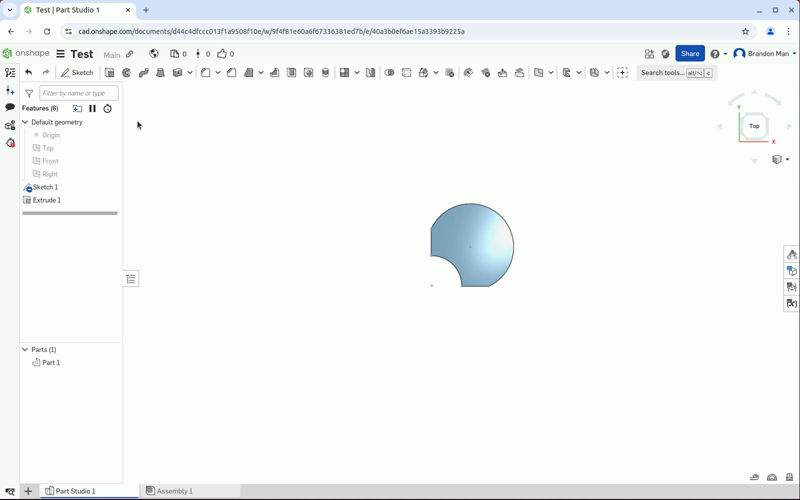
key(shift+h)
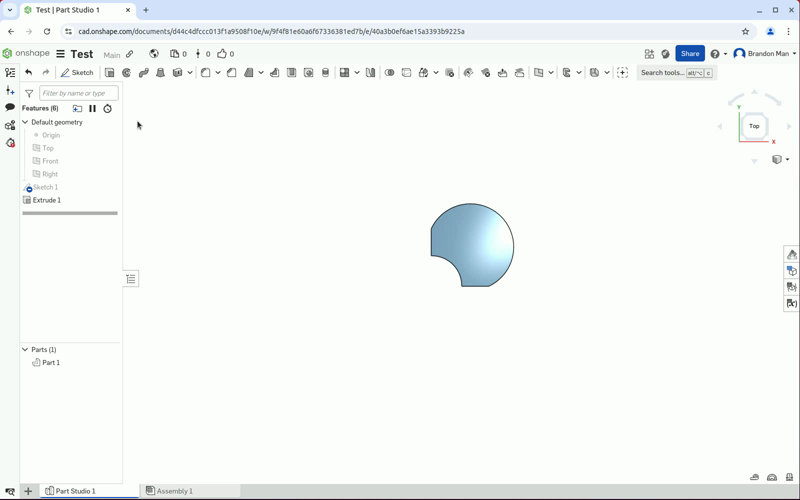
mouse_move(73, 189)
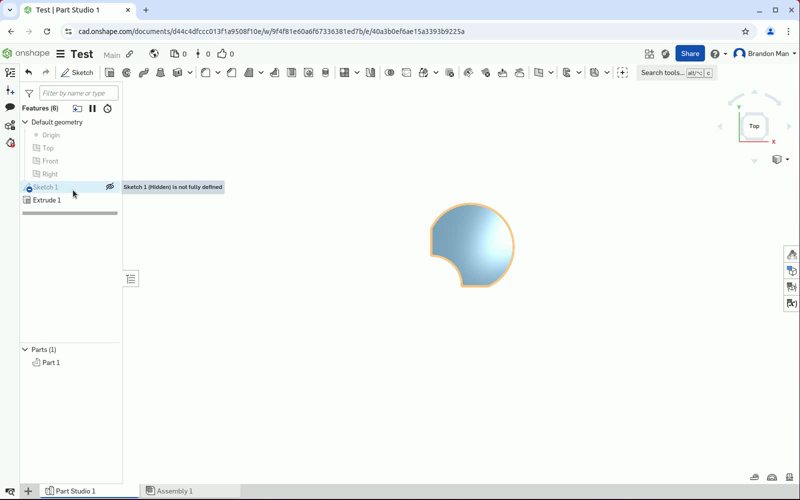
click(73, 189)
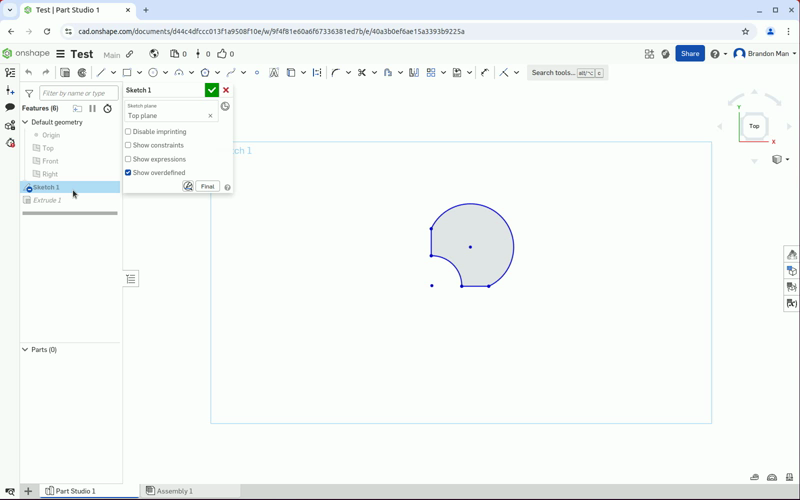
mouse_move(229, 92)
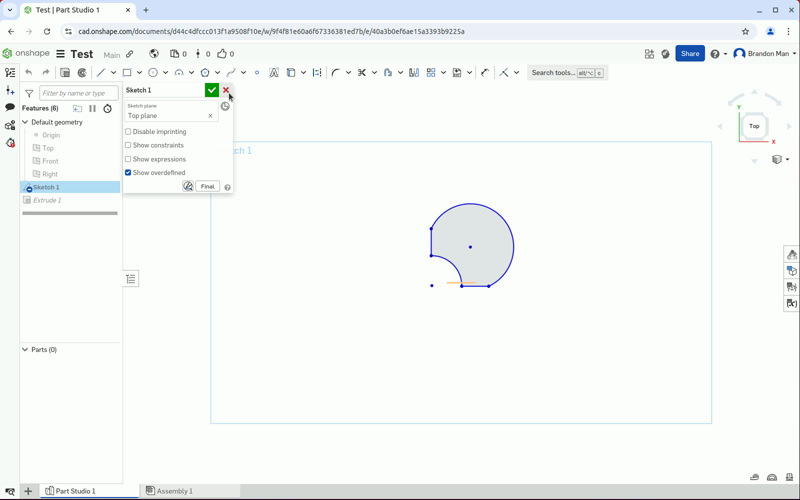
click(229, 92)
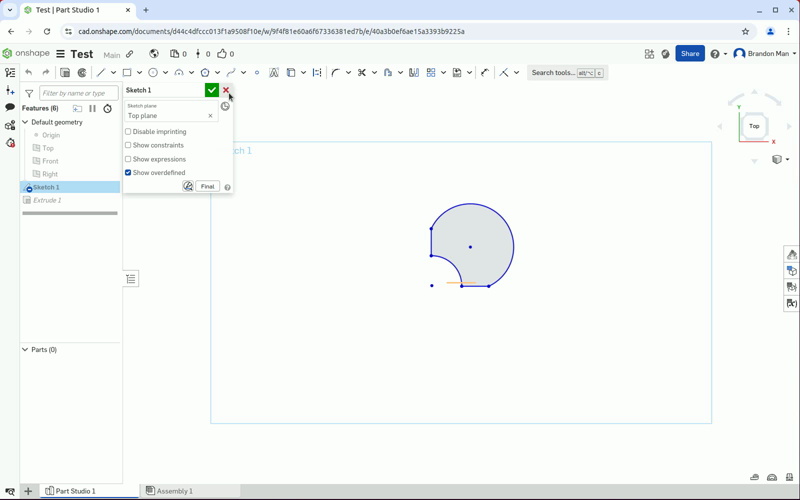
key(shift+s)
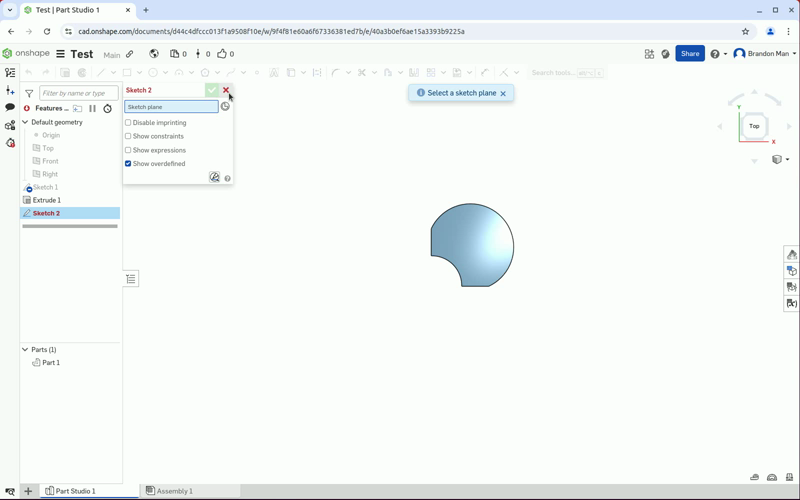
mouse_move(73, 150)
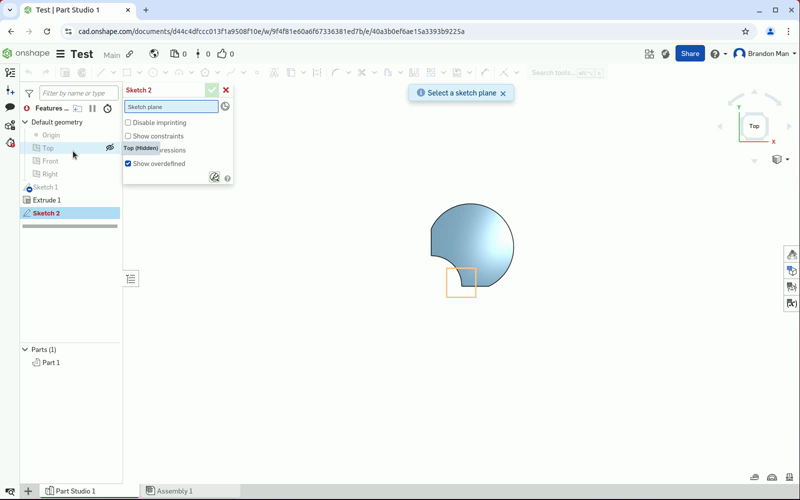
click(73, 150)
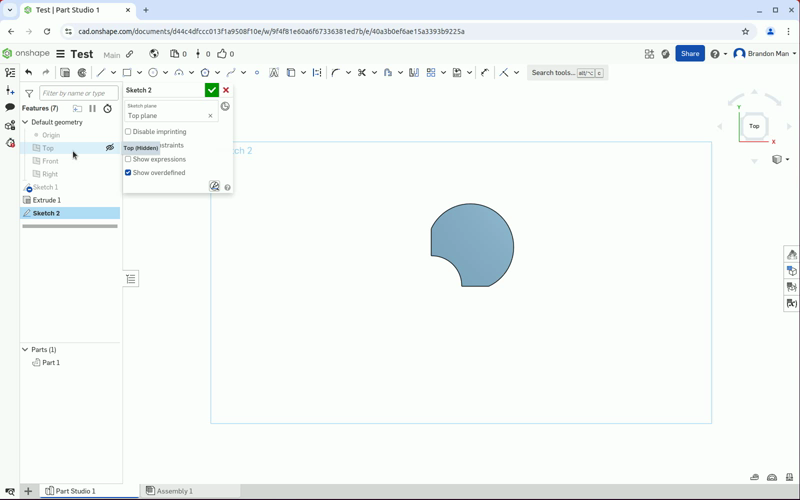
mouse_move(73, 352)
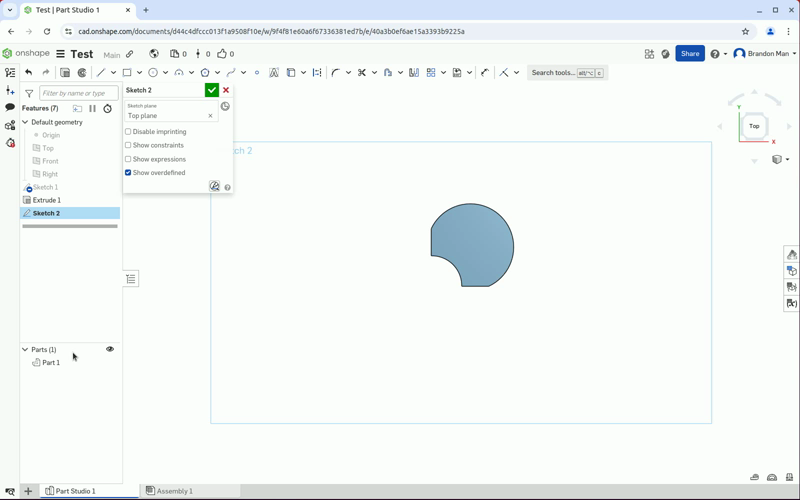
key(y)
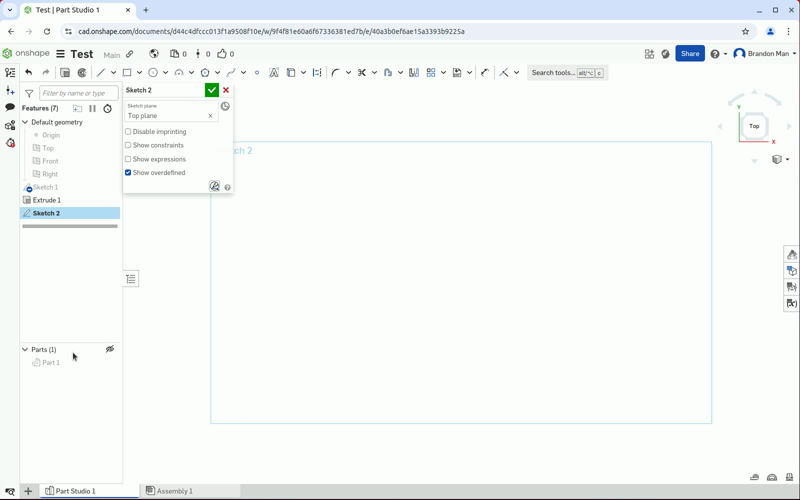
key(l)
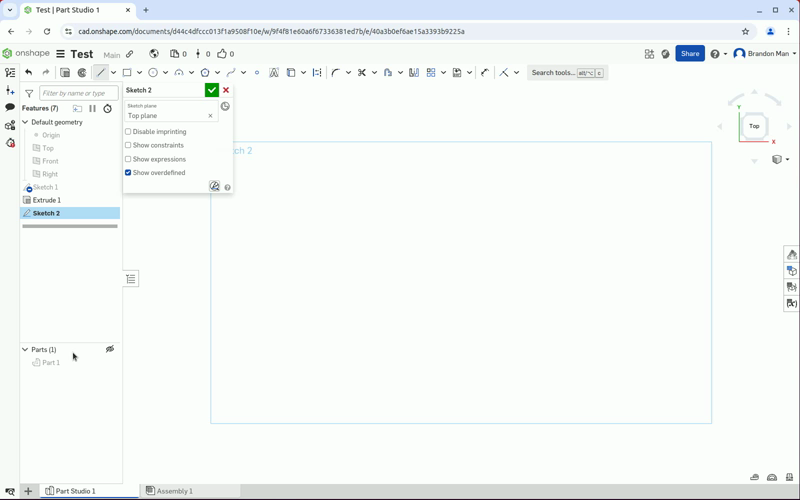
key_down(shift)
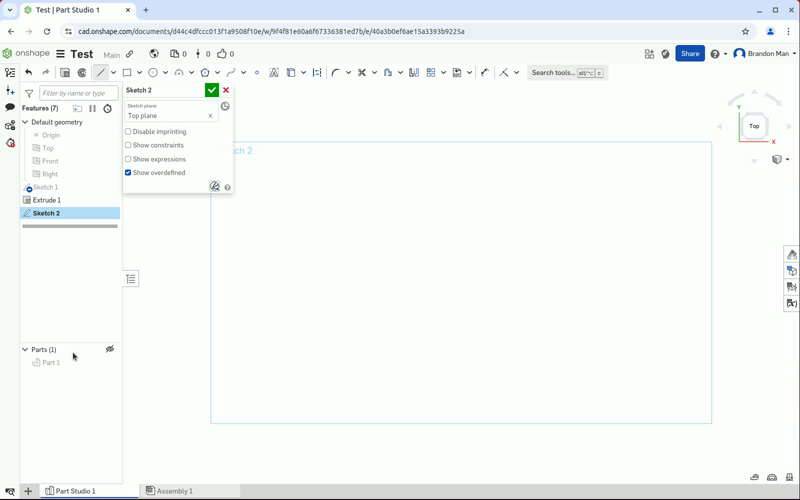
mouse_move(374, 286)
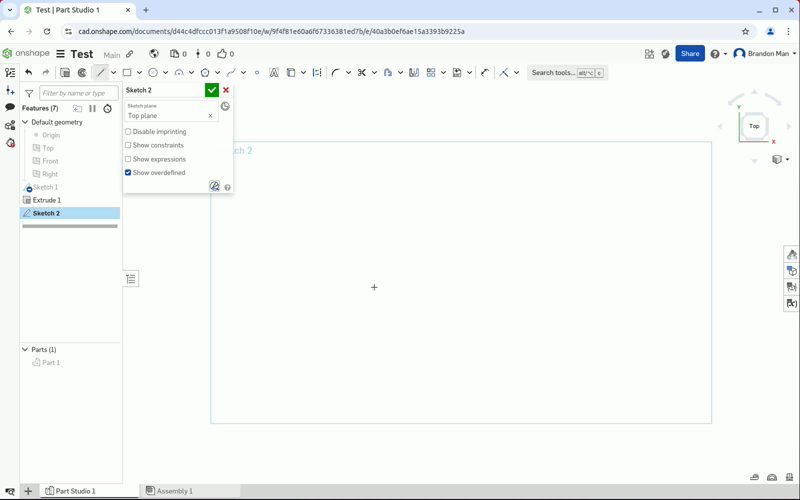
click(374, 286)
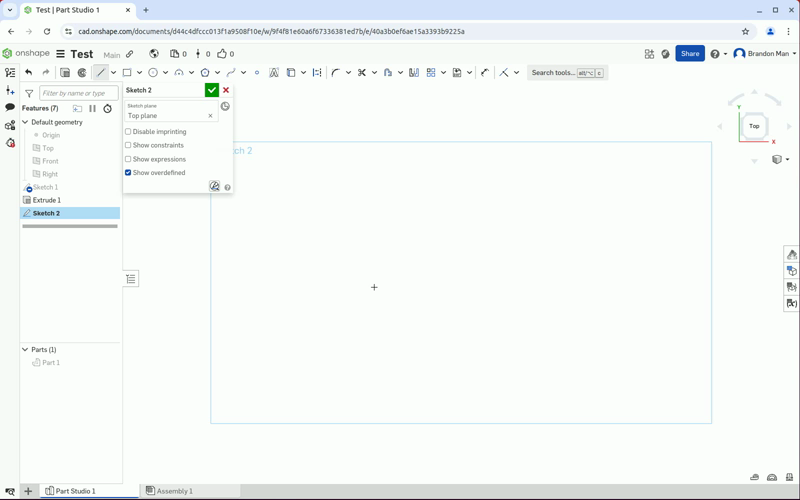
key_up(shift)
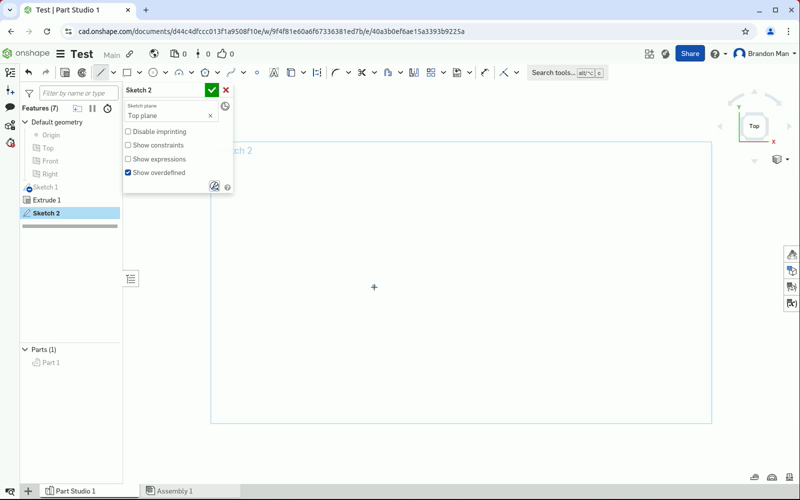
key_down(shift)
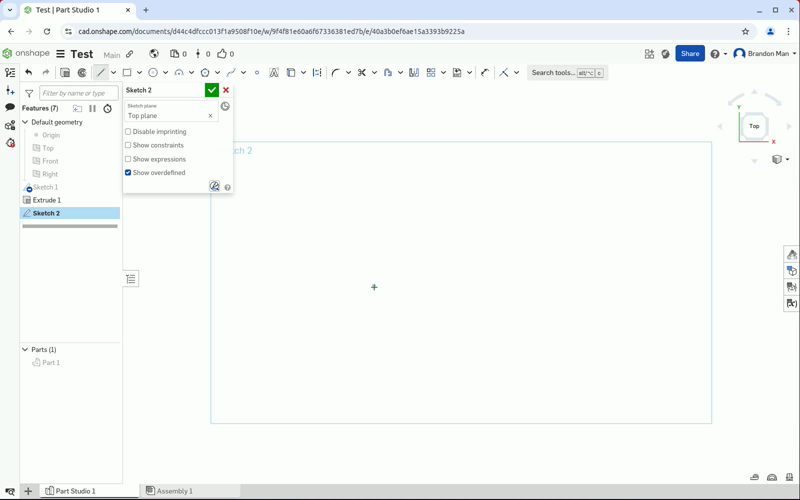
mouse_move(404, 286)
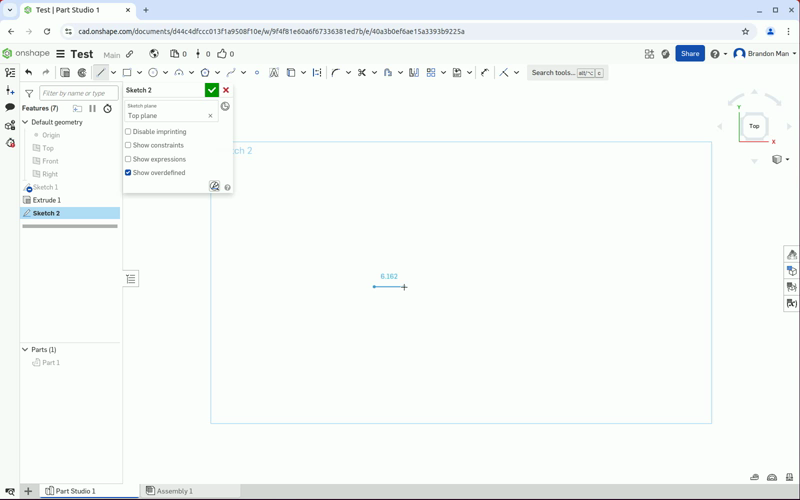
mouse_move(400, 286)
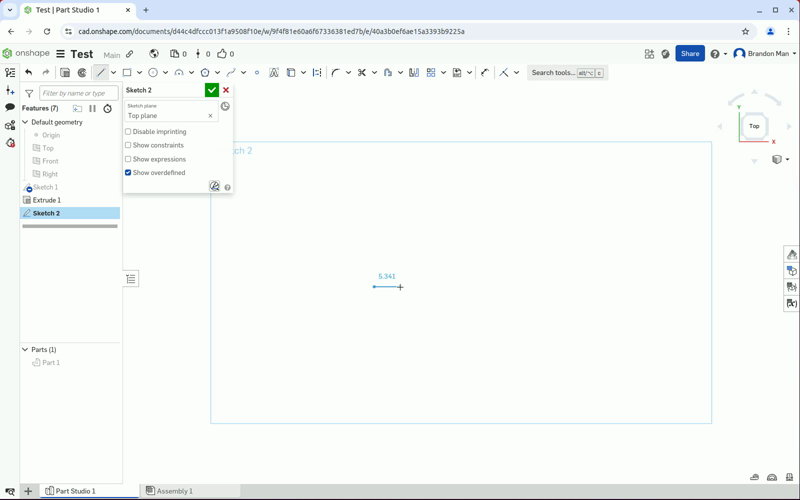
click(400, 286)
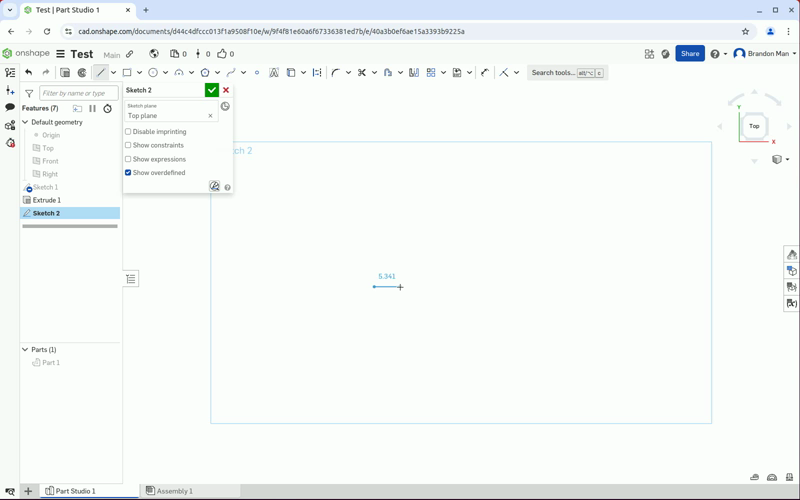
key_up(shift)
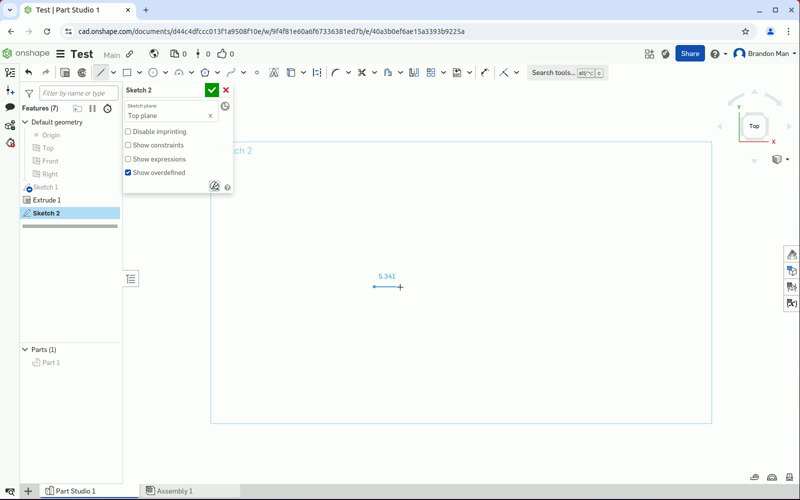
key(esc)
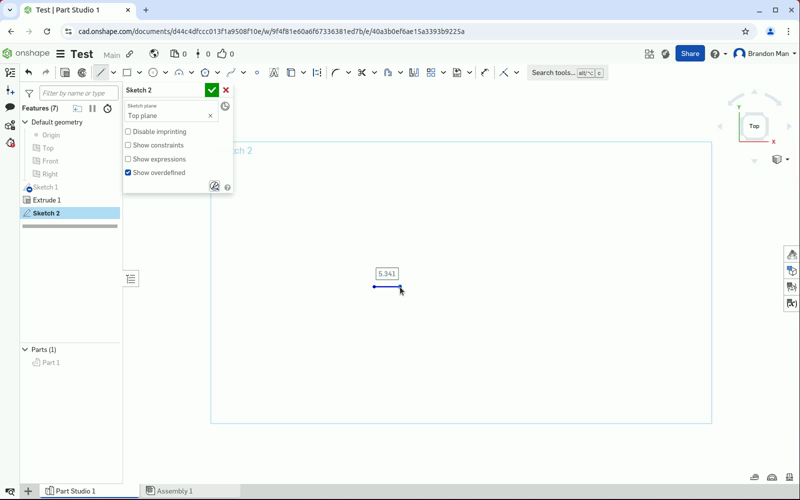
key(a)
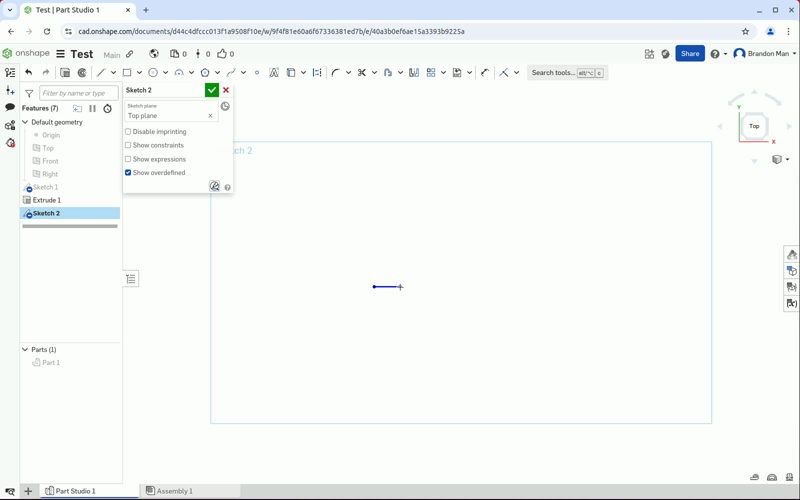
mouse_move(400, 286)
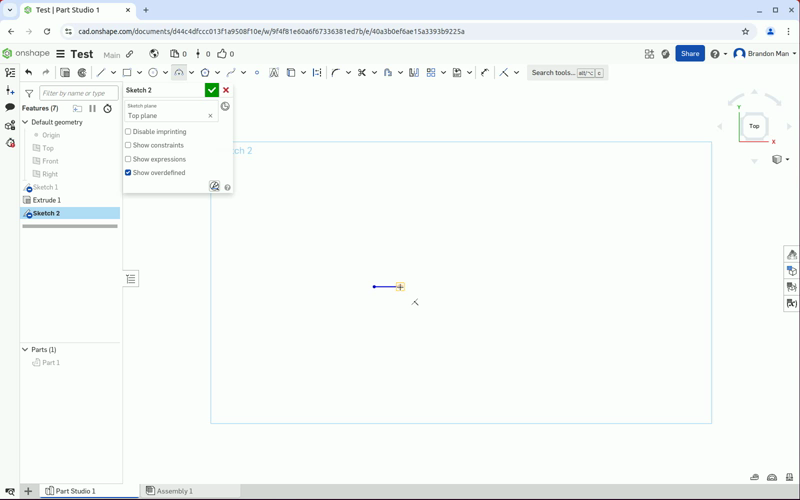
click(400, 286)
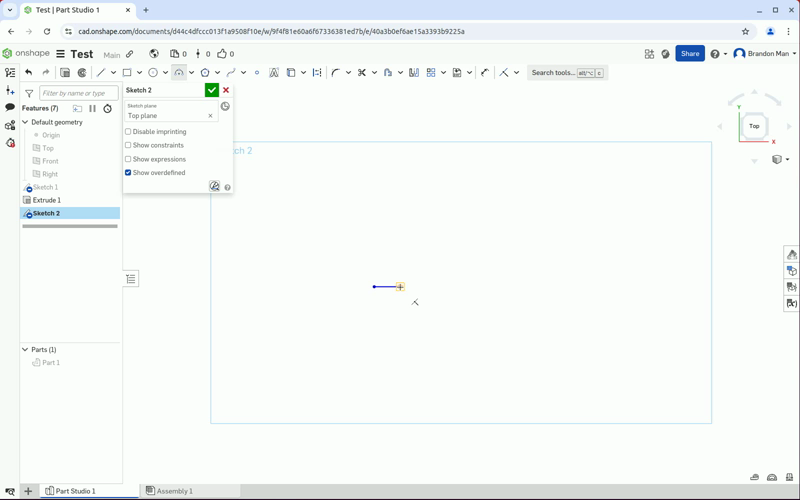
key_down(shift)
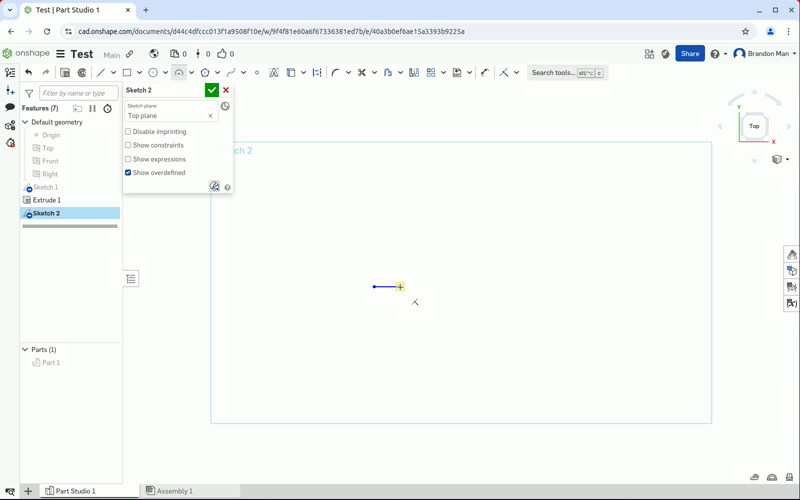
mouse_move(430, 255)
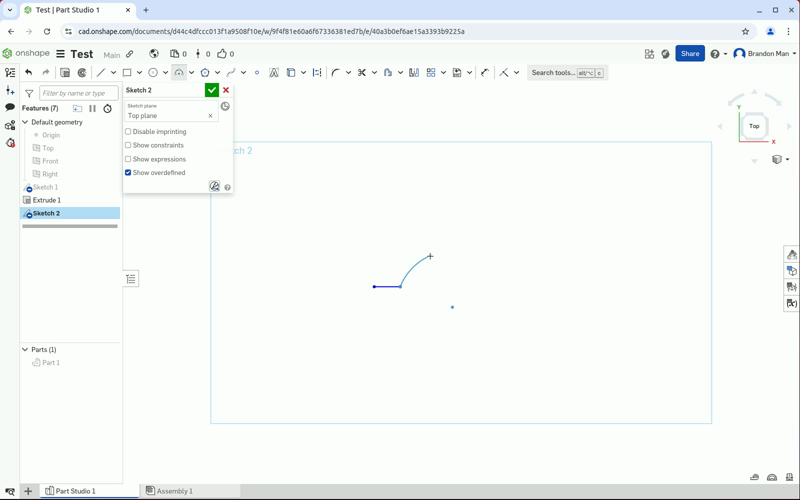
click(430, 255)
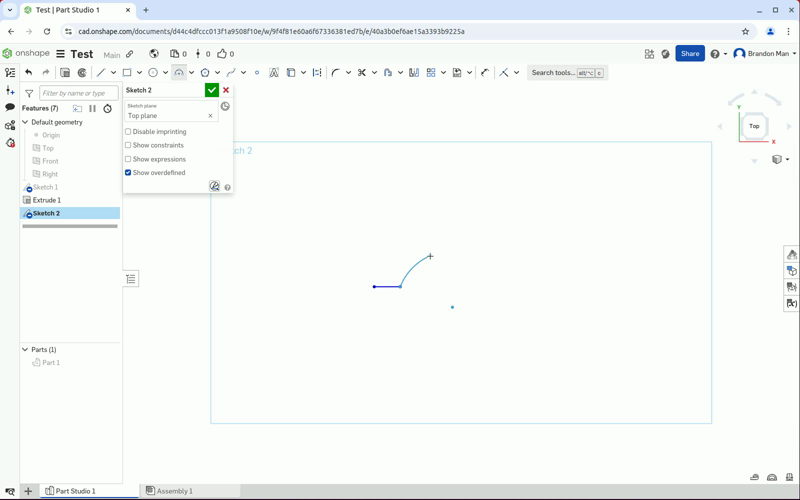
mouse_move(408, 264)
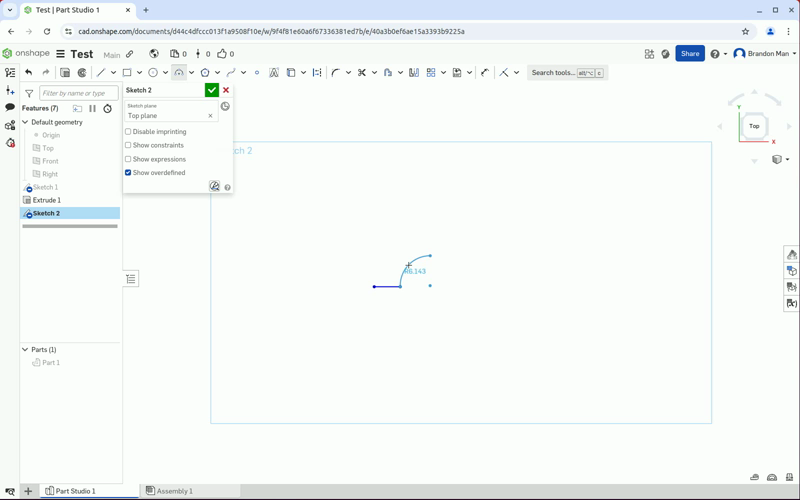
click(408, 264)
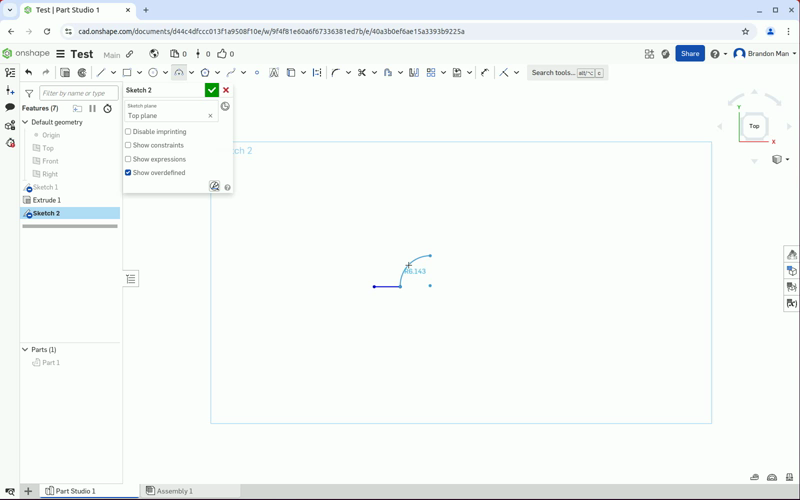
key_up(shift)
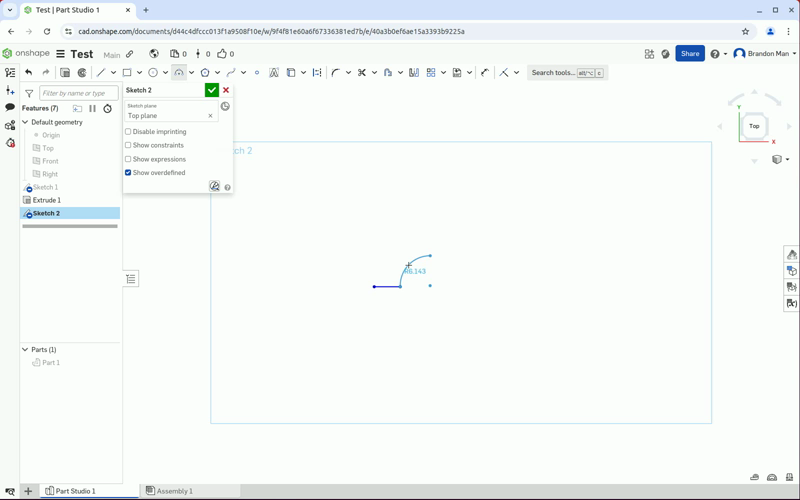
key(esc)
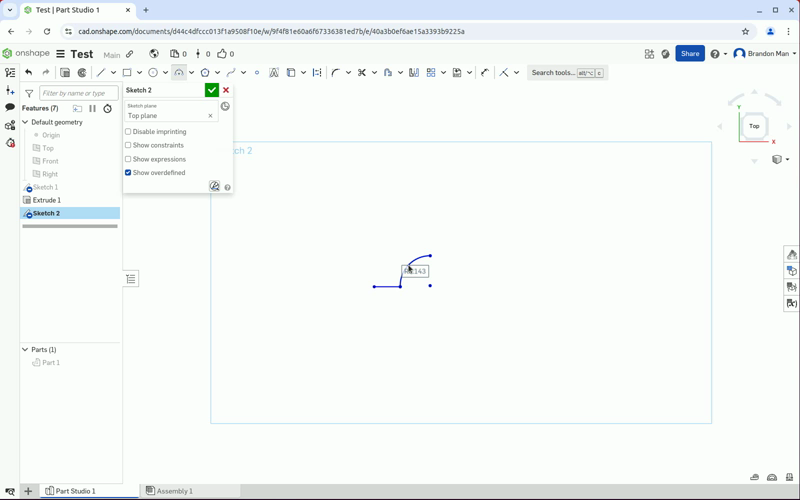
key(l)
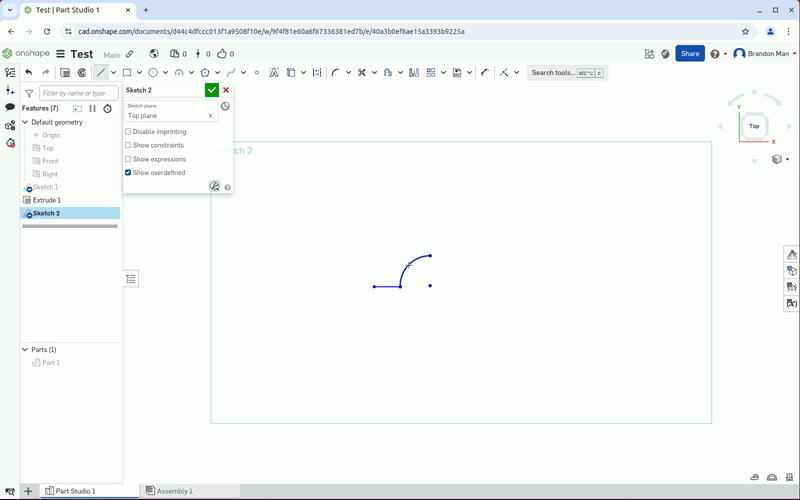
mouse_move(430, 255)
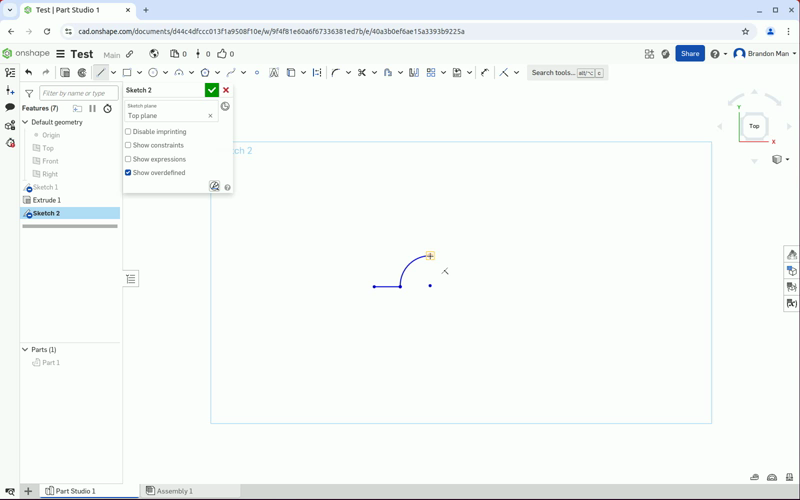
click(430, 255)
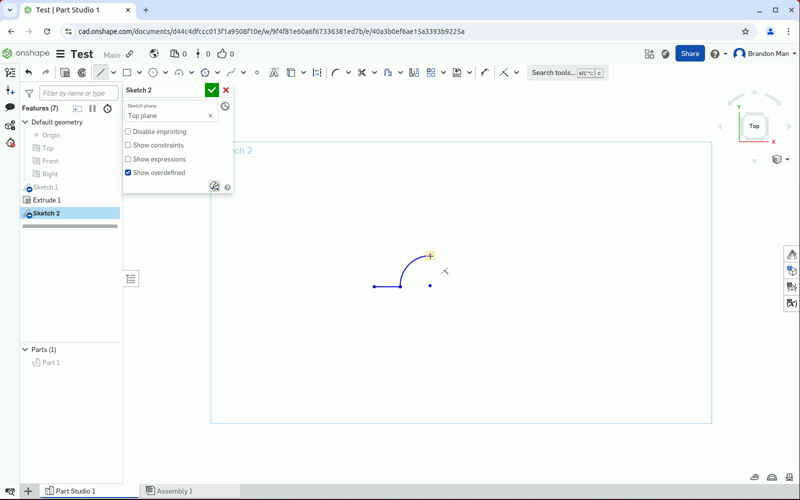
key_down(shift)
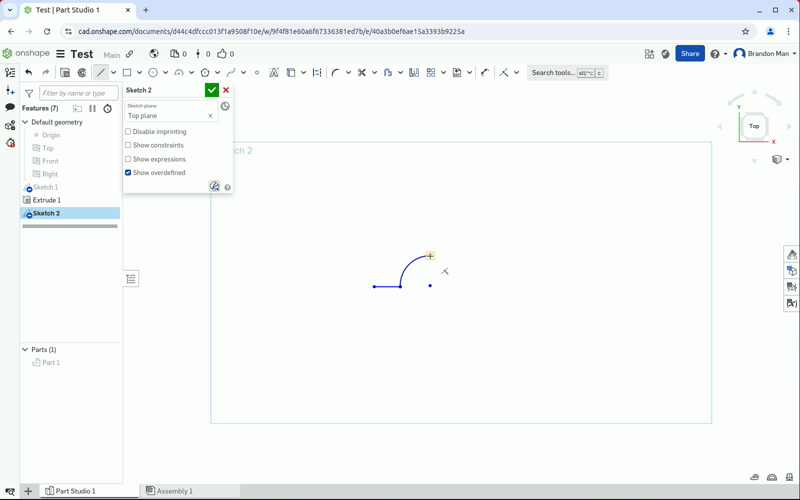
mouse_move(460, 255)
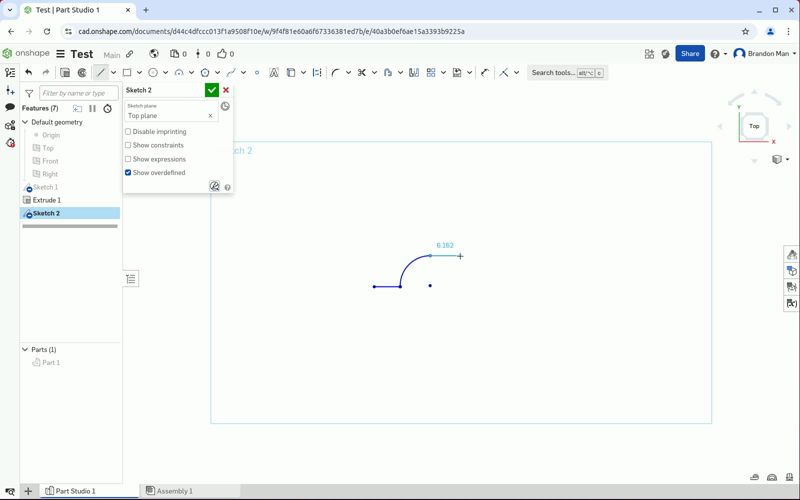
mouse_move(430, 230)
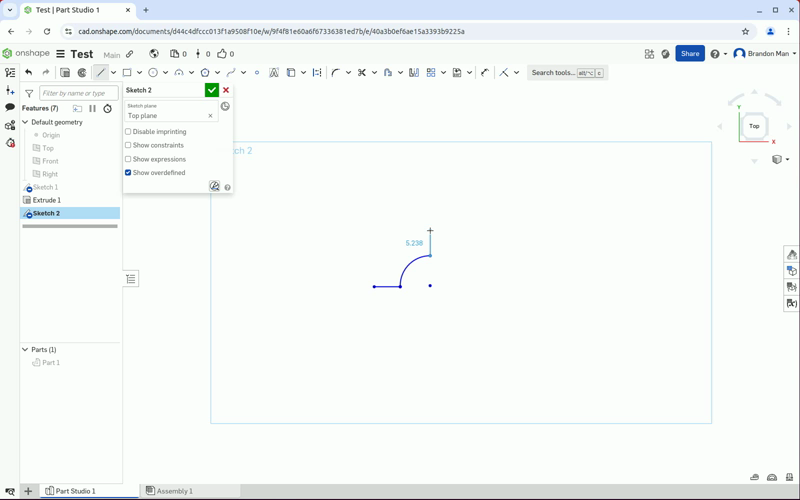
click(430, 230)
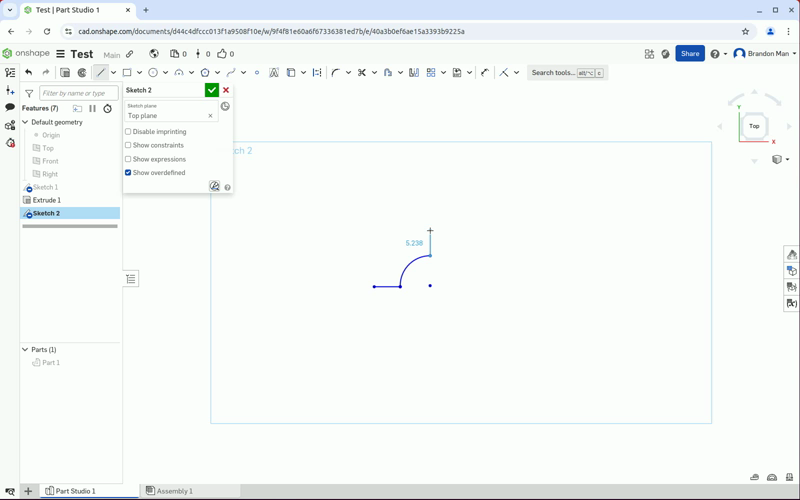
key_up(shift)
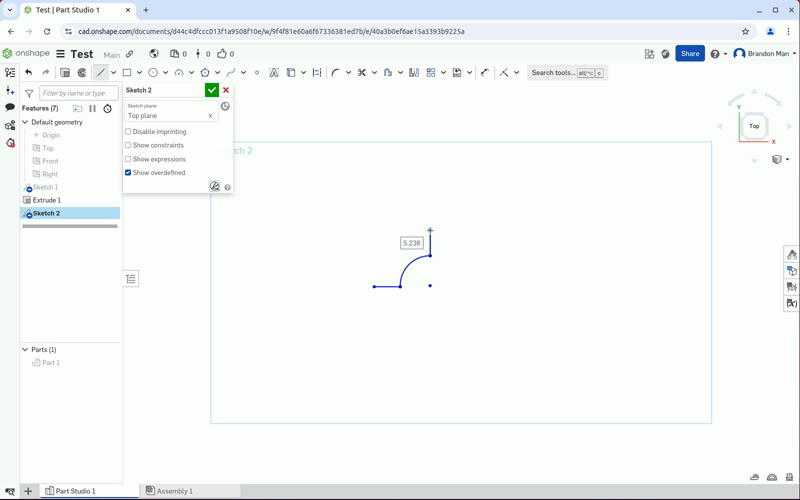
key(esc)
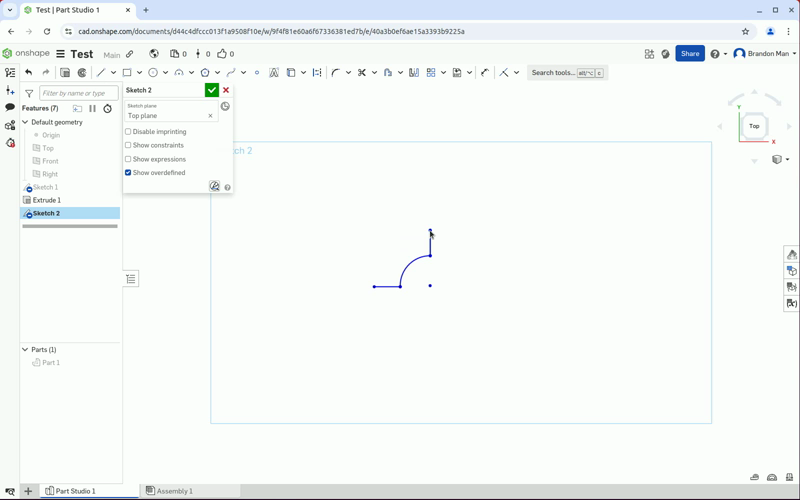
key(a)
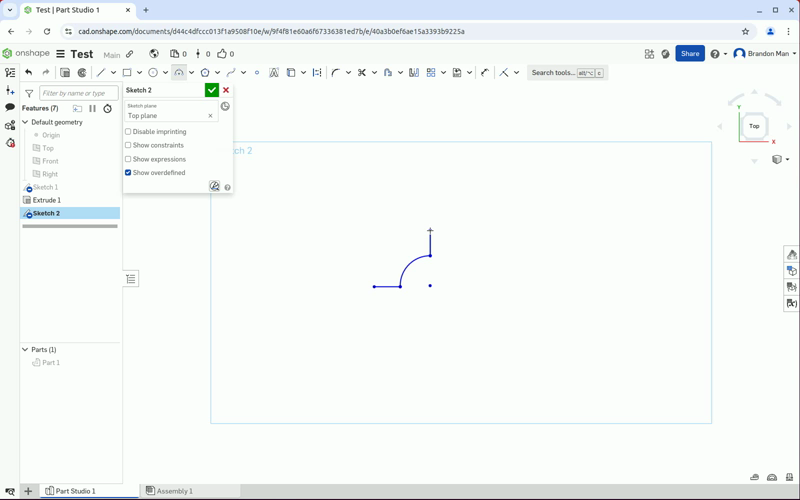
mouse_move(430, 230)
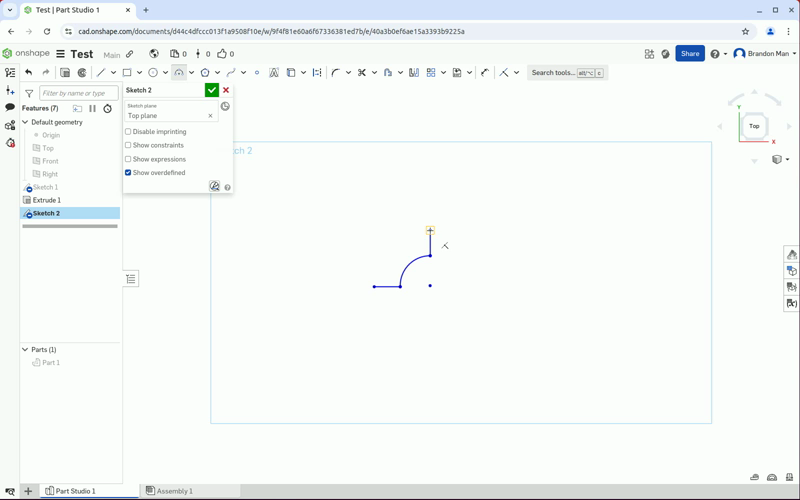
click(430, 230)
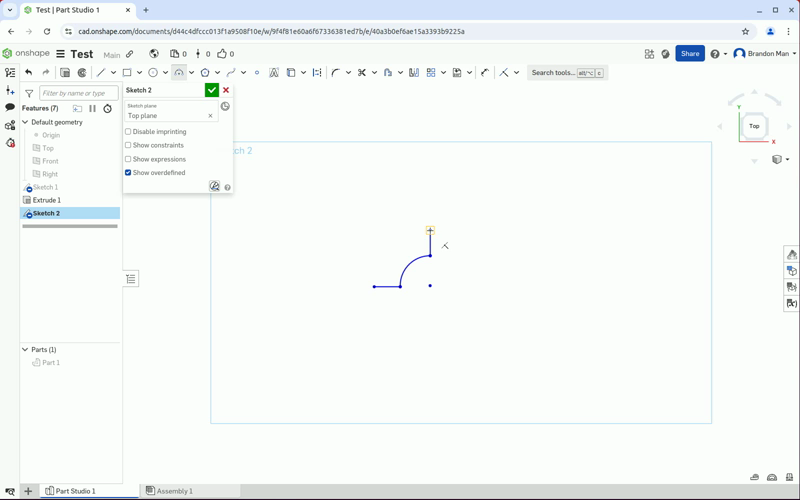
mouse_move(374, 286)
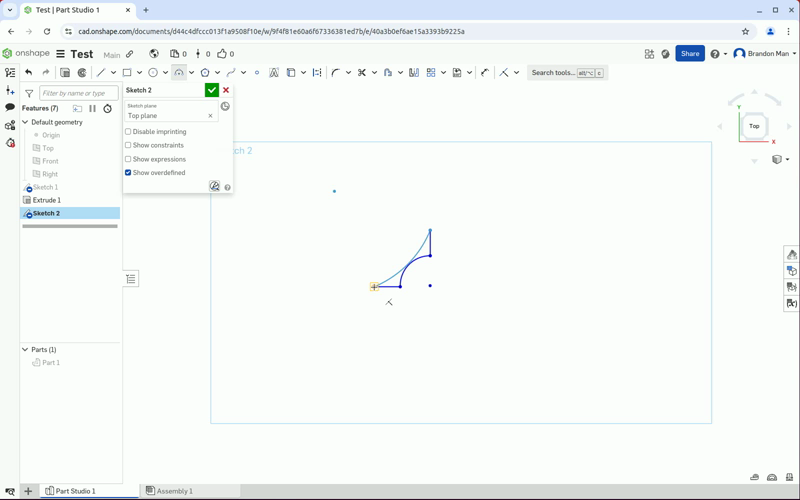
click(374, 286)
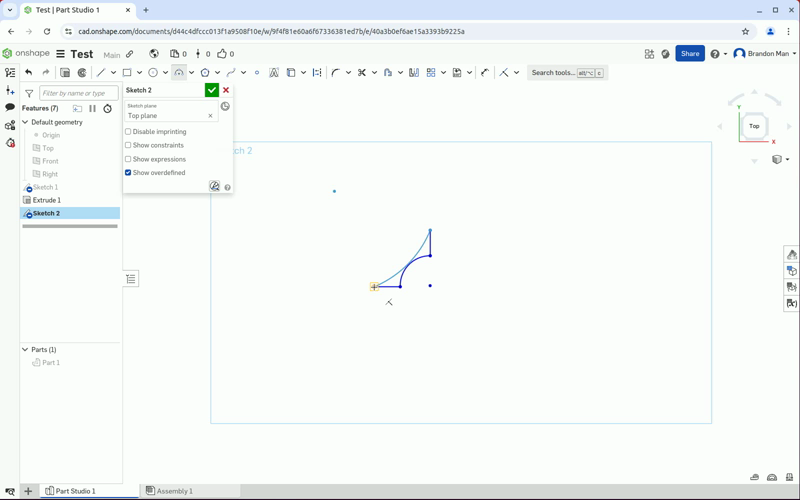
key_down(shift)
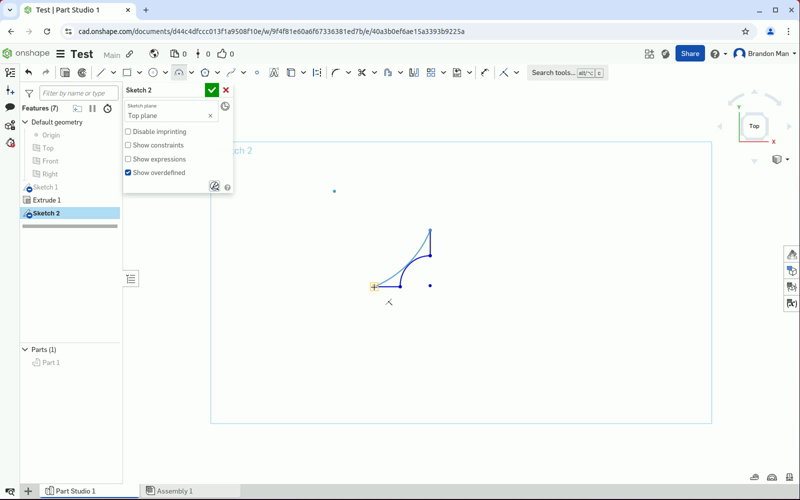
mouse_move(361, 217)
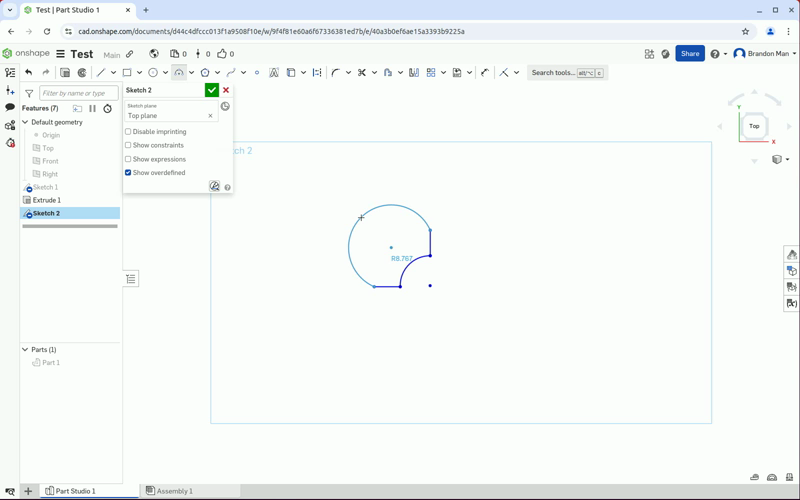
click(361, 217)
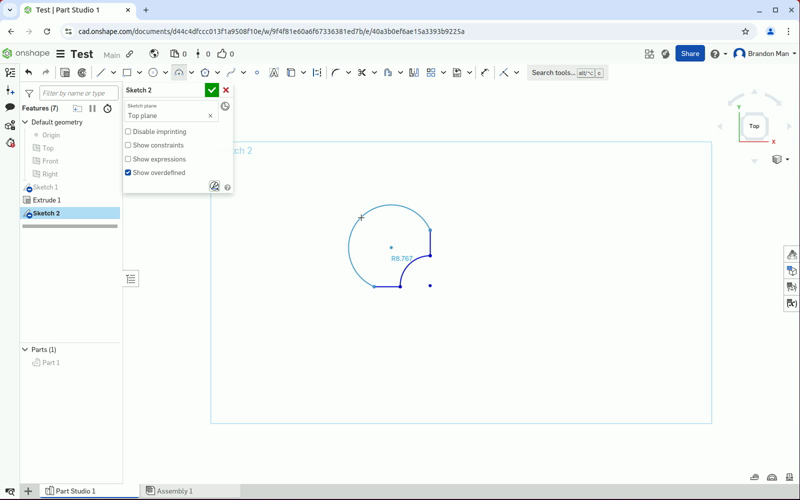
key_up(shift)
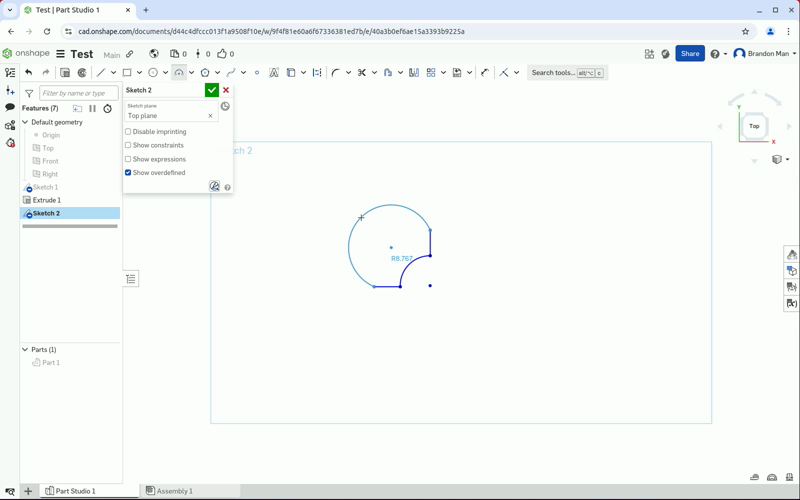
key(esc)
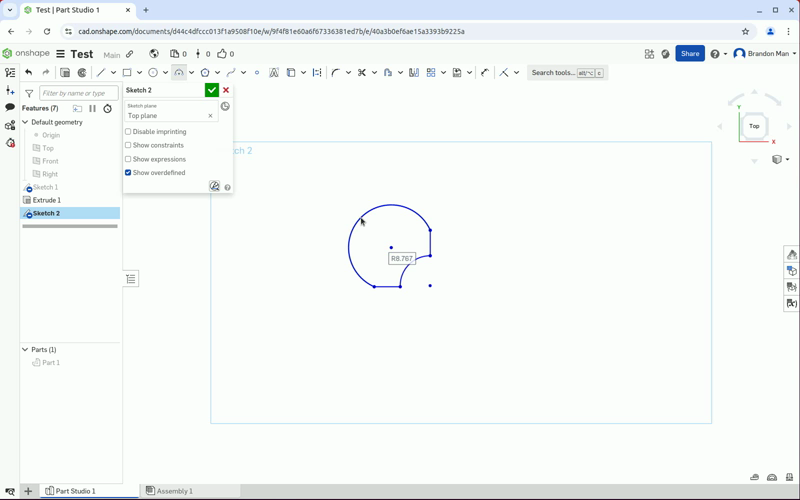
mouse_move(370, 234)
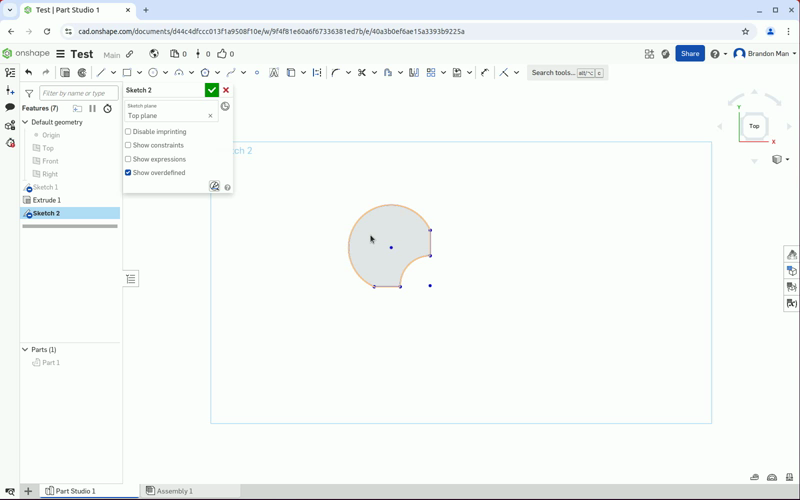
click(370, 234)
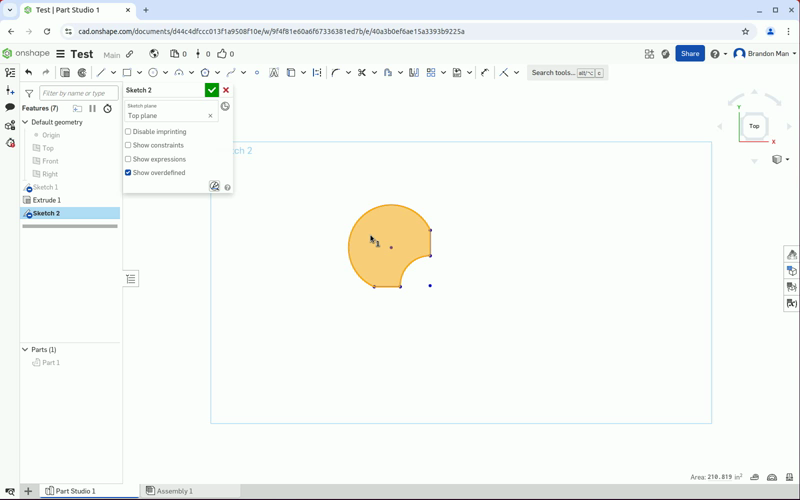
mouse_move(73, 352)
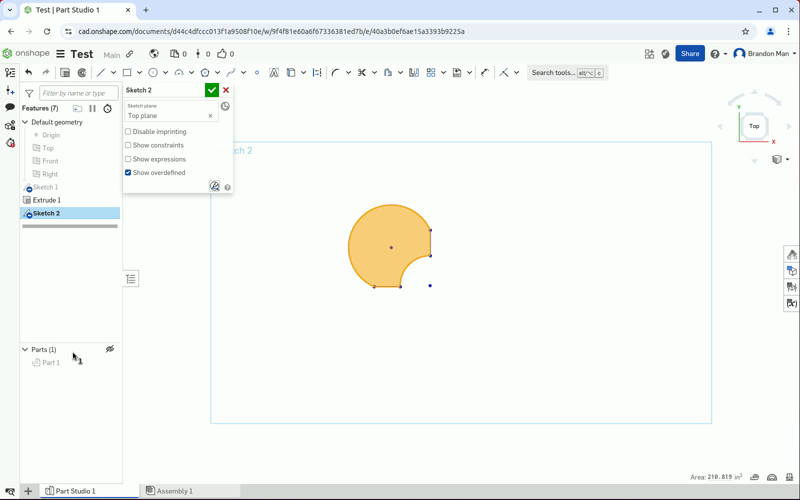
key(shift+y)
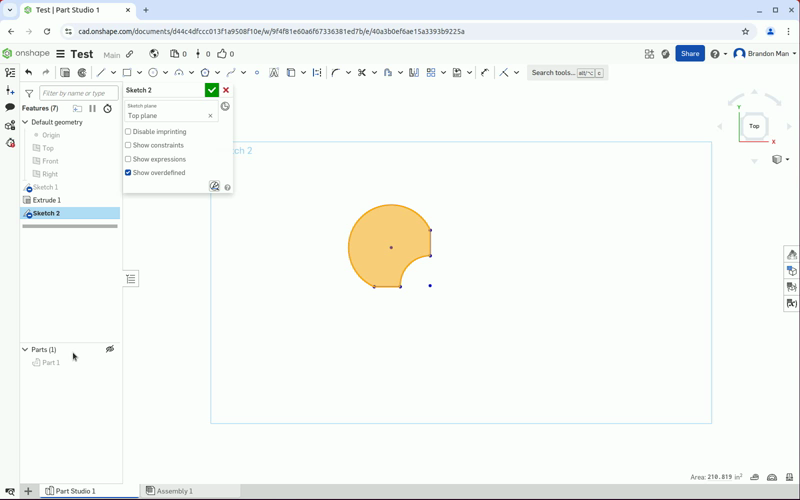
key(shift+e)
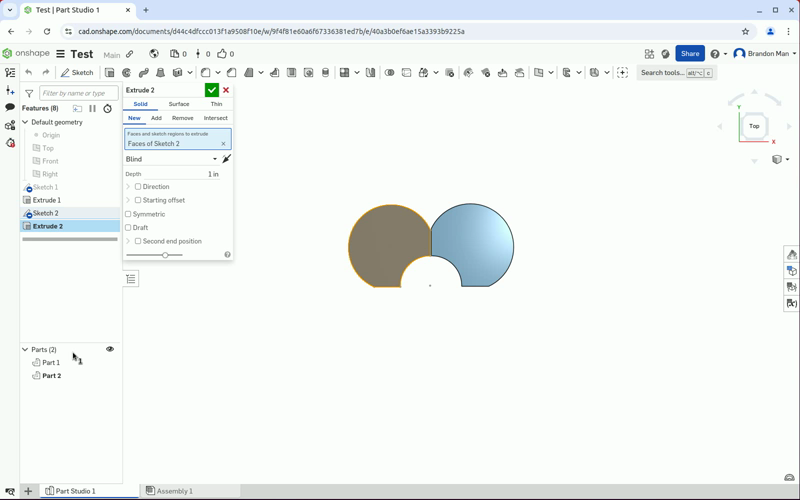
mouse_move(143, 106)
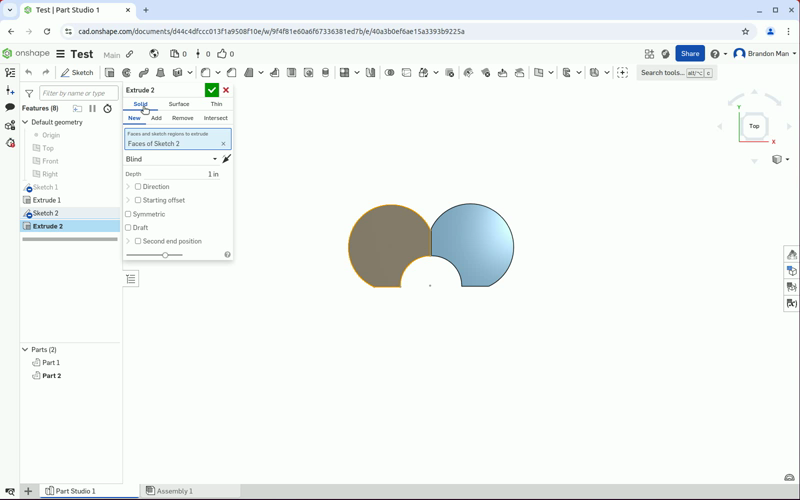
click(143, 106)
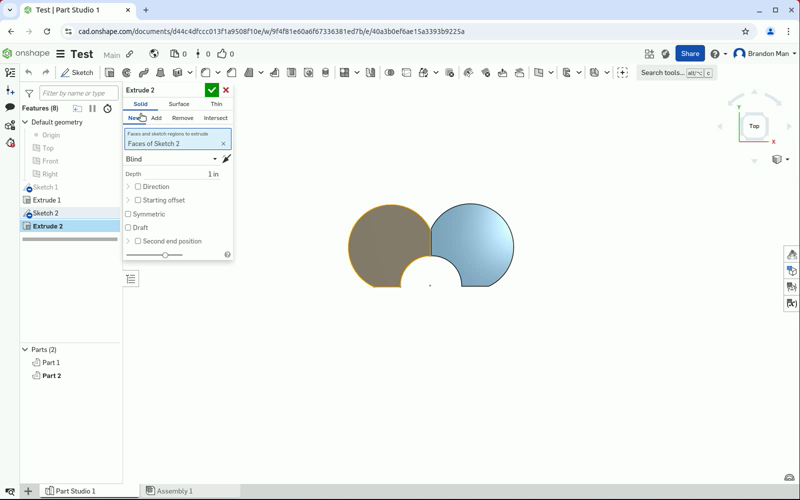
mouse_move(137, 120)
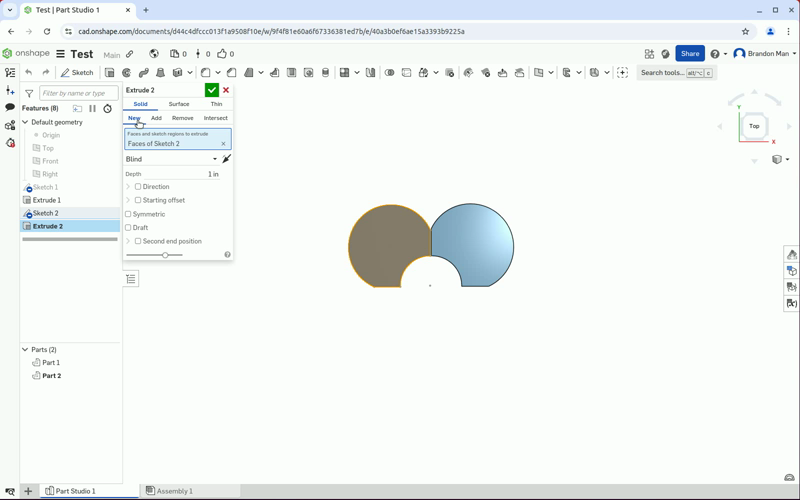
click(137, 120)
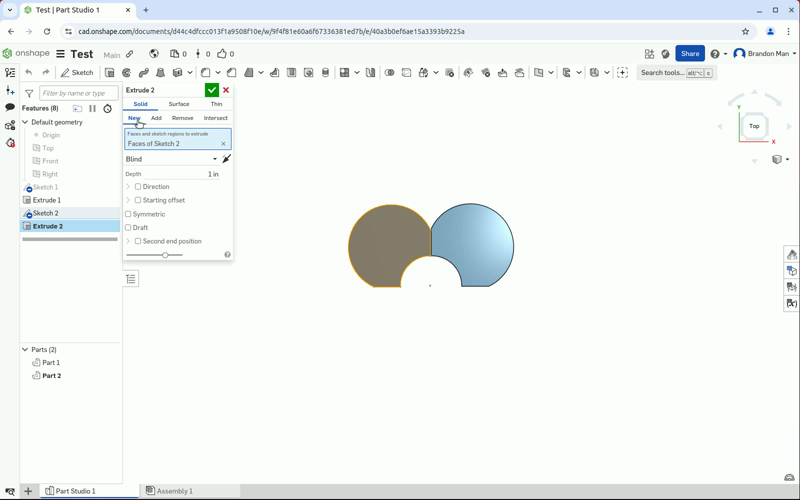
key(tab, 4)
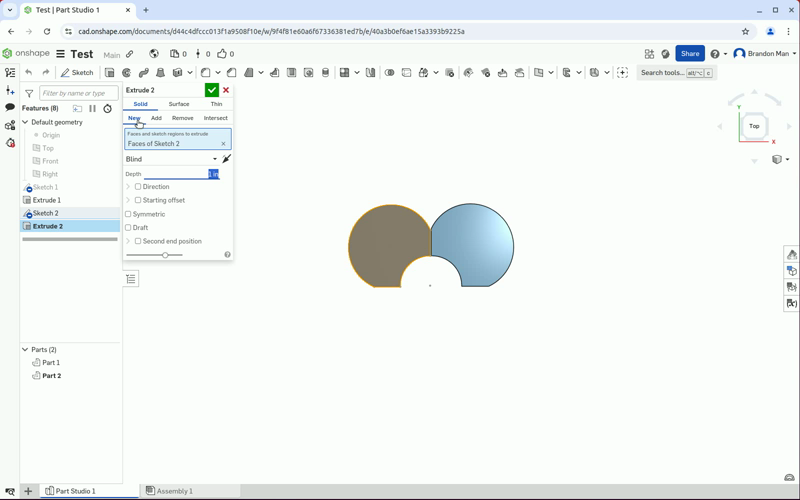
text(2.889)
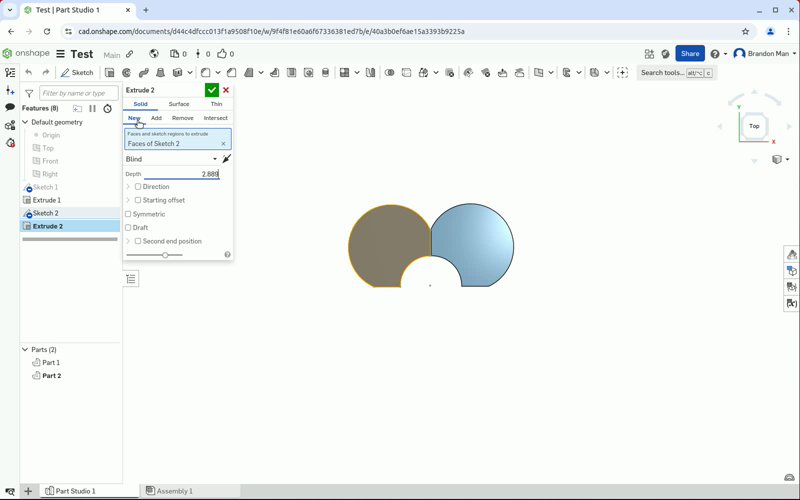
key(enter)
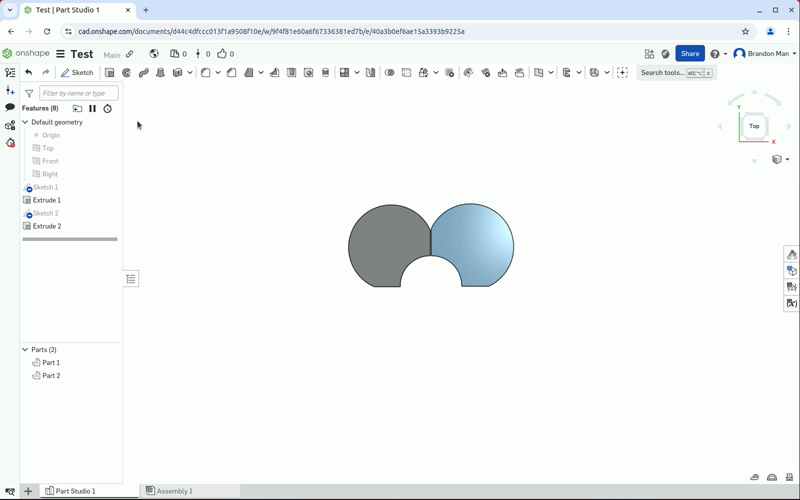
key(shift+h)
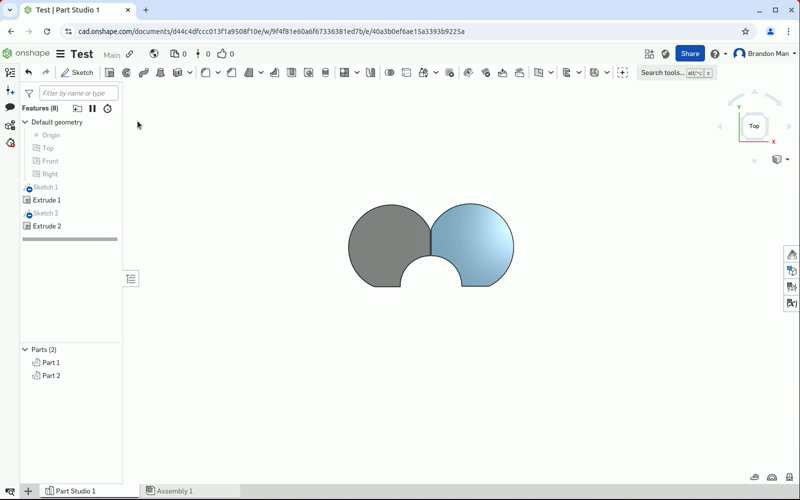
key(shift+h)
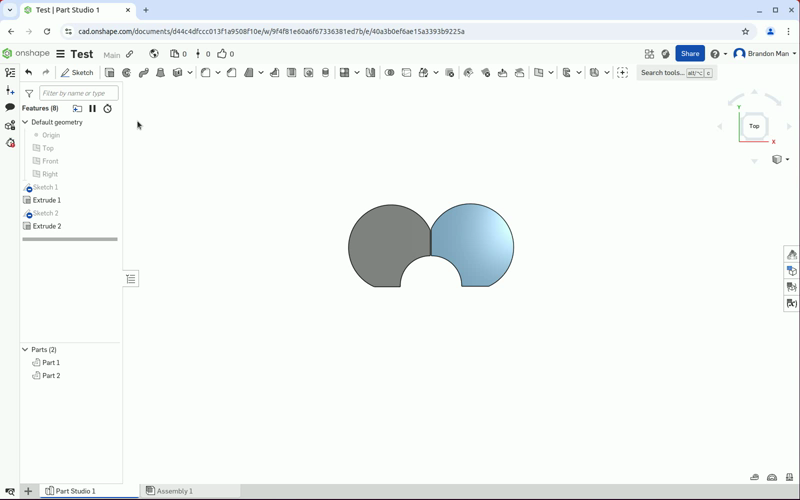
mouse_move(73, 189)
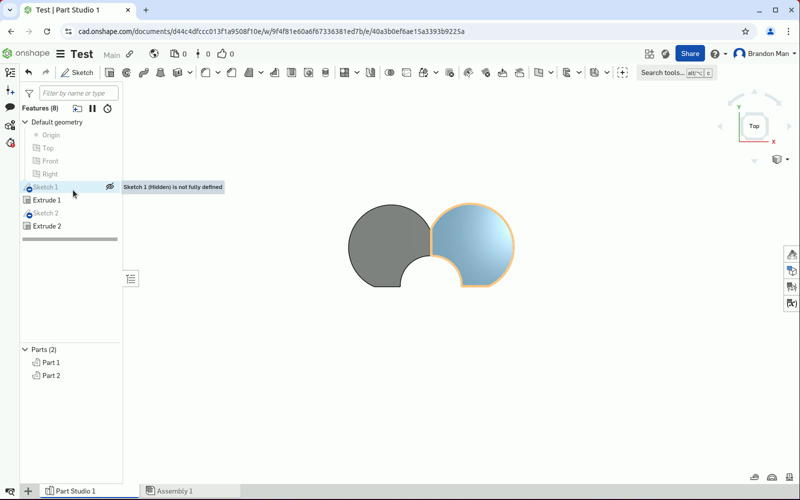
click(73, 189)
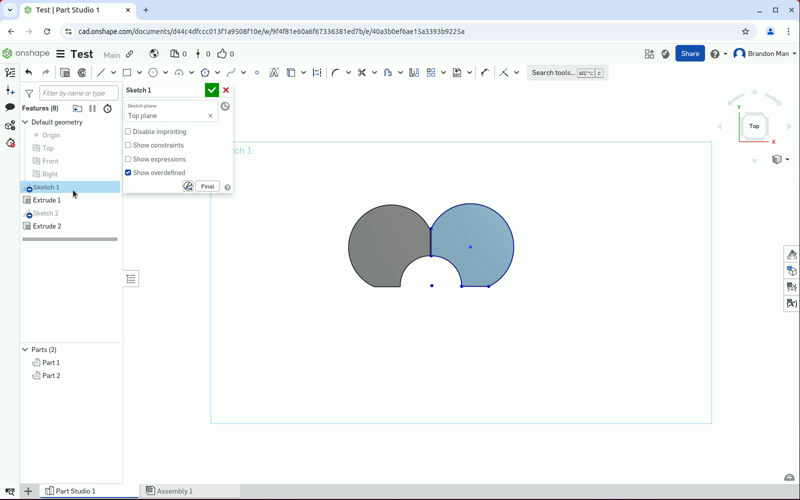
mouse_move(229, 92)
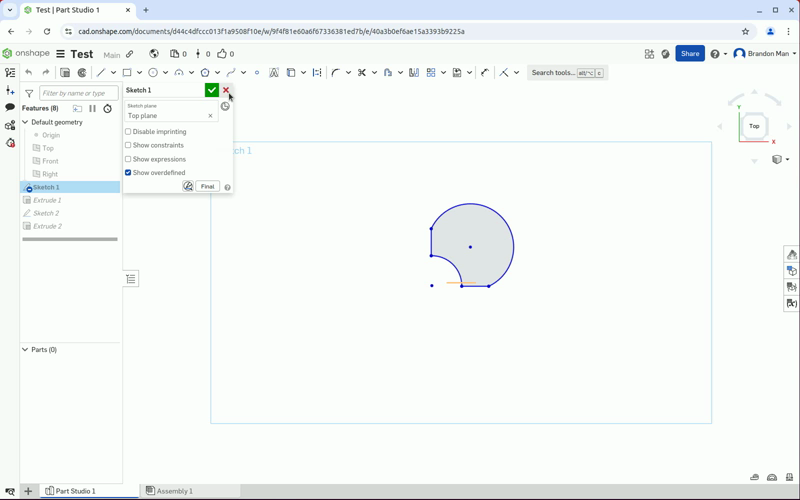
click(229, 92)
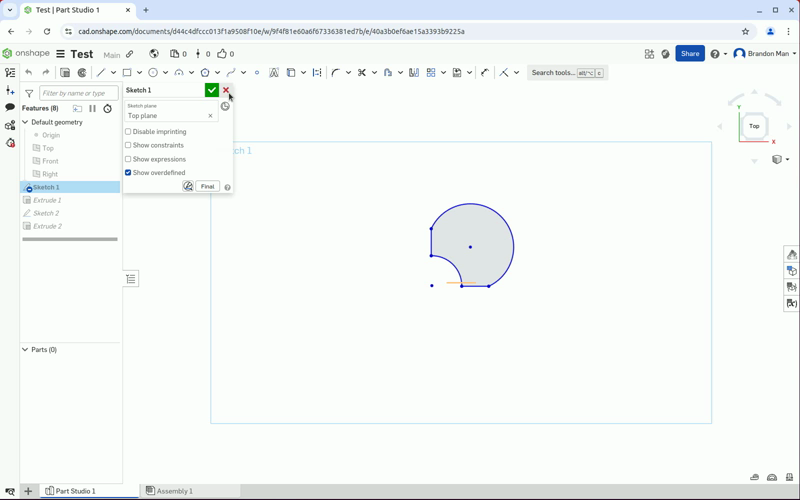
key(shift+s)
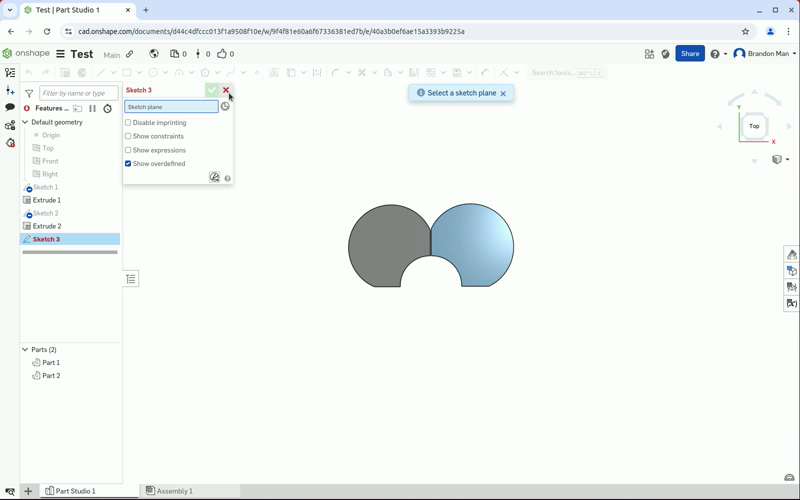
mouse_move(73, 150)
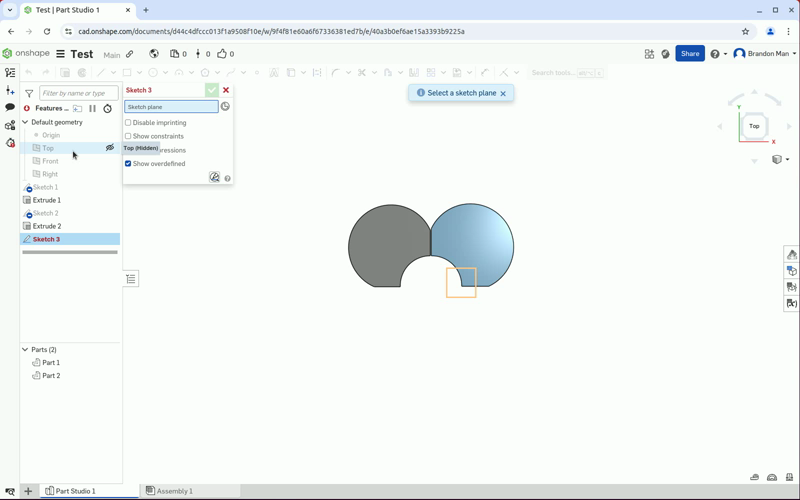
click(73, 150)
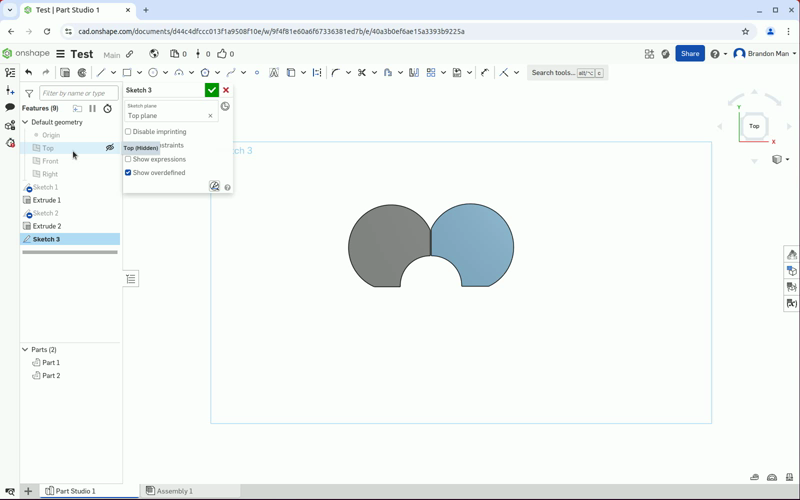
mouse_move(73, 352)
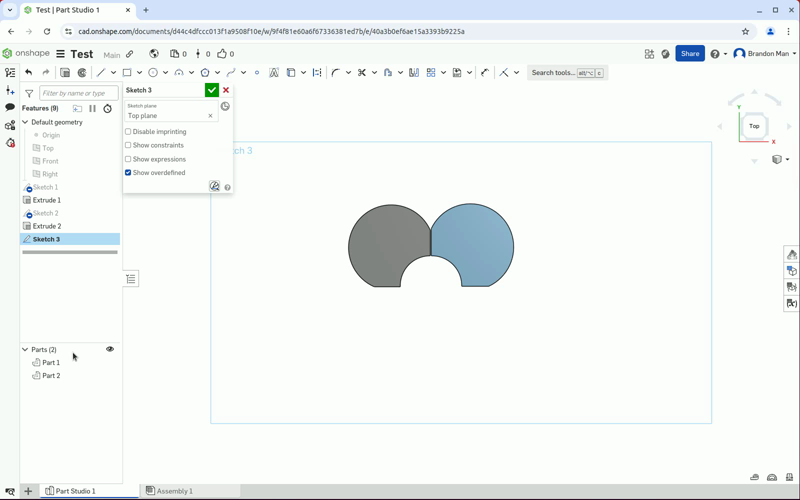
key(y)
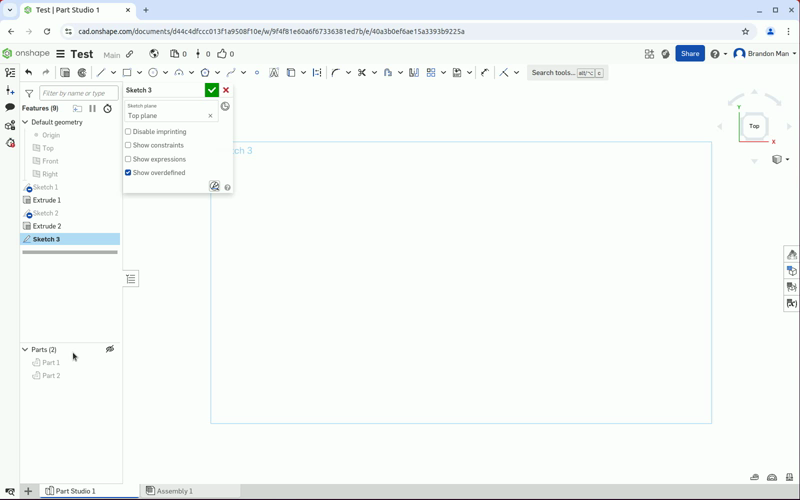
key(a)
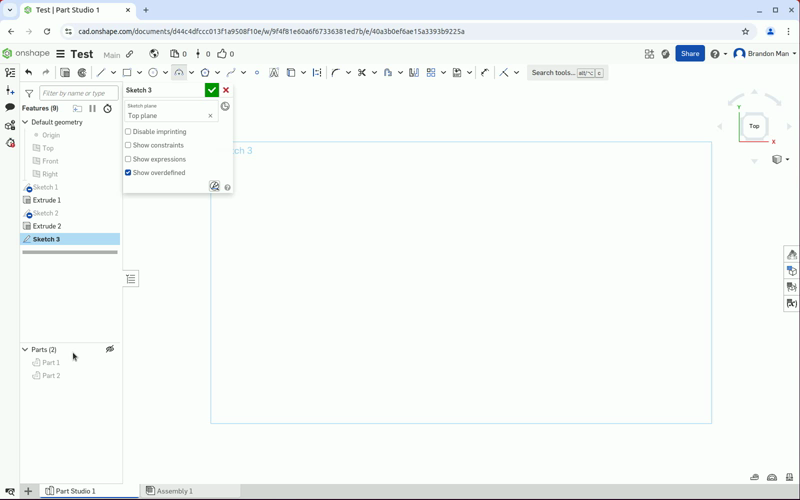
key_down(shift)
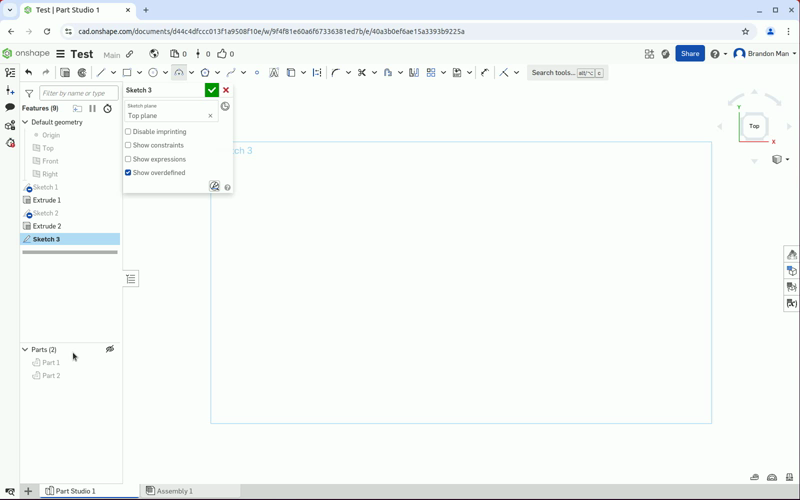
mouse_move(431, 342)
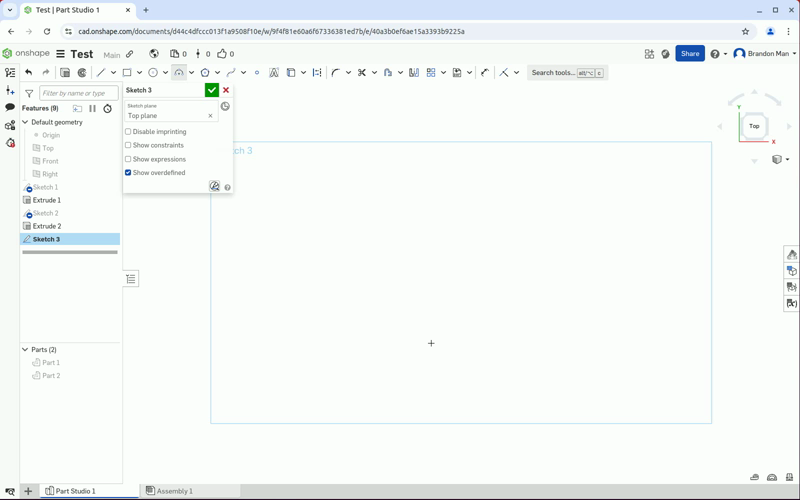
click(431, 342)
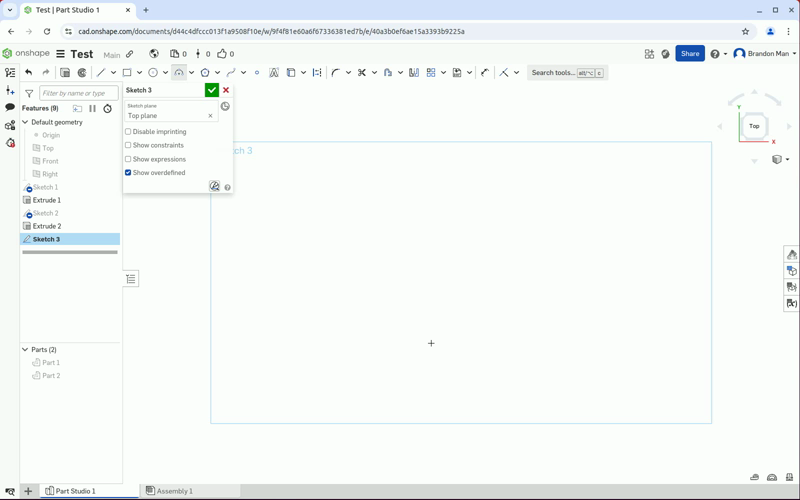
key_up(shift)
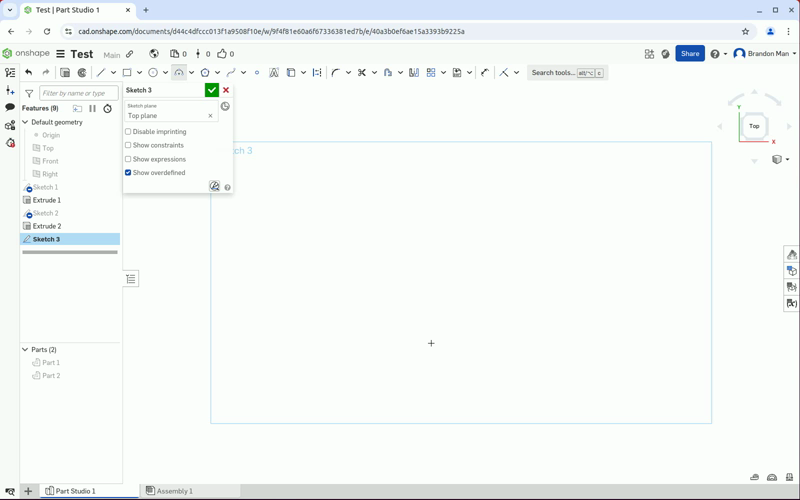
key_down(shift)
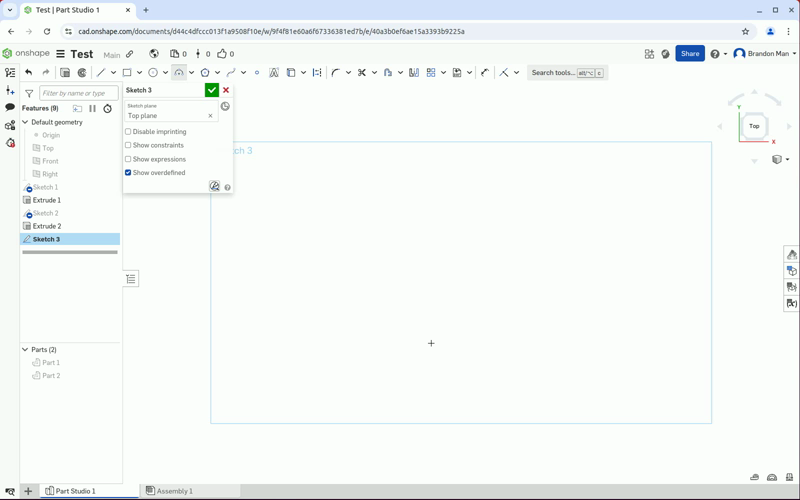
mouse_move(487, 286)
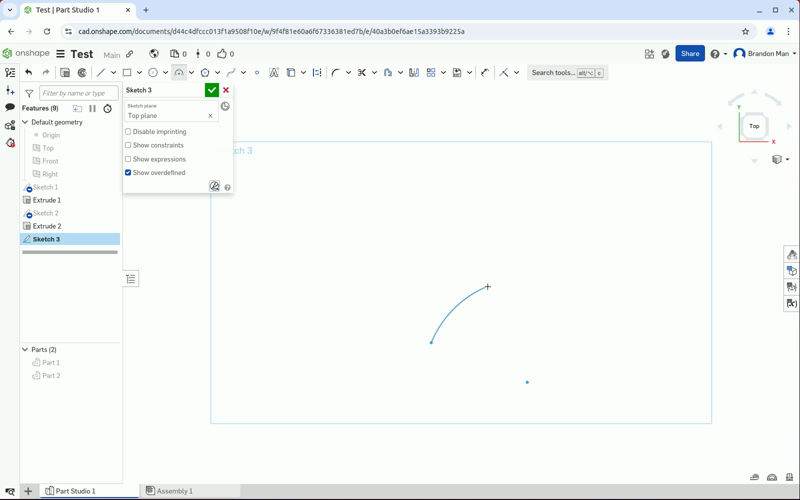
click(487, 286)
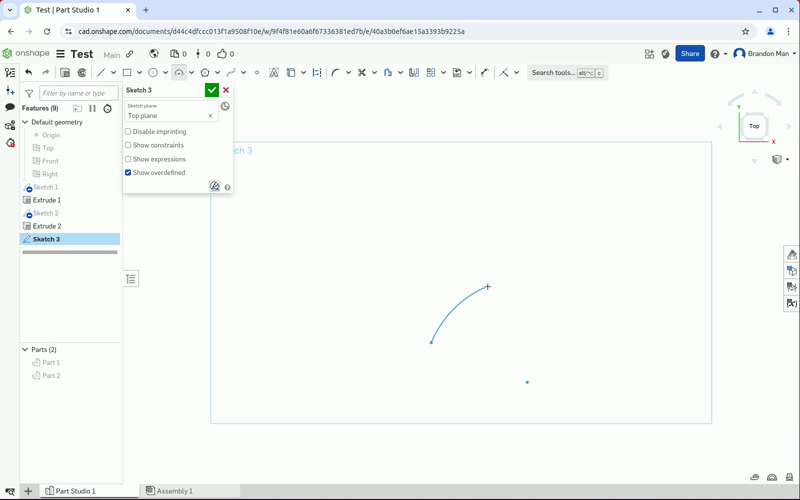
mouse_move(501, 356)
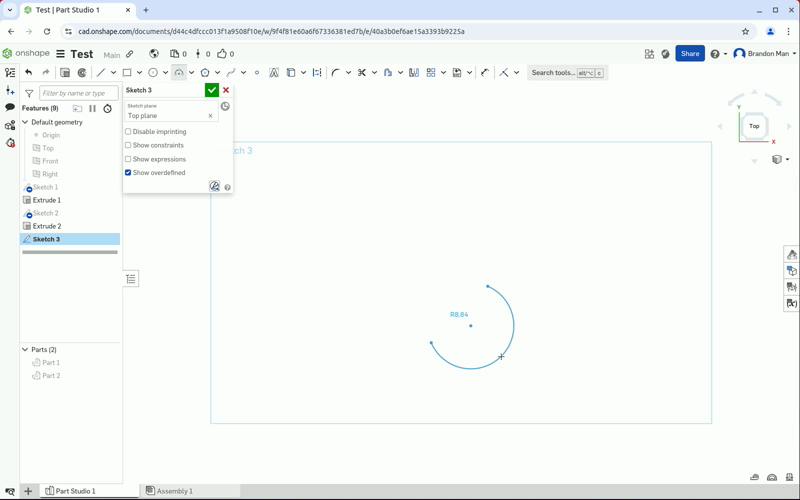
click(501, 356)
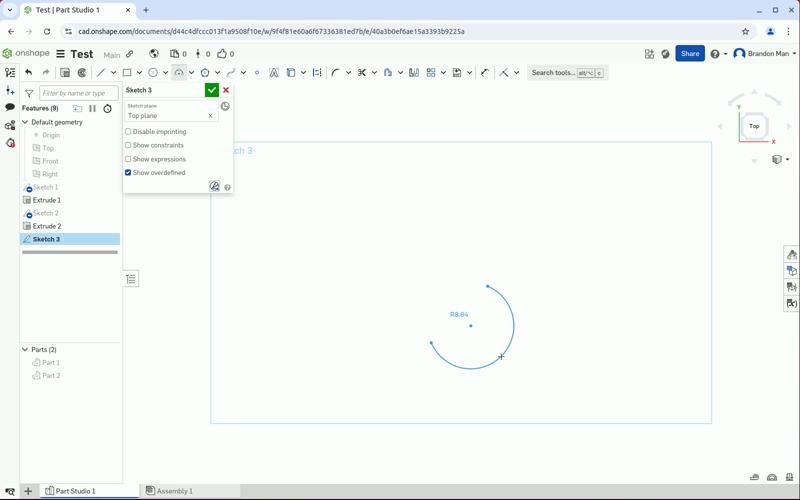
key_up(shift)
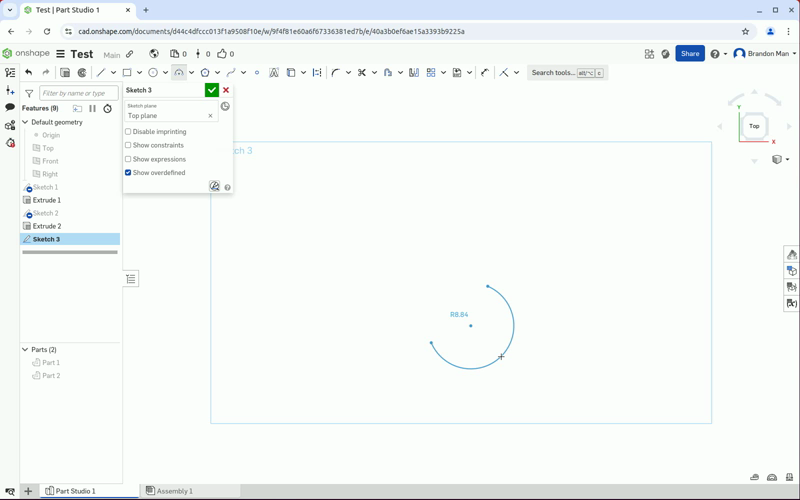
key(esc)
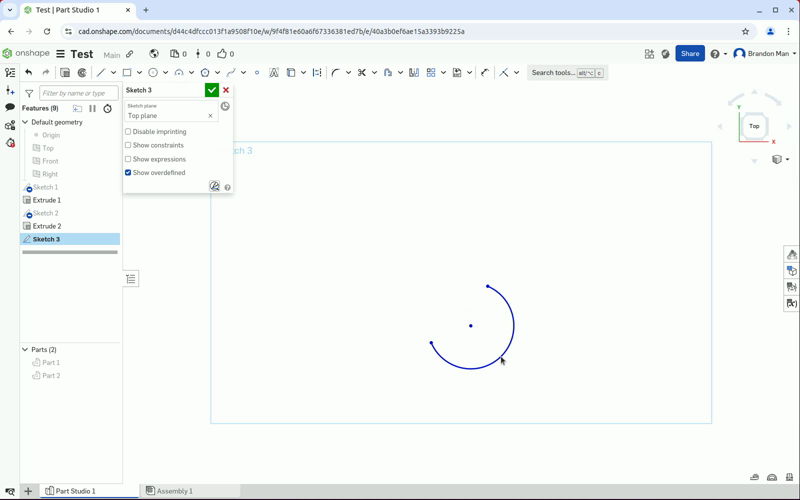
key(l)
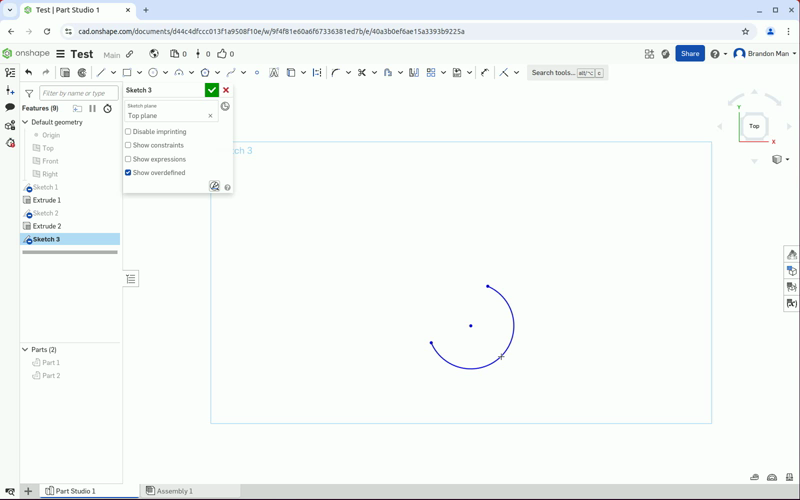
mouse_move(487, 286)
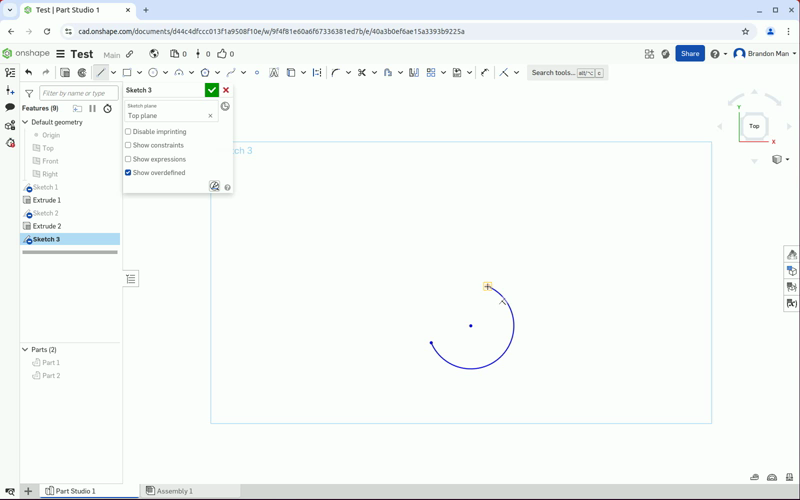
click(487, 286)
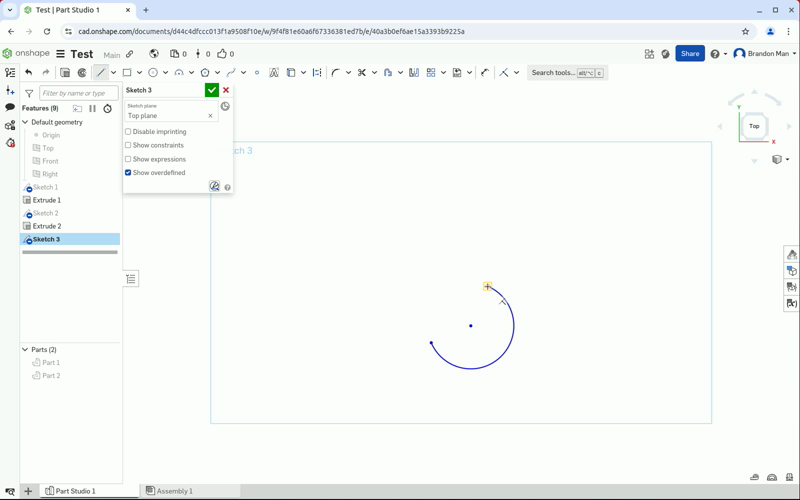
key_down(shift)
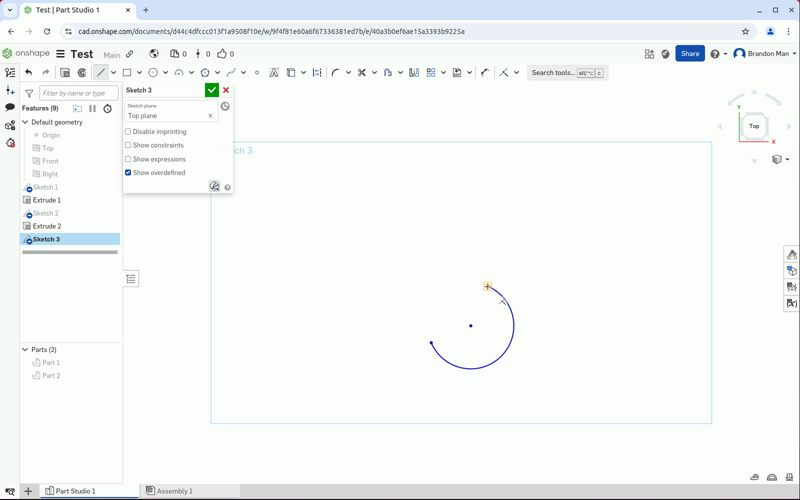
mouse_move(517, 286)
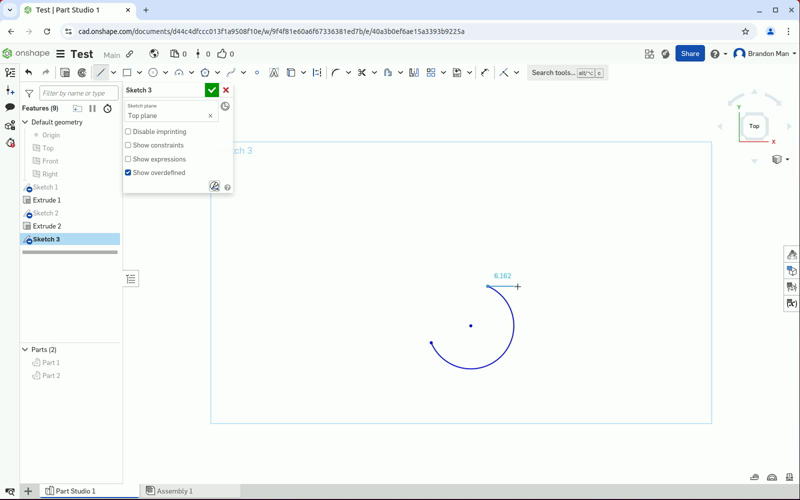
mouse_move(461, 286)
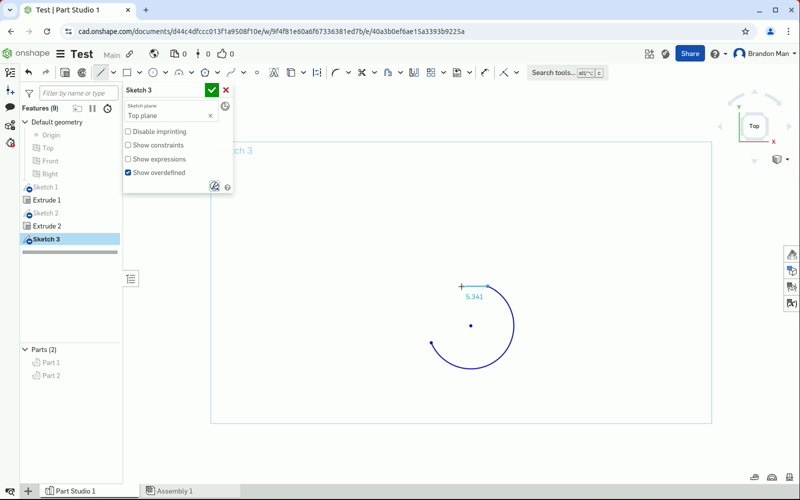
click(461, 286)
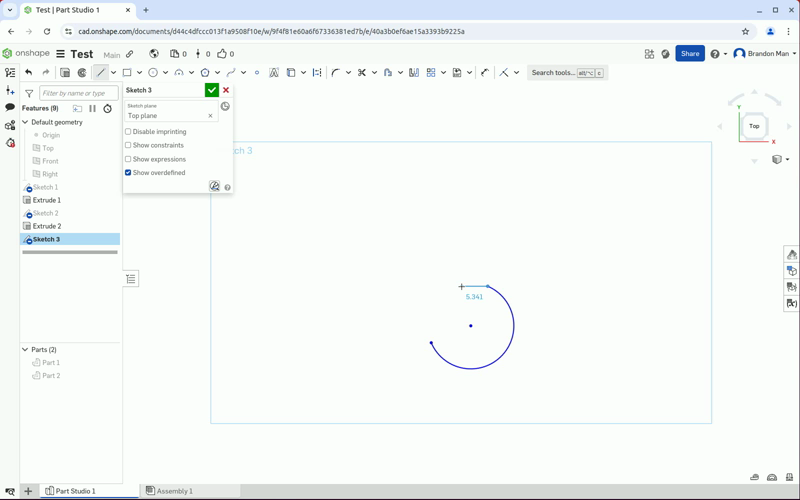
key_up(shift)
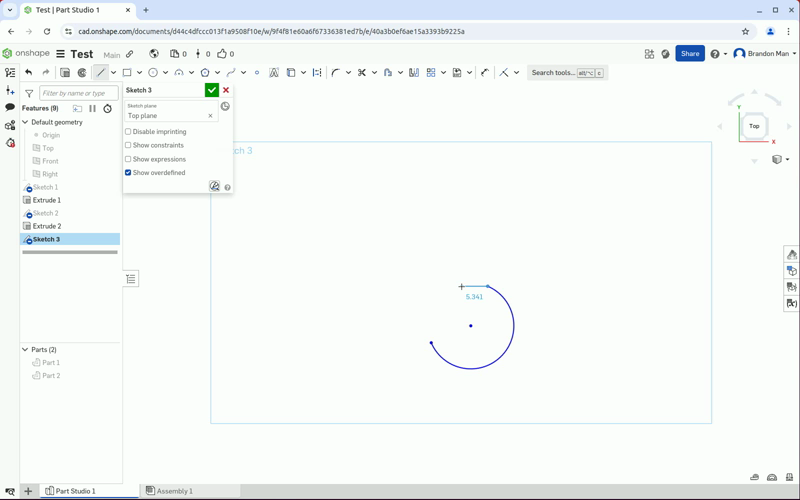
key(esc)
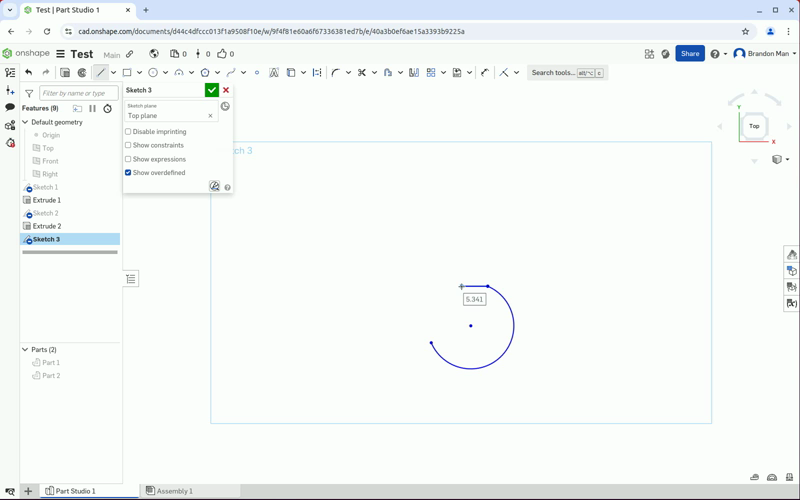
key(a)
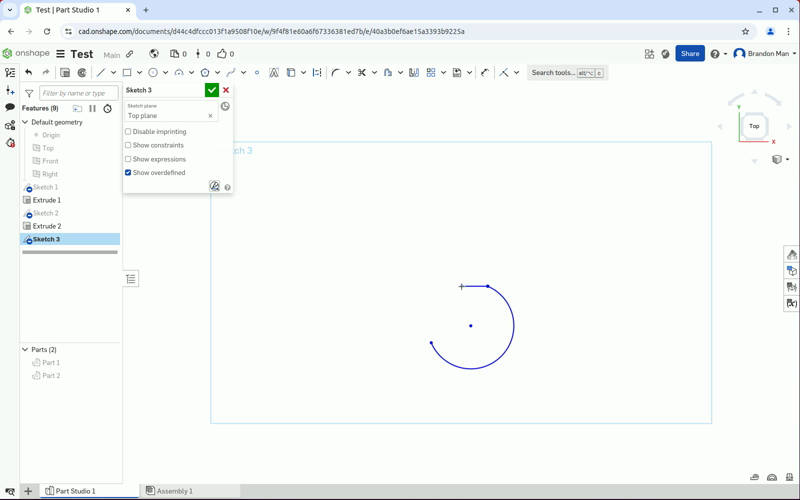
mouse_move(461, 286)
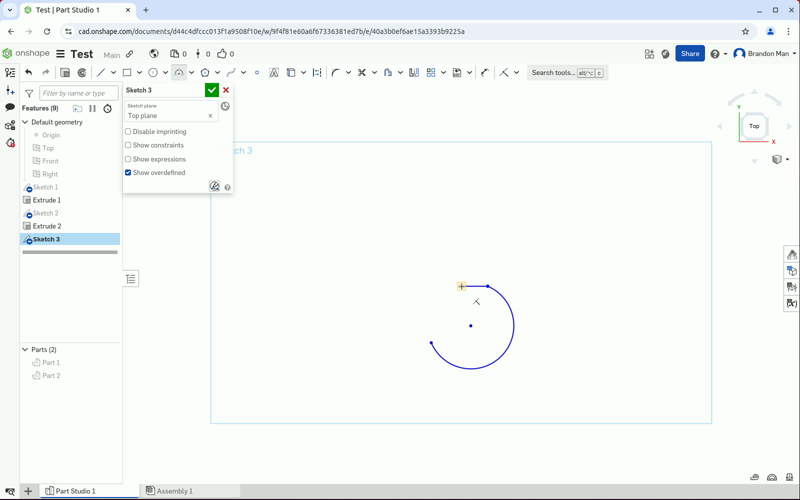
click(461, 286)
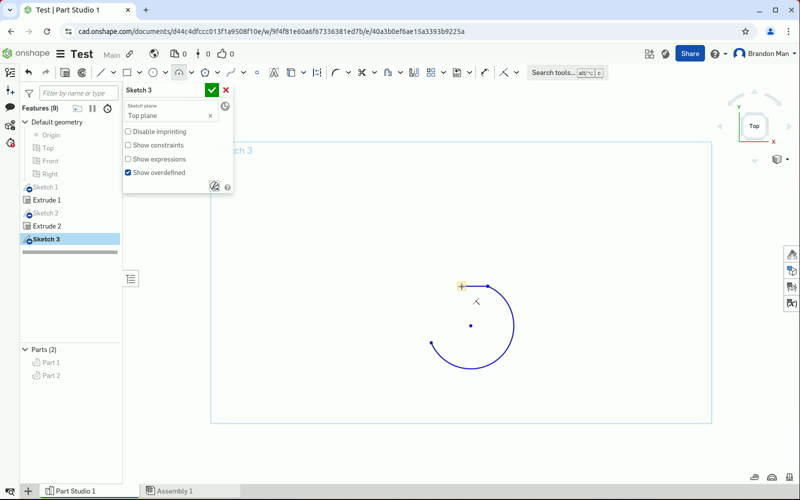
key_down(shift)
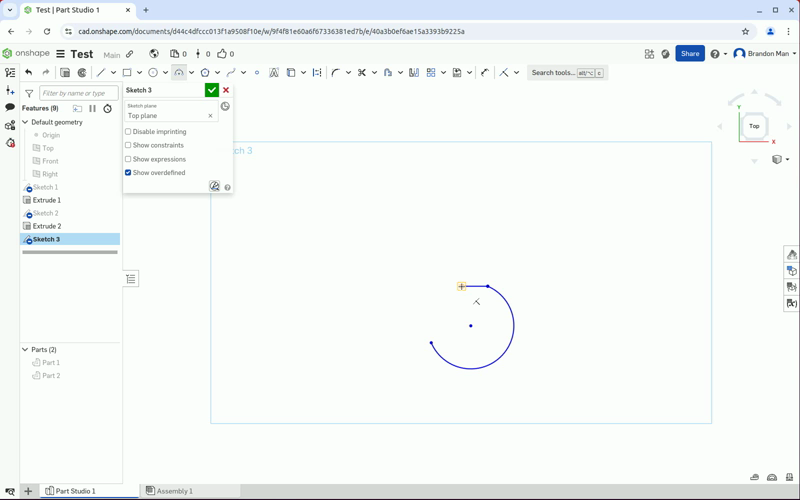
mouse_move(431, 316)
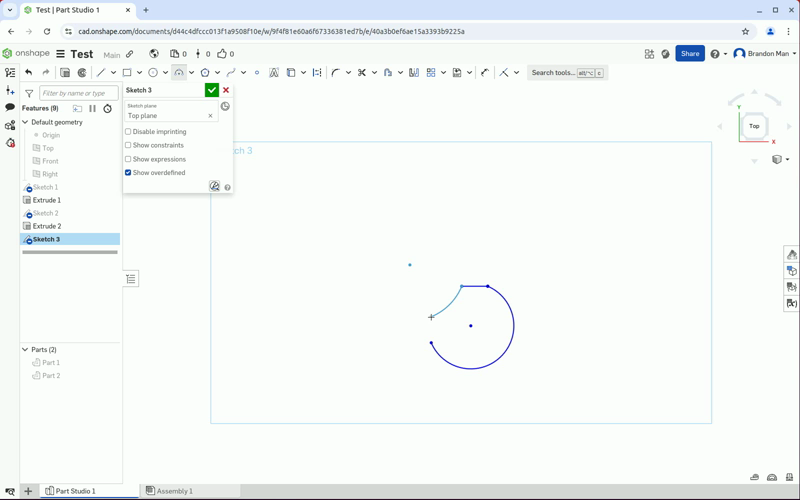
click(431, 316)
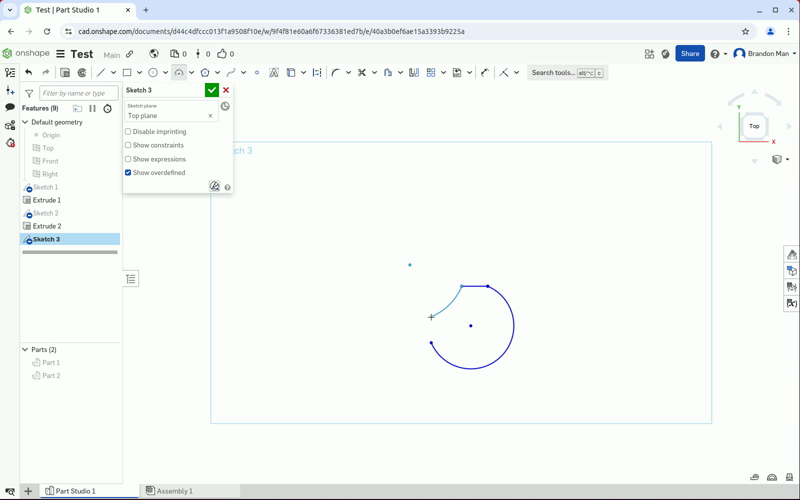
mouse_move(453, 307)
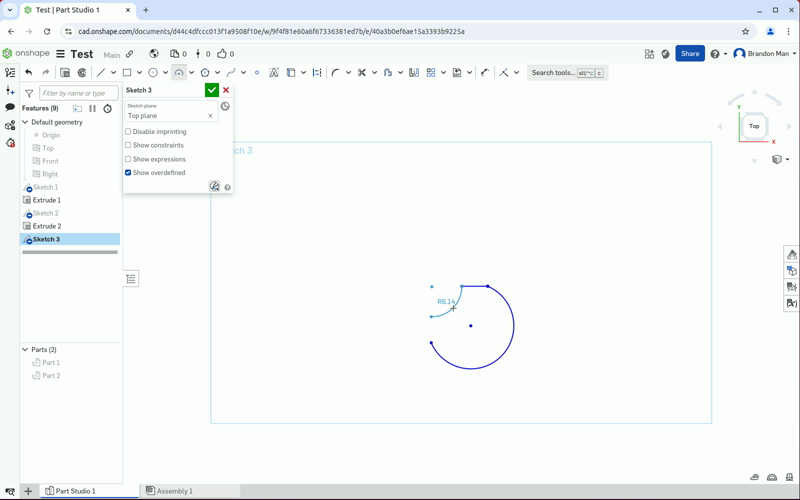
click(453, 307)
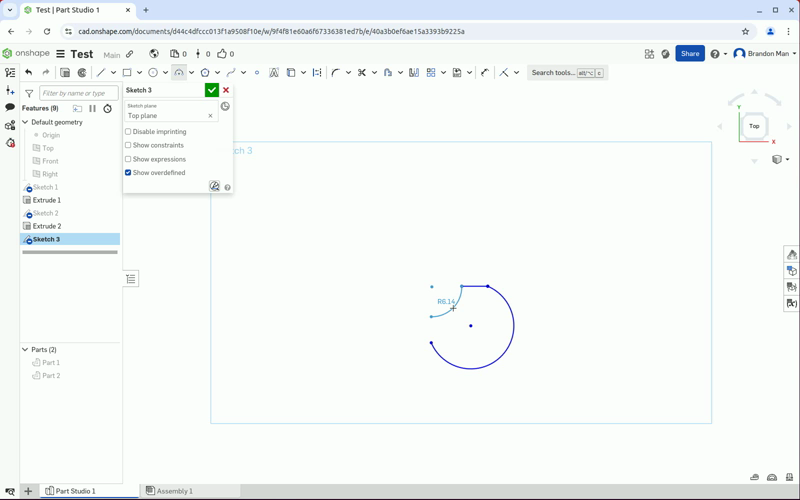
key_up(shift)
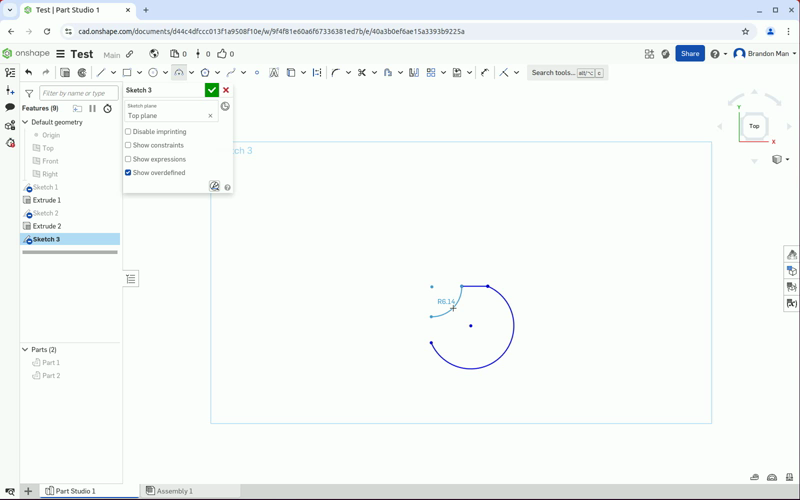
key(esc)
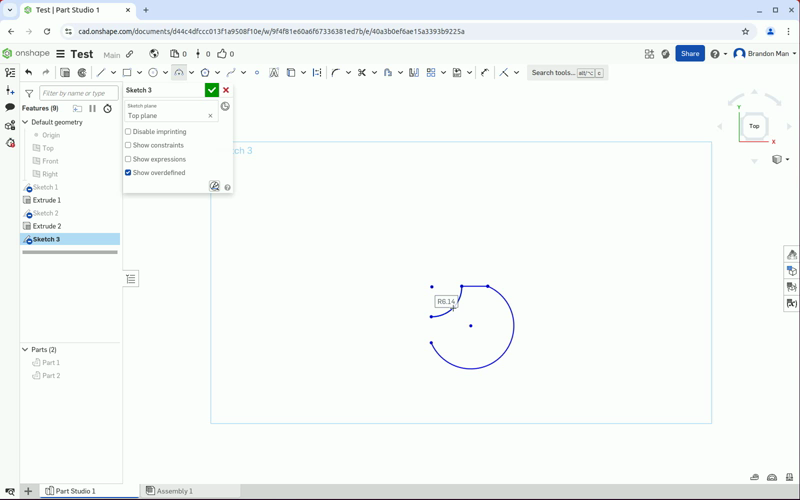
key(l)
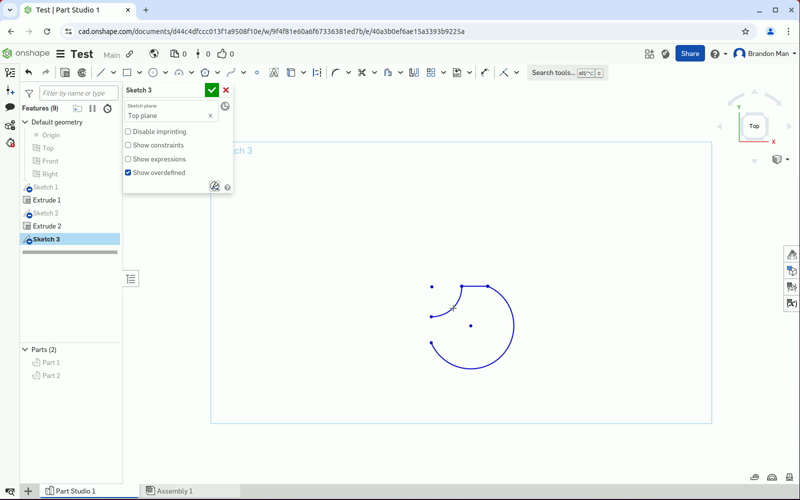
mouse_move(431, 316)
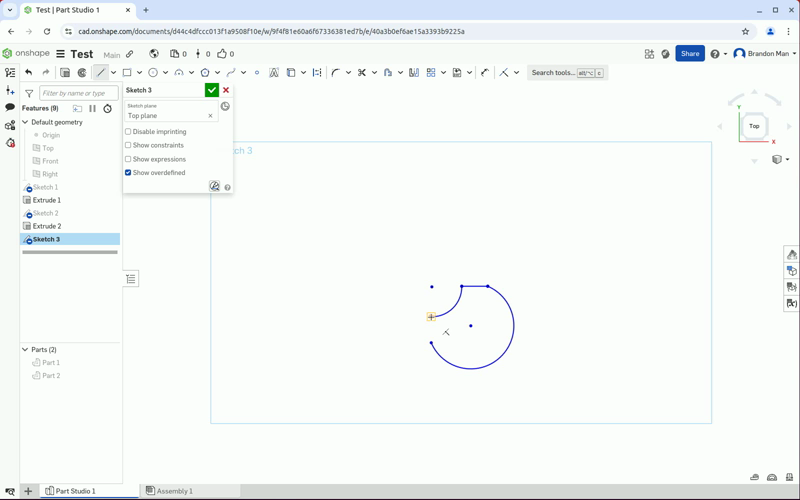
click(431, 316)
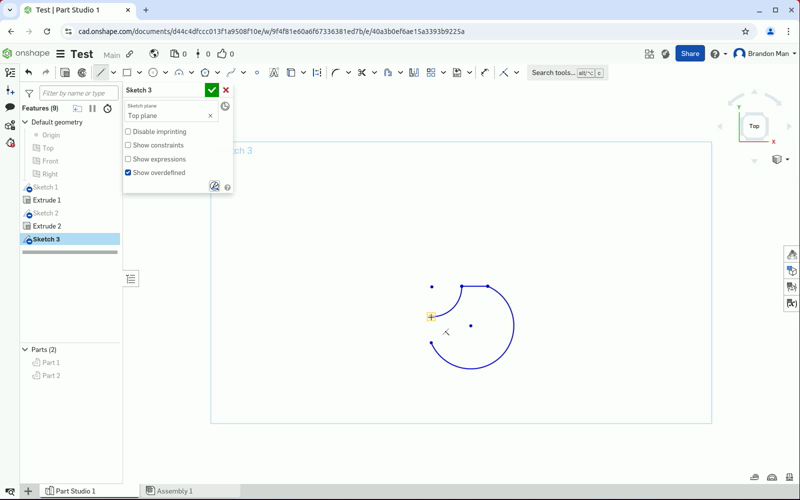
mouse_move(461, 316)
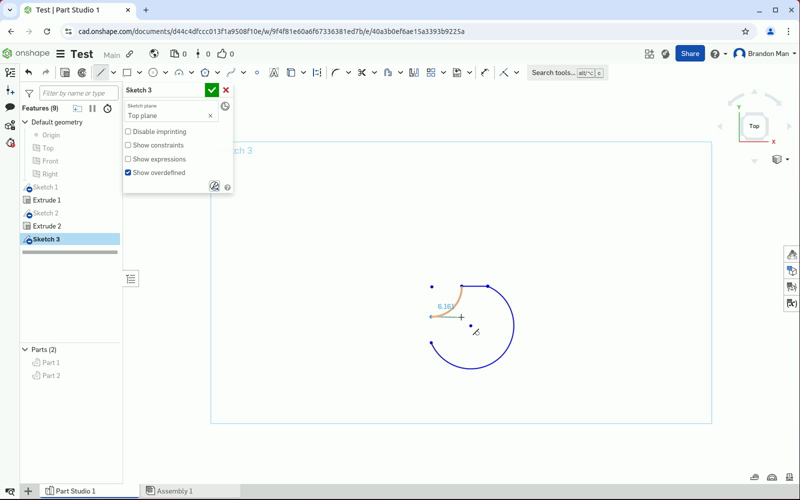
key_down(shift)
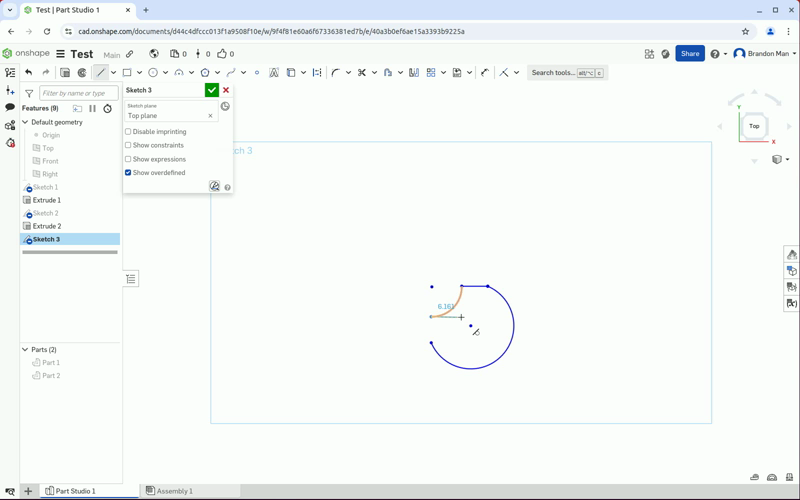
mouse_move(431, 342)
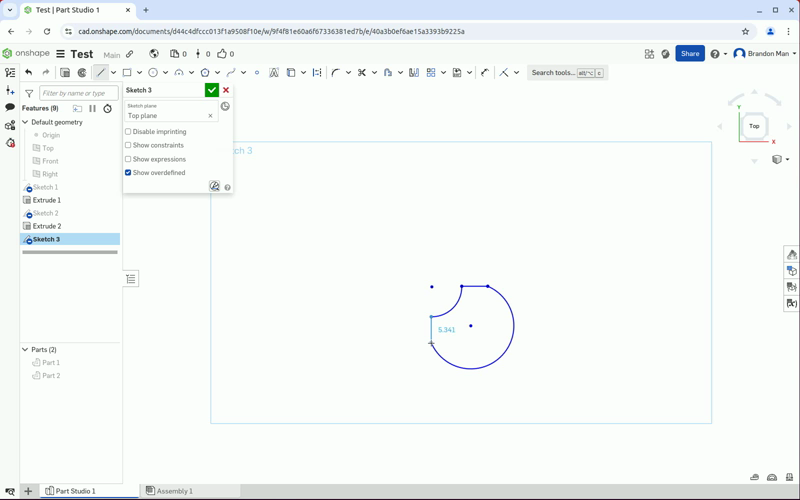
key_up(shift)
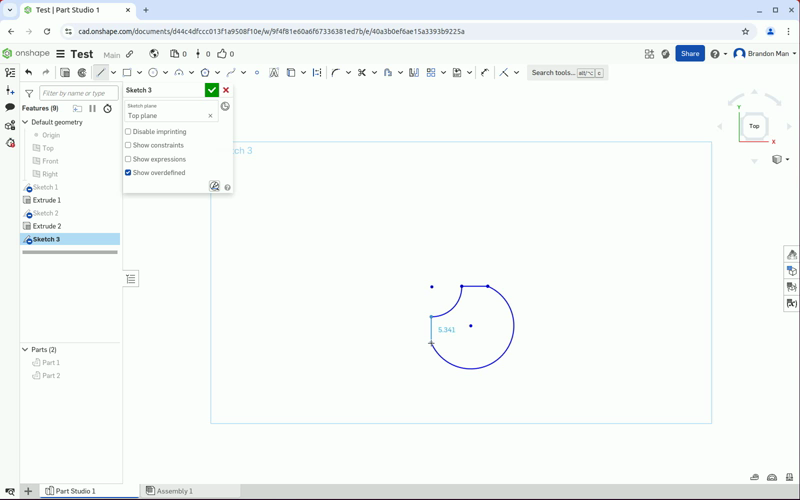
click(431, 342)
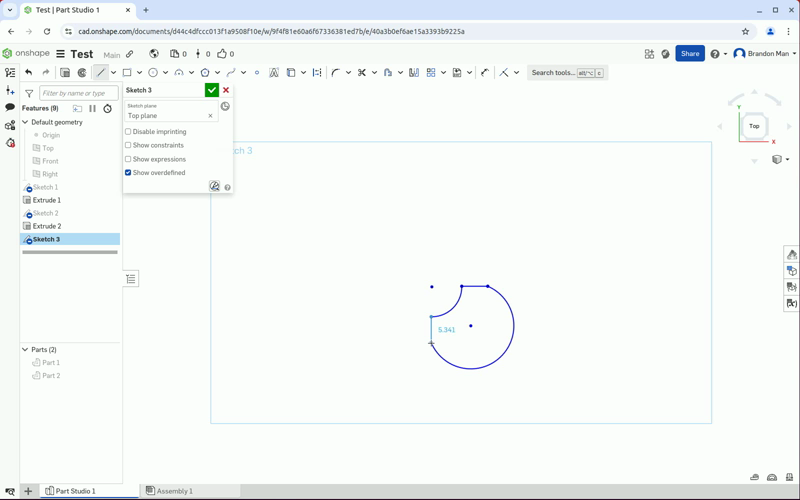
key(esc)
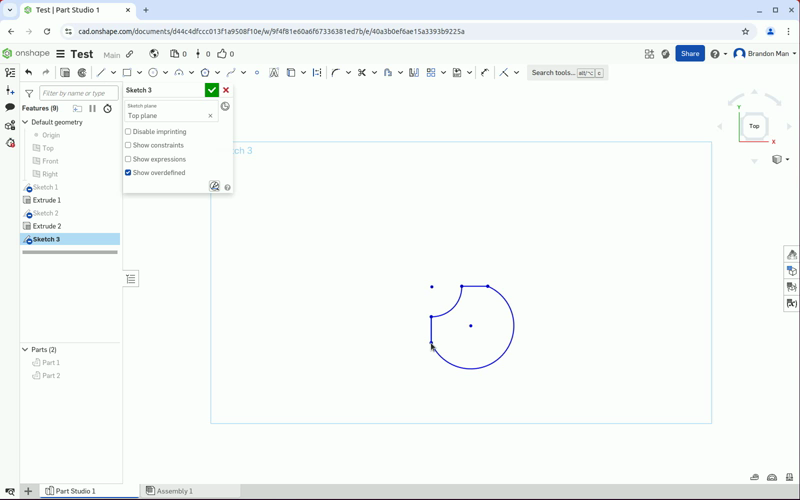
mouse_move(485, 358)
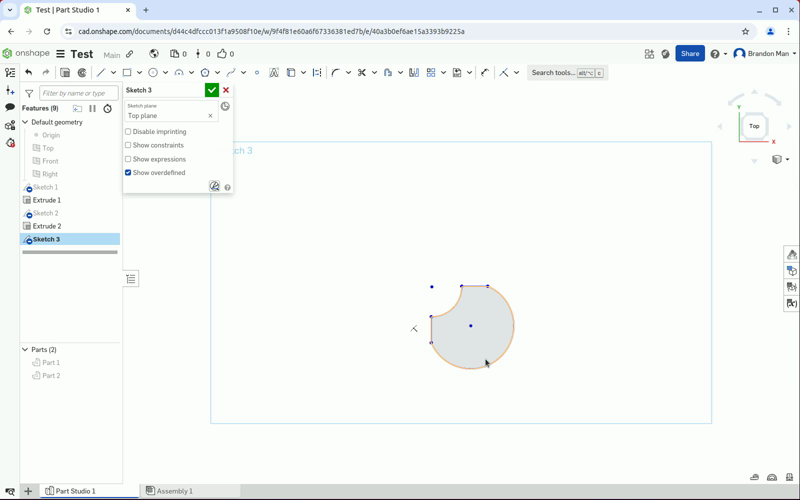
click(485, 358)
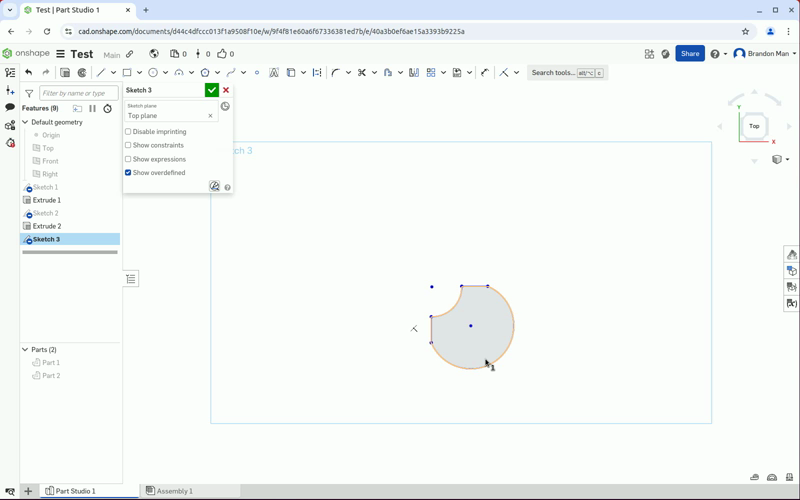
mouse_move(73, 352)
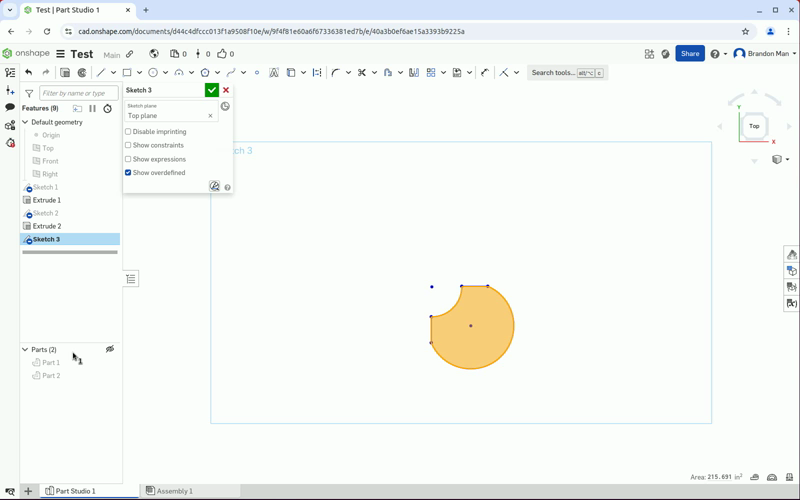
key(shift+y)
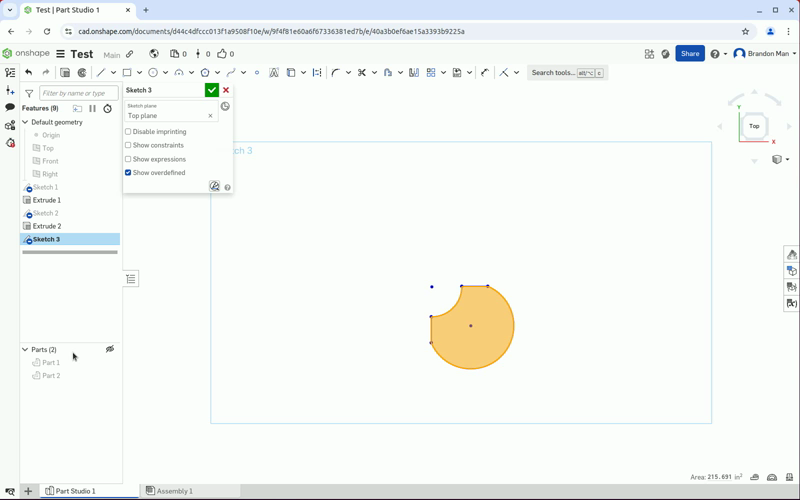
key(shift+e)
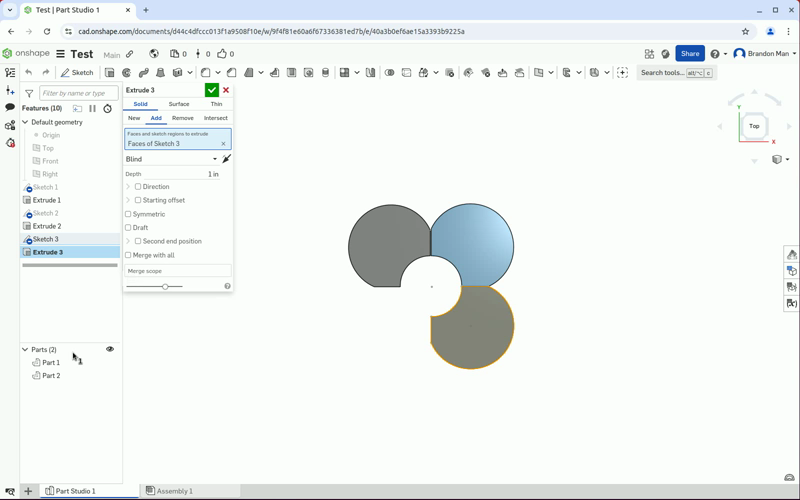
mouse_move(143, 106)
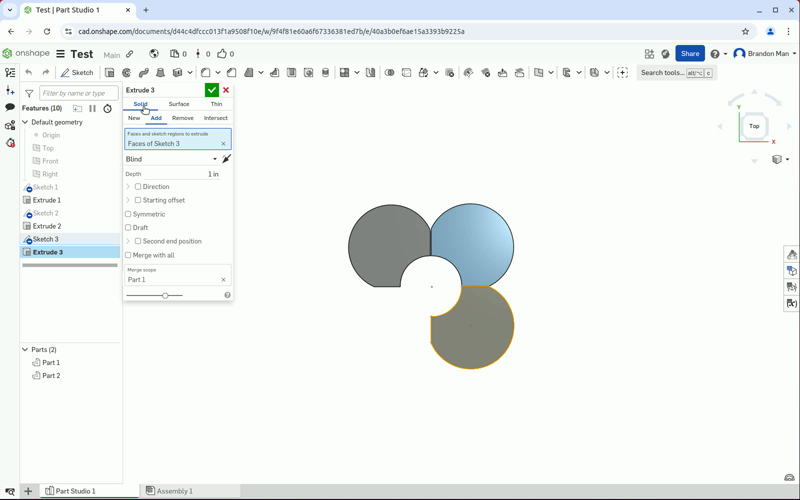
click(143, 106)
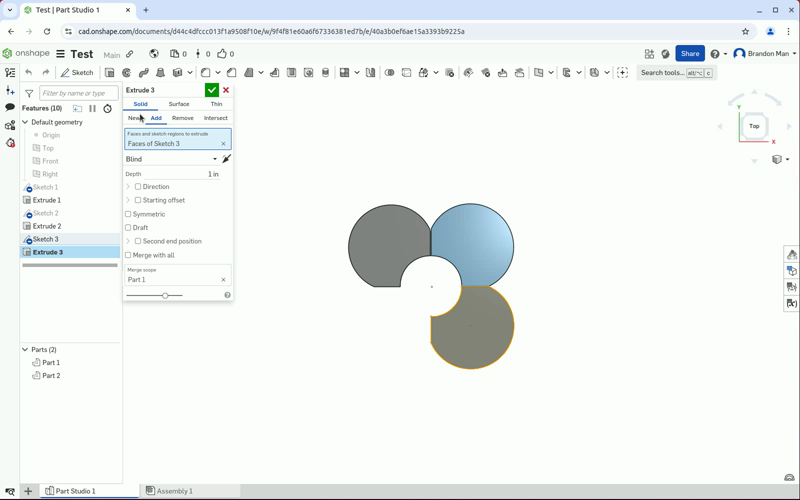
mouse_move(137, 120)
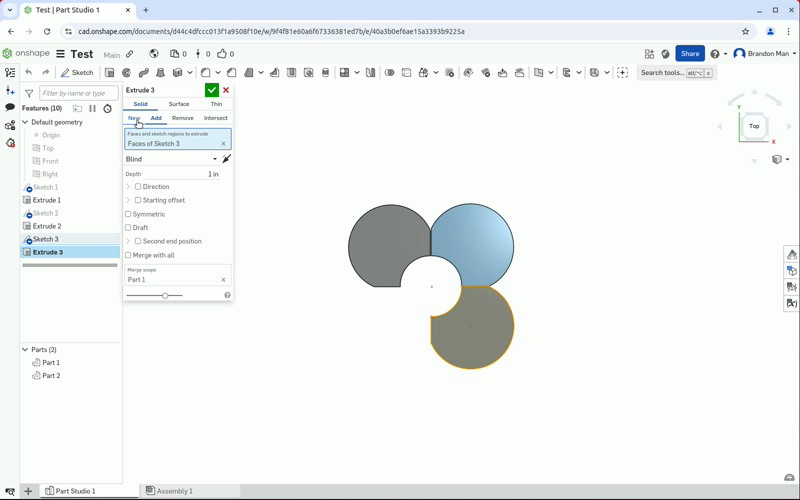
click(137, 120)
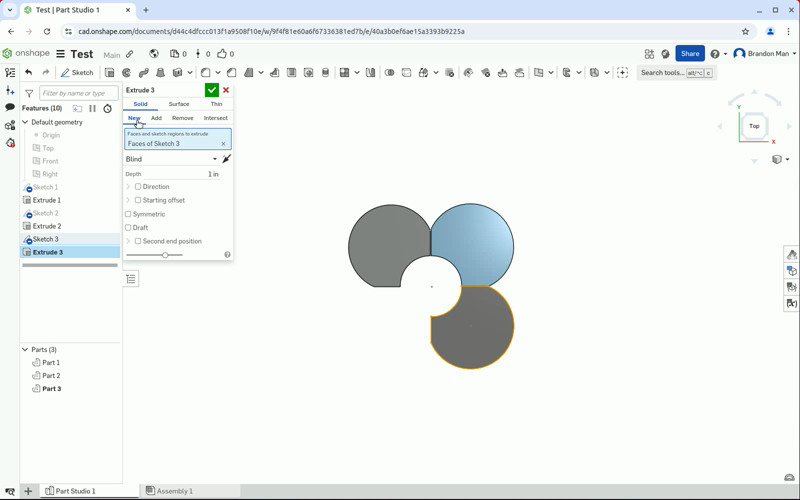
key(tab, 4)
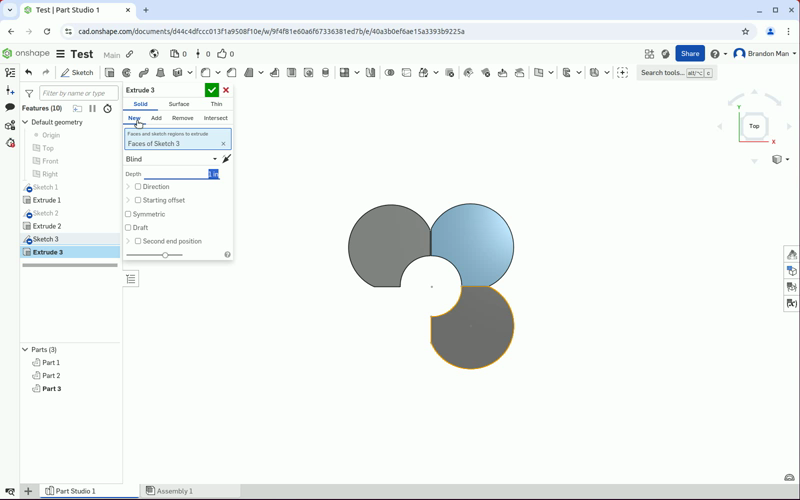
text(2.889)
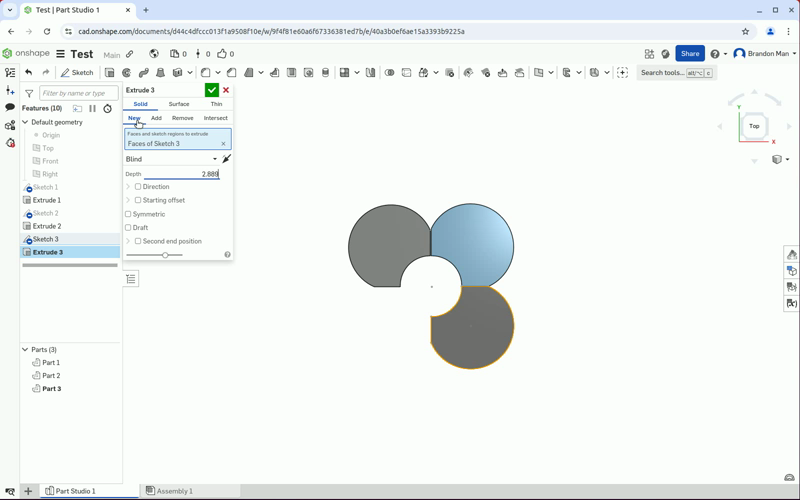
key(enter)
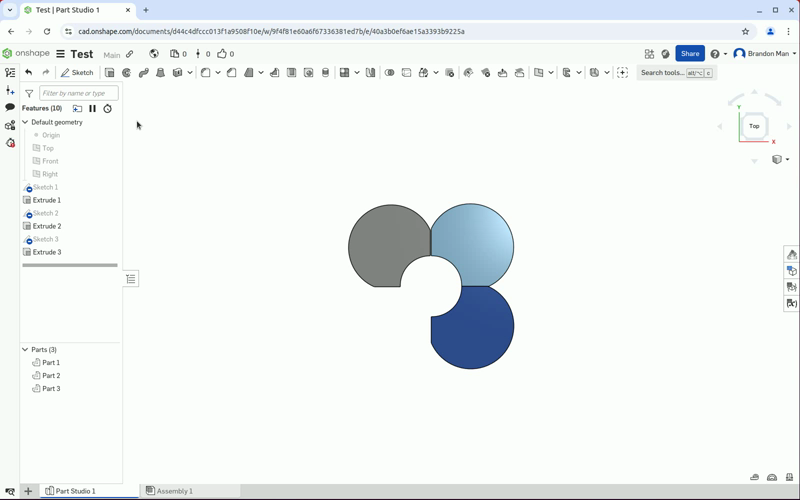
key(shift+h)
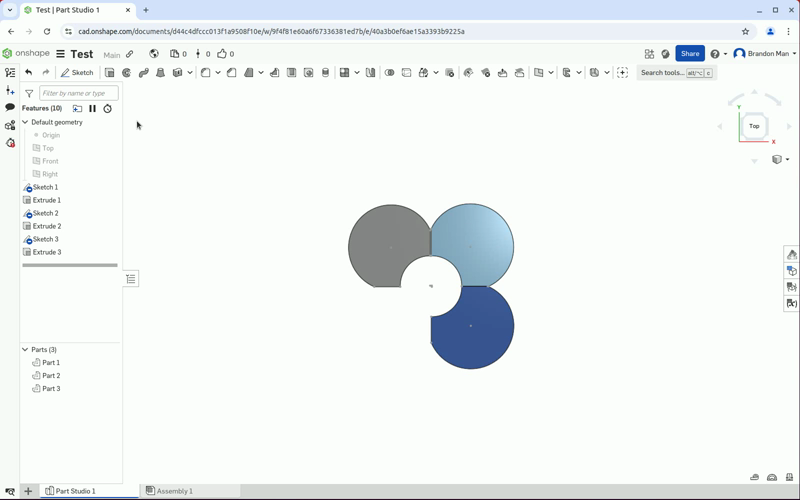
key(shift+h)
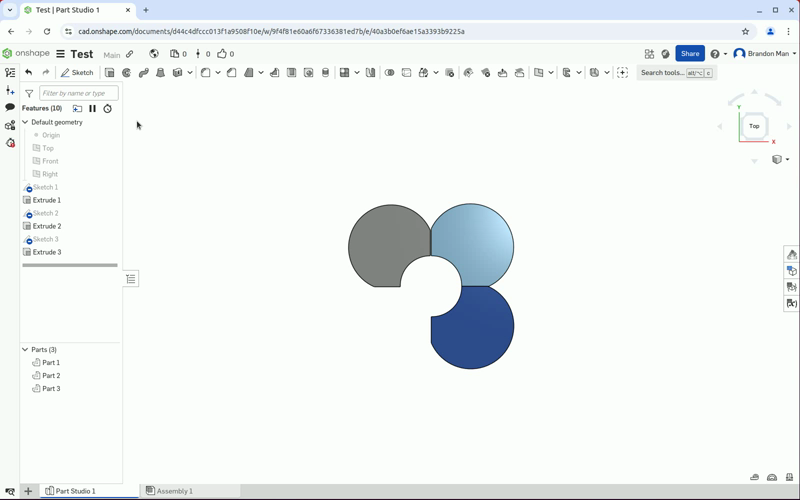
mouse_move(73, 189)
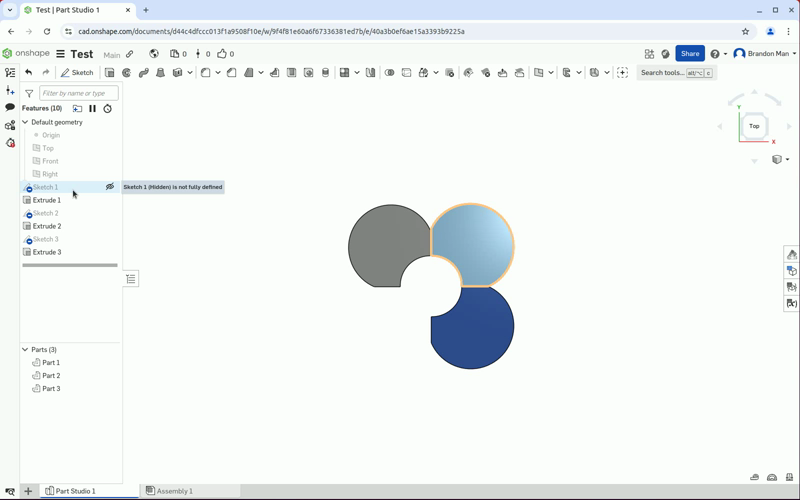
click(73, 189)
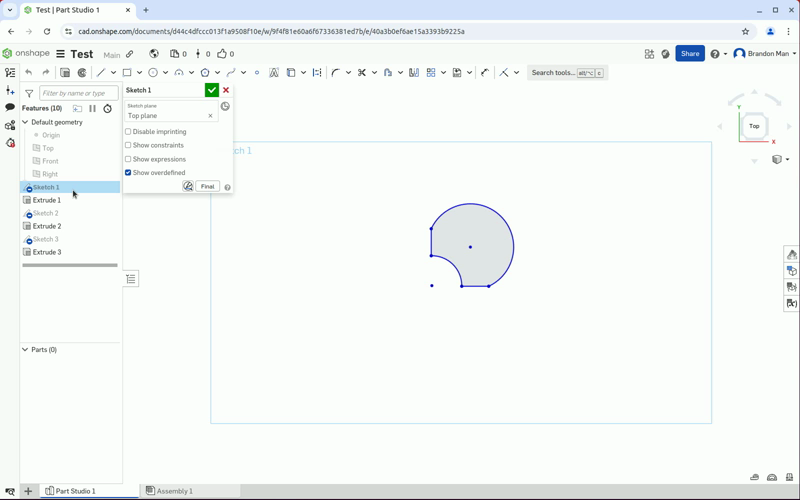
mouse_move(229, 92)
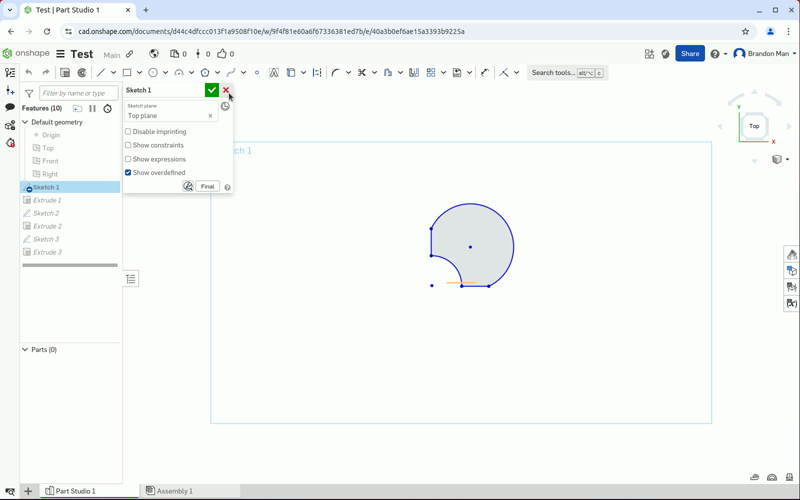
click(229, 92)
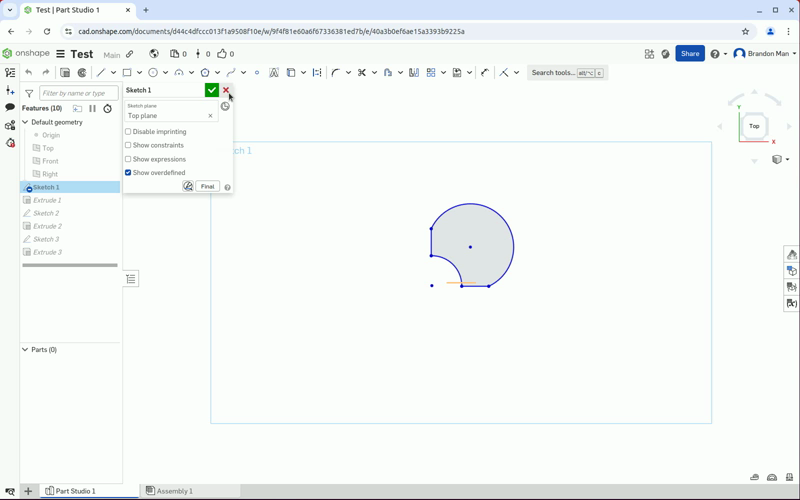
key(shift+s)
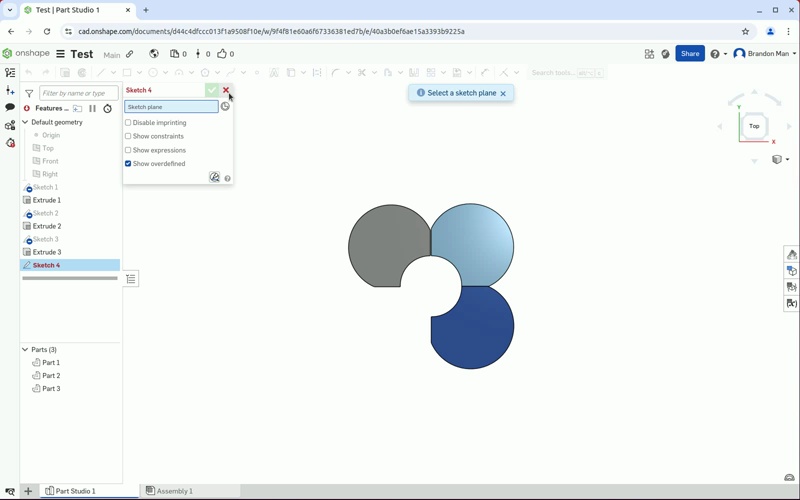
mouse_move(73, 150)
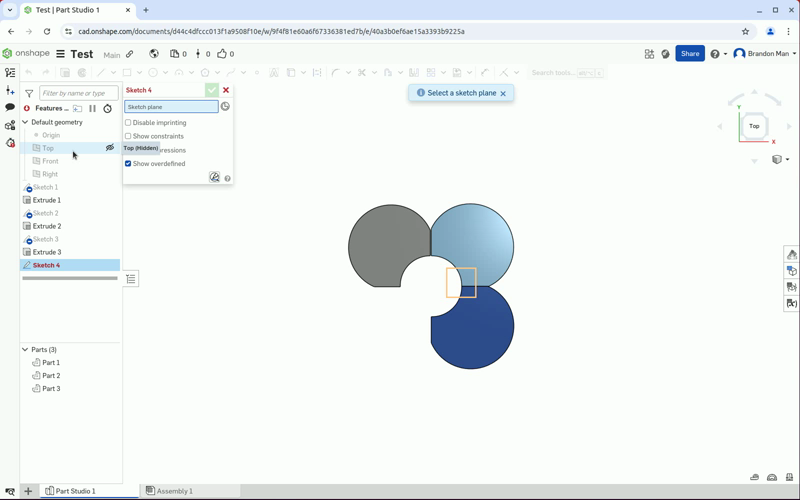
click(73, 150)
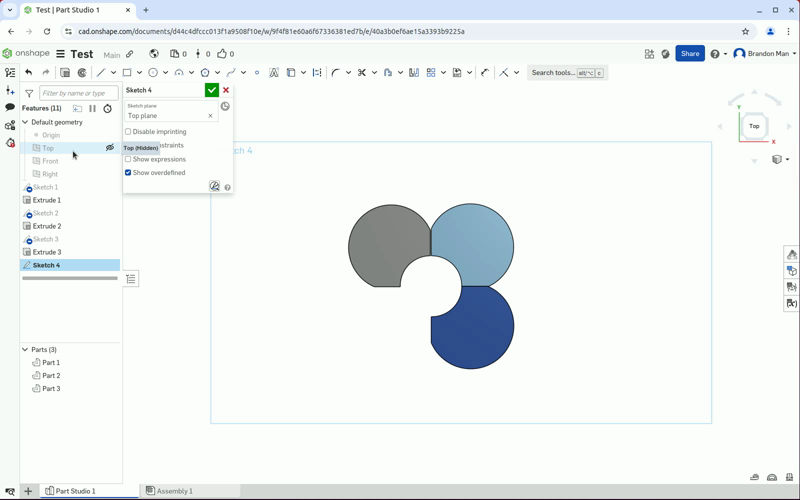
mouse_move(73, 352)
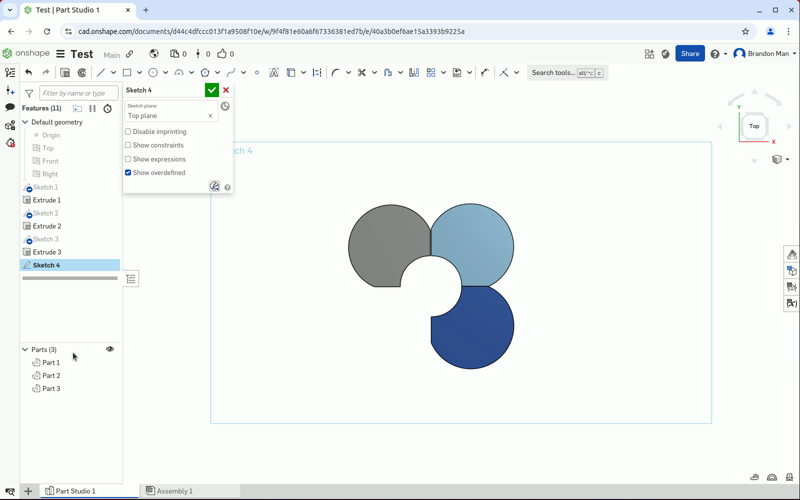
key(y)
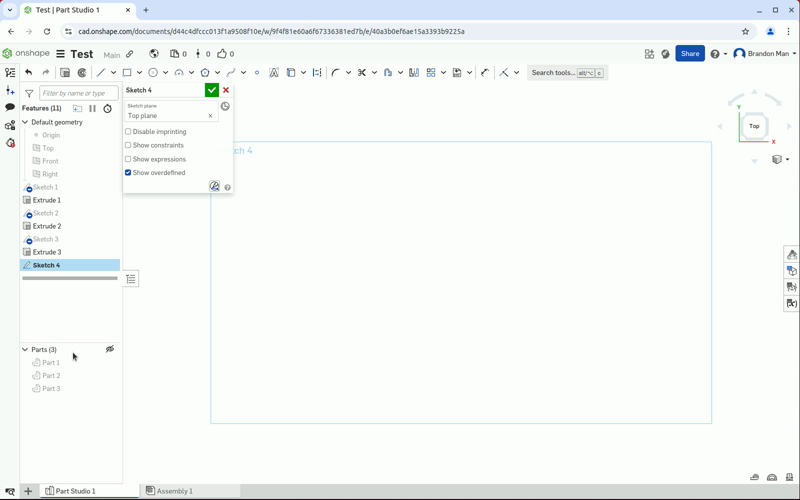
key(a)
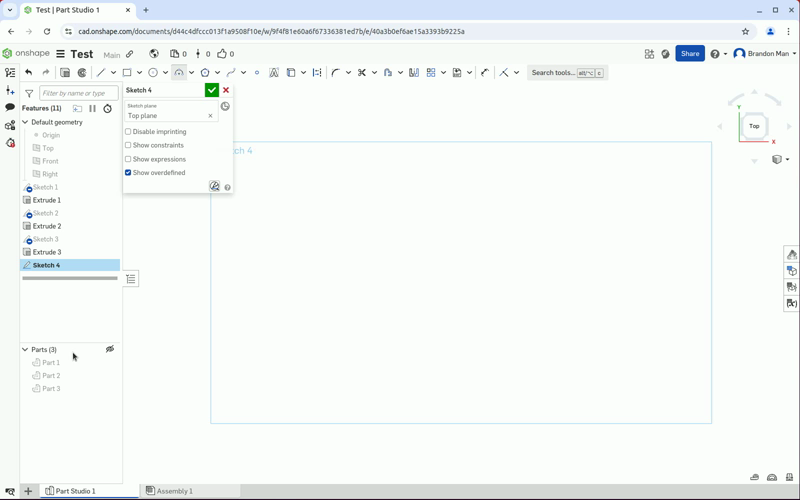
key_down(shift)
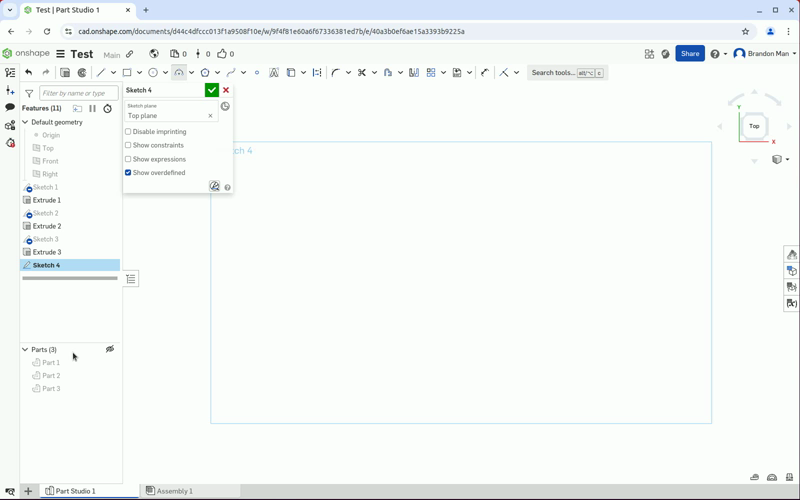
mouse_move(374, 286)
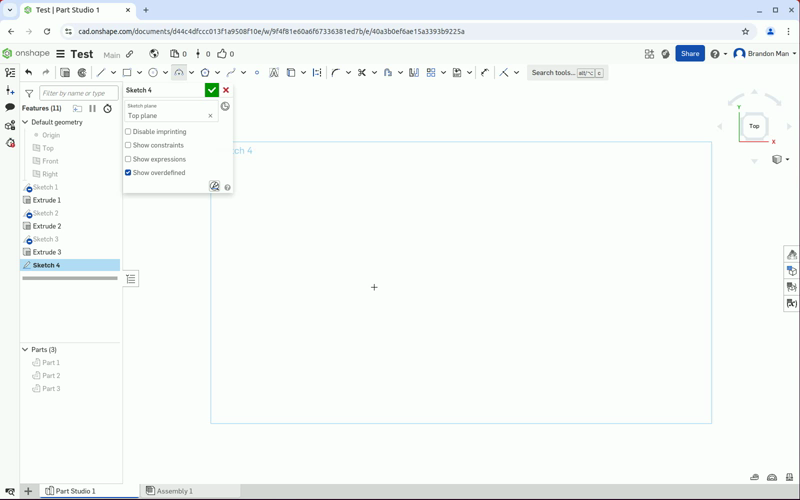
click(374, 286)
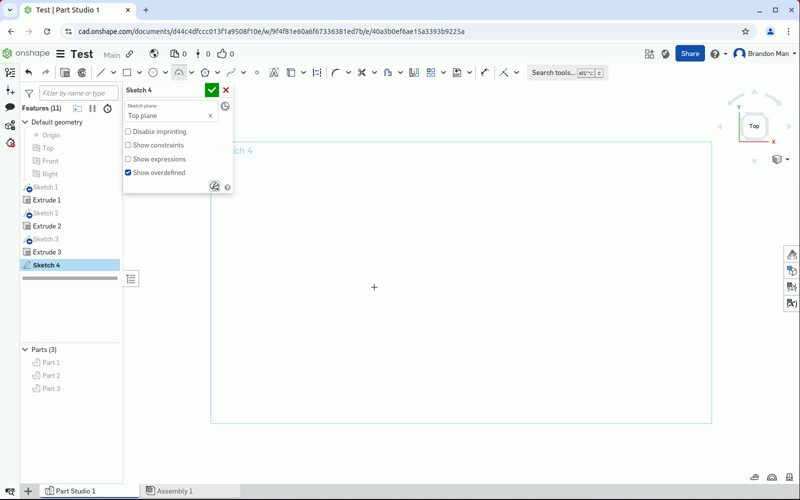
key_up(shift)
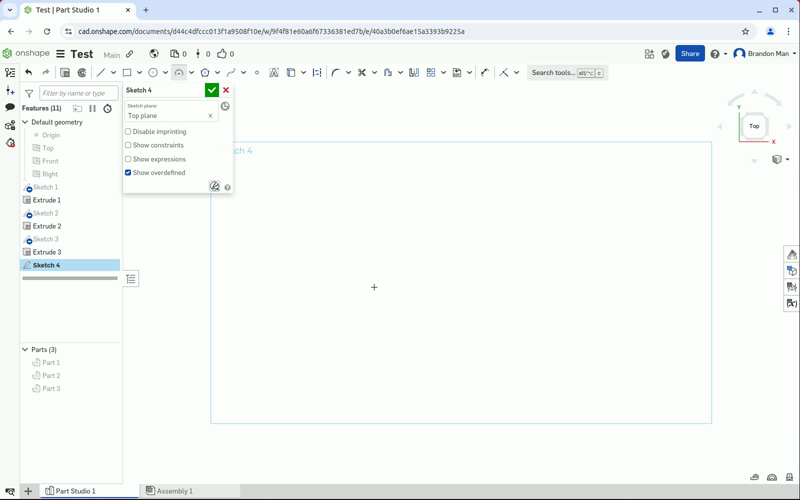
key_down(shift)
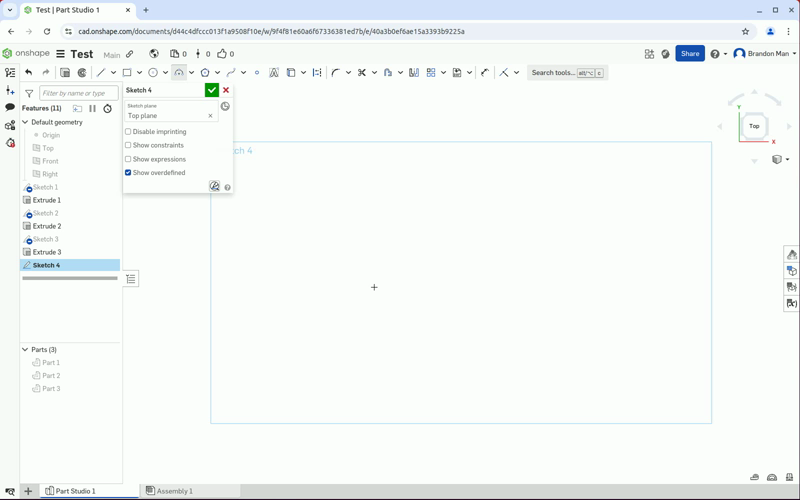
mouse_move(431, 343)
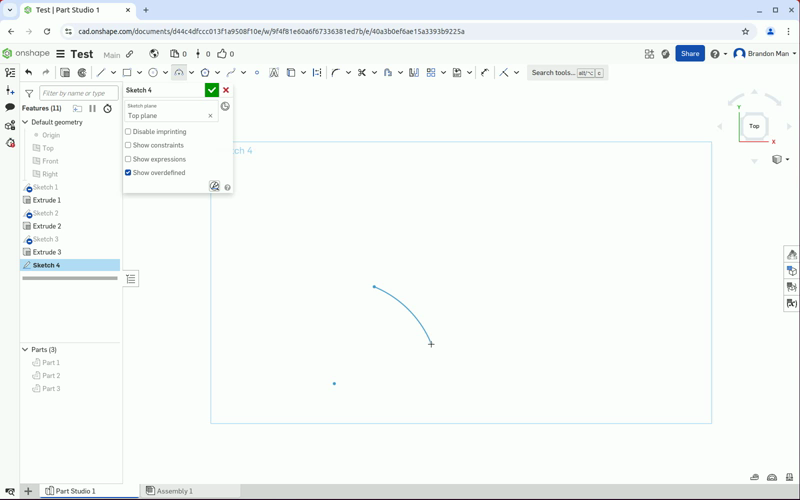
click(431, 343)
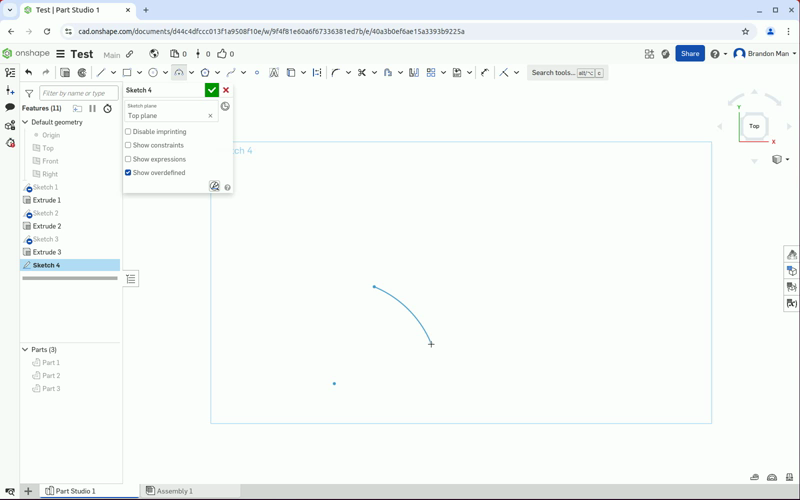
mouse_move(360, 357)
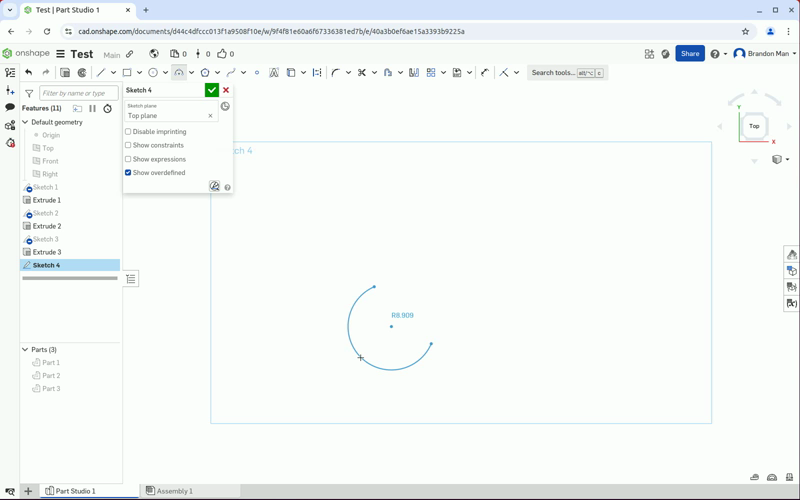
click(360, 357)
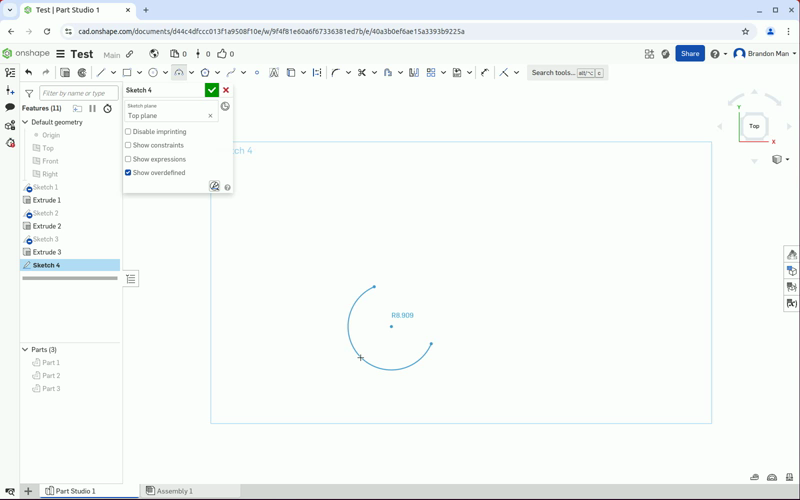
key_up(shift)
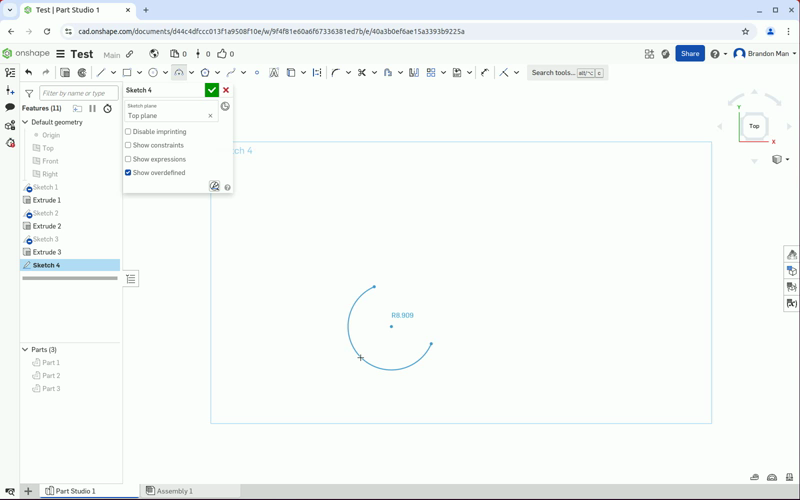
key(esc)
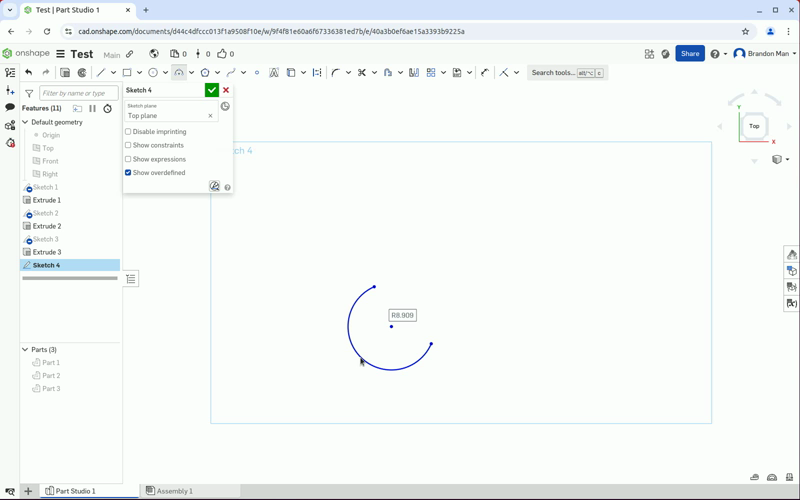
key(l)
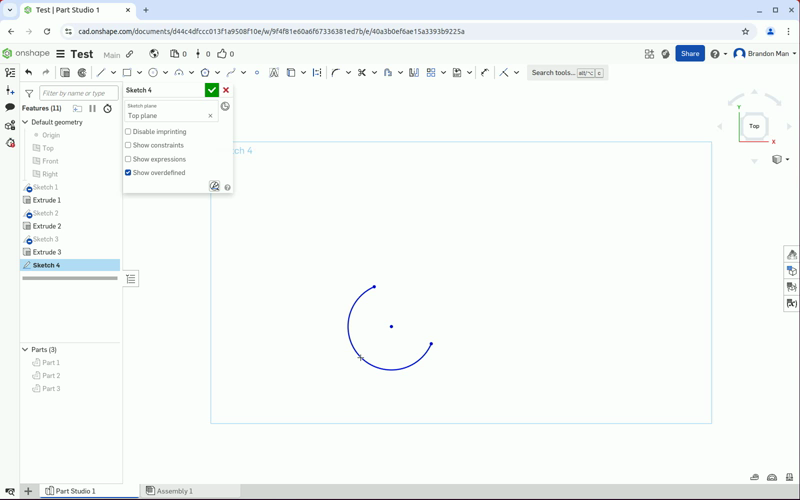
mouse_move(431, 343)
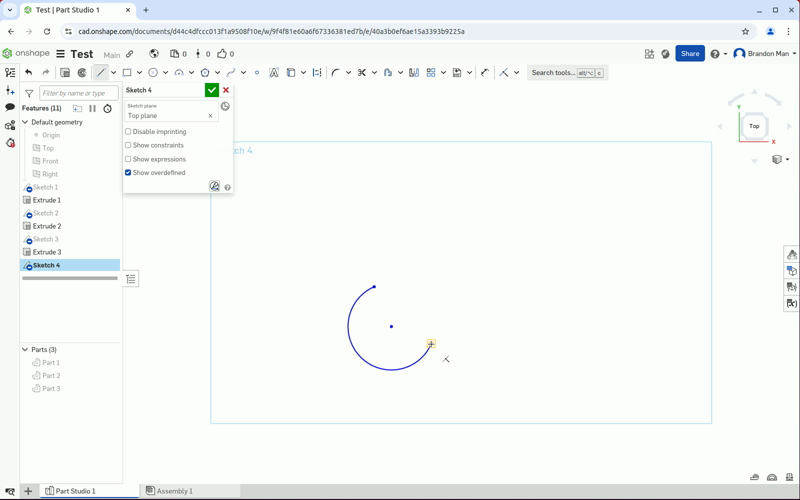
click(431, 343)
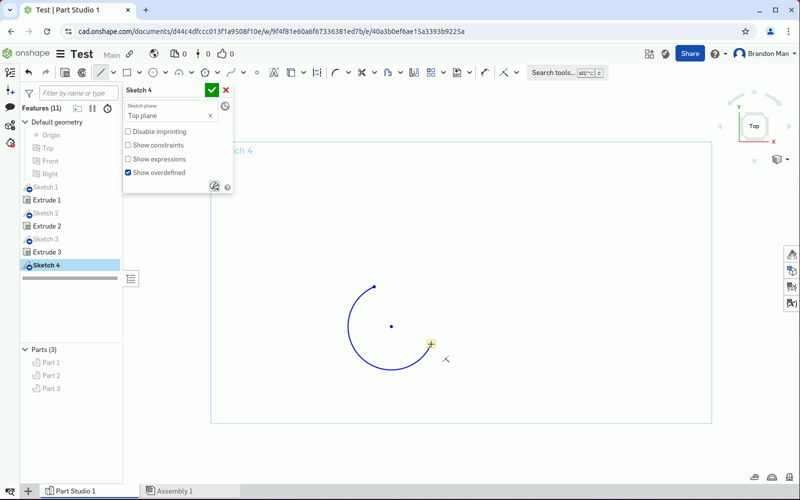
key_down(shift)
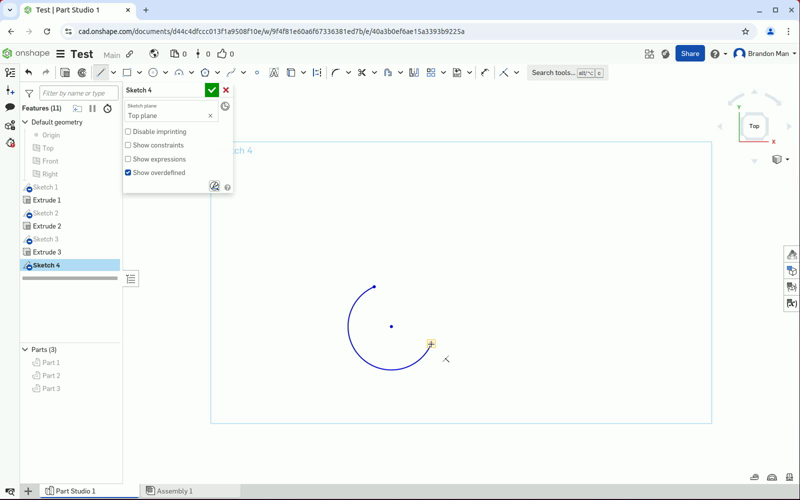
mouse_move(461, 343)
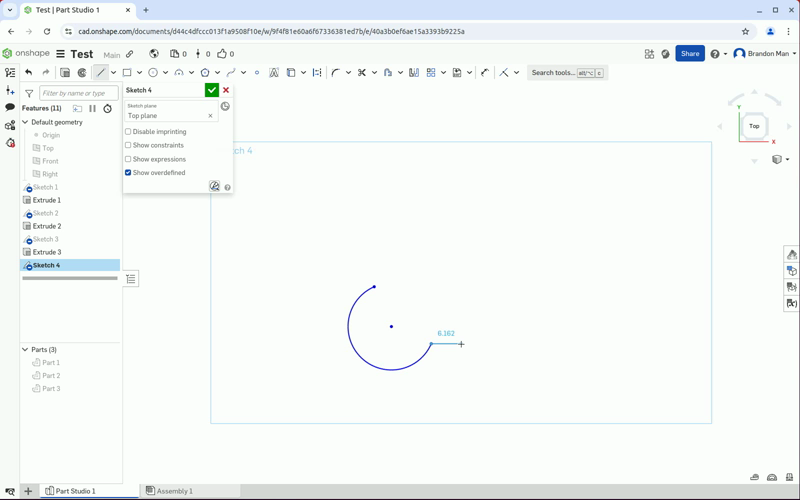
mouse_move(431, 317)
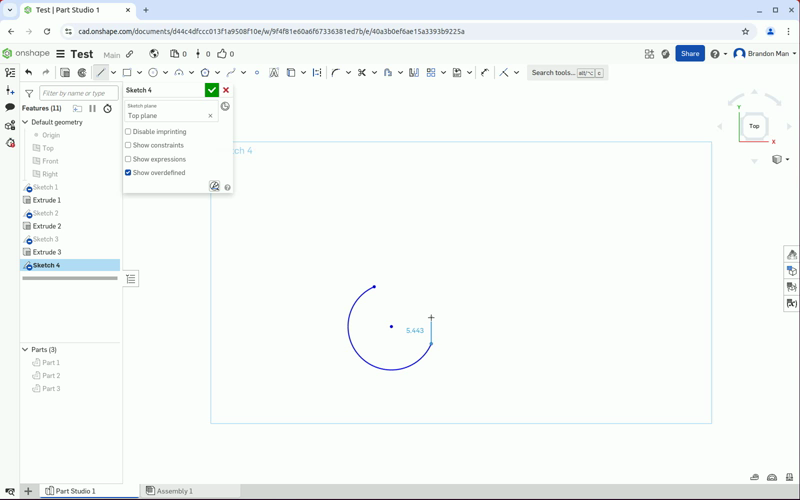
click(431, 317)
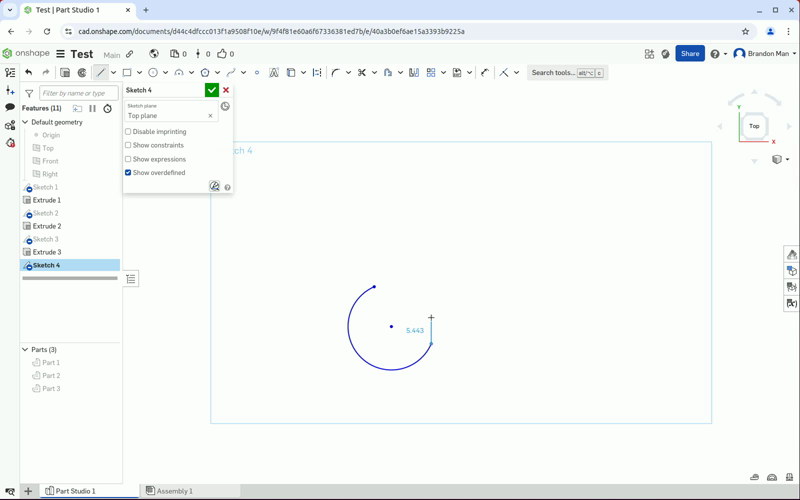
key_up(shift)
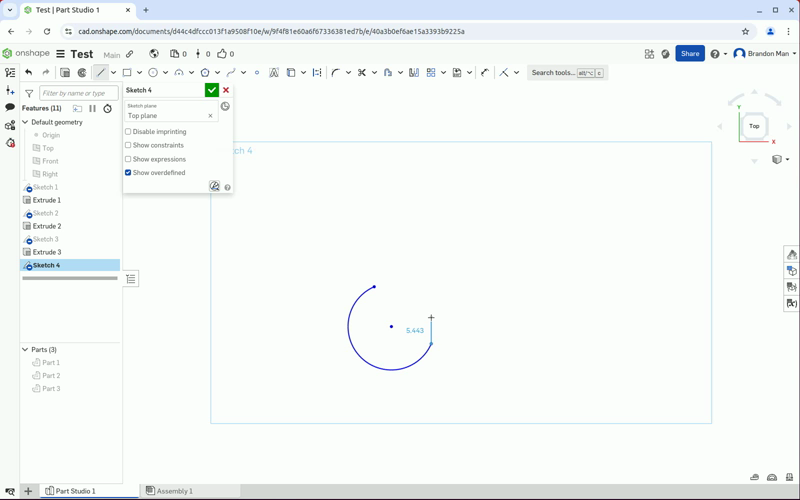
key(esc)
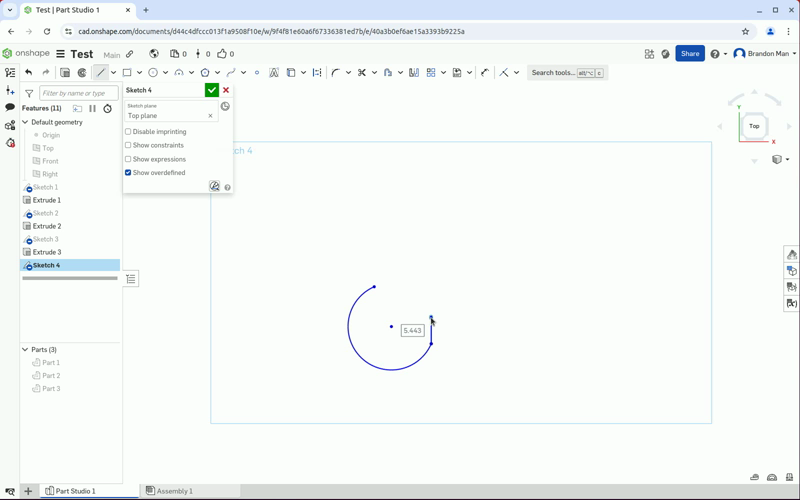
key(a)
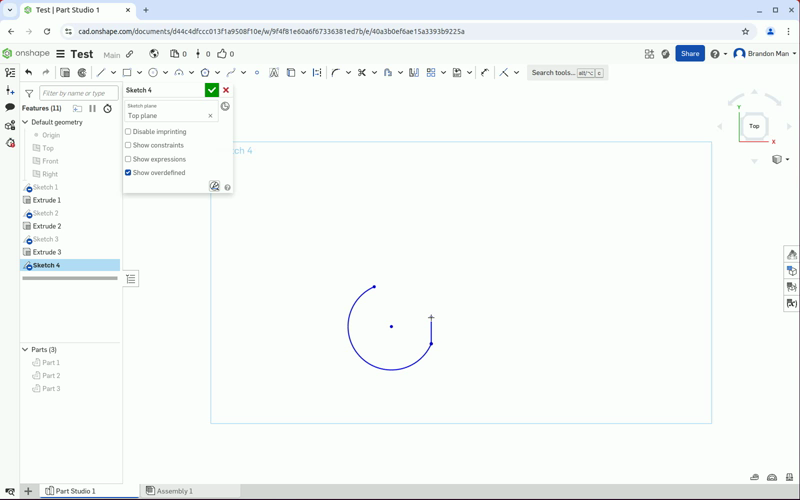
mouse_move(431, 317)
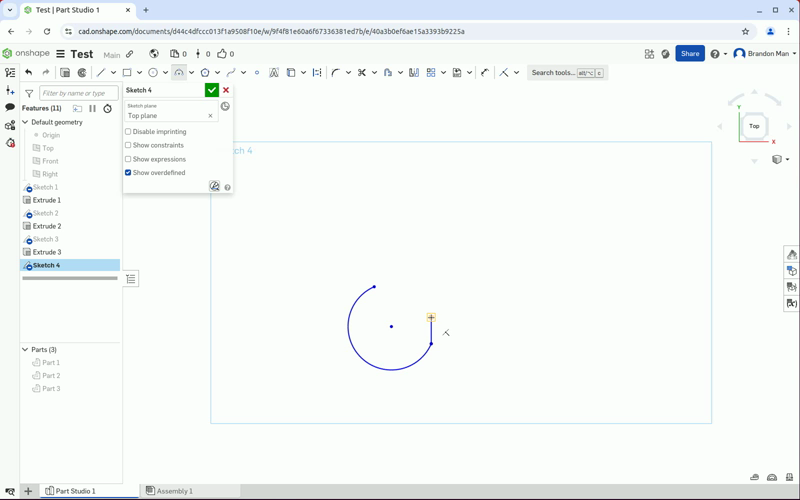
click(431, 317)
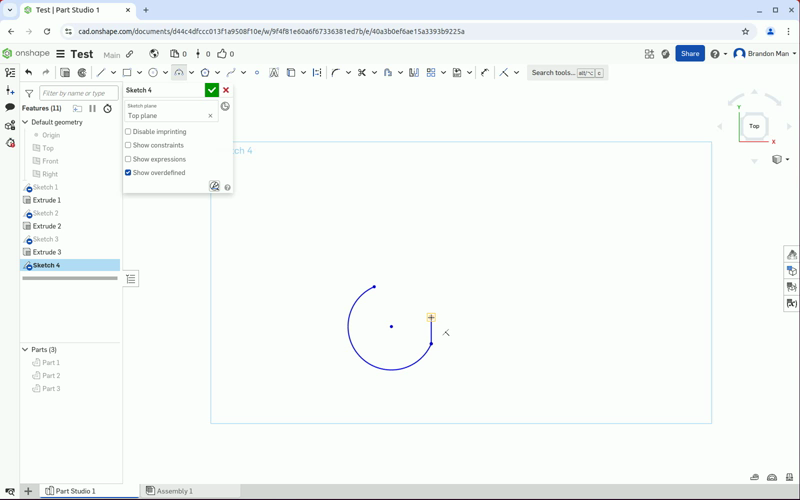
key_down(shift)
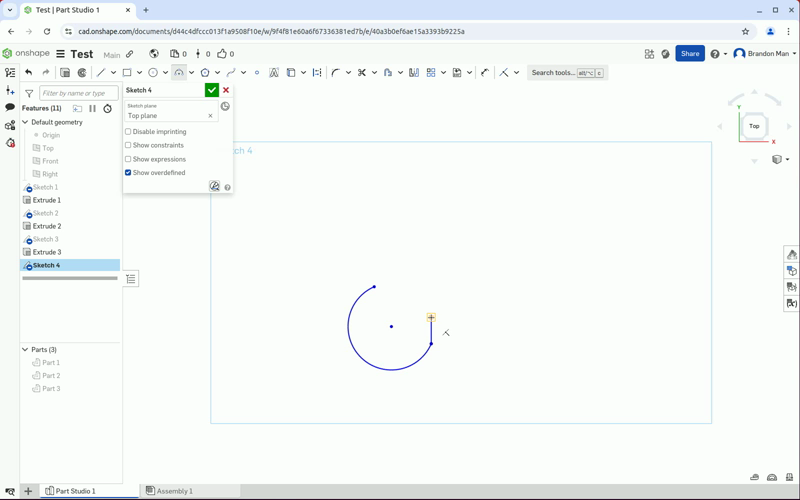
mouse_move(400, 286)
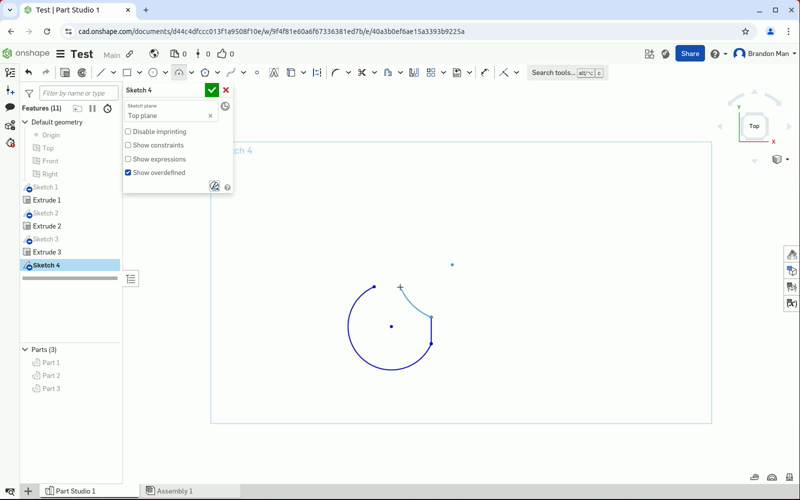
click(400, 286)
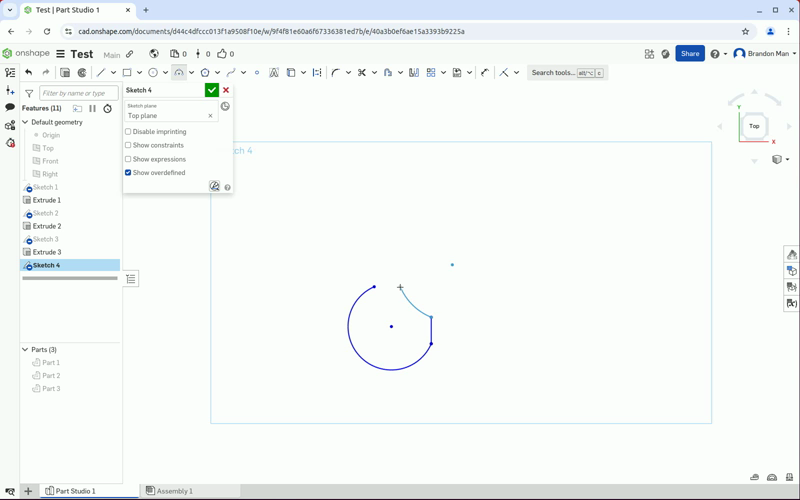
mouse_move(409, 308)
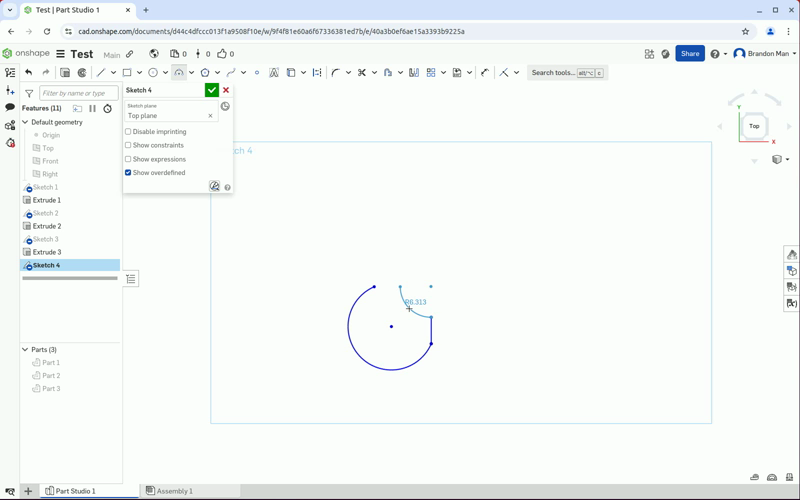
click(409, 308)
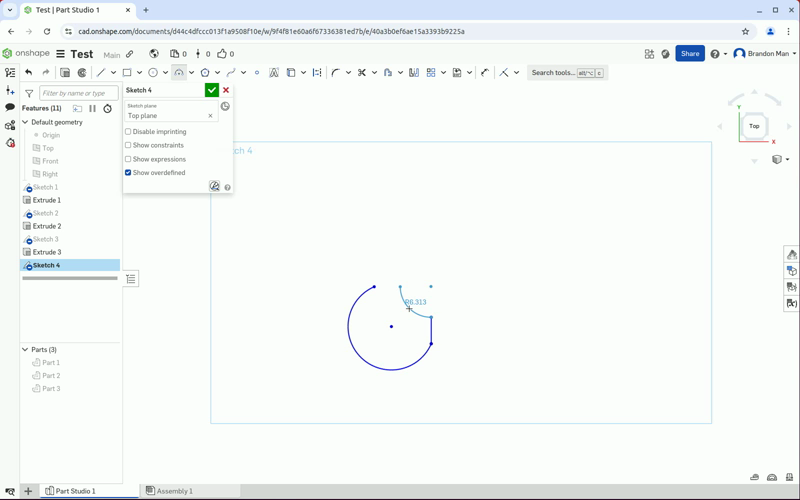
key_up(shift)
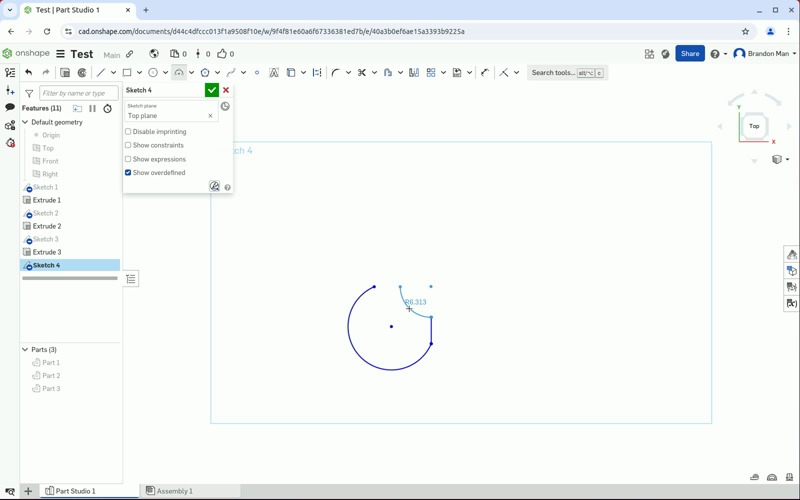
key(esc)
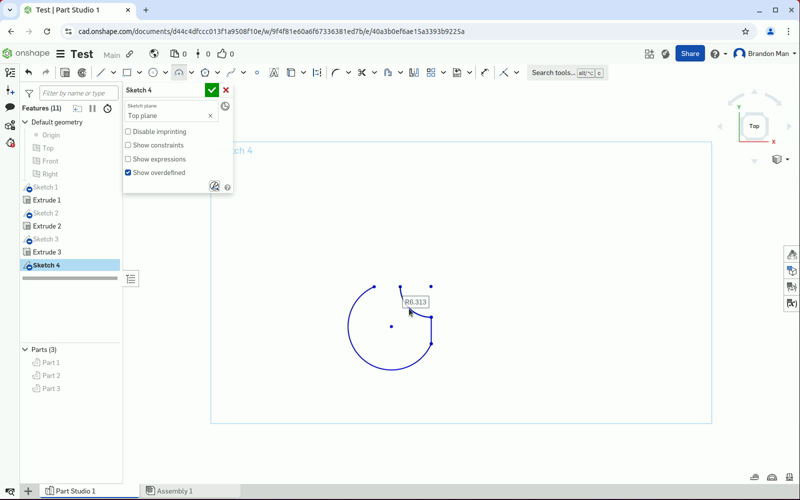
key(l)
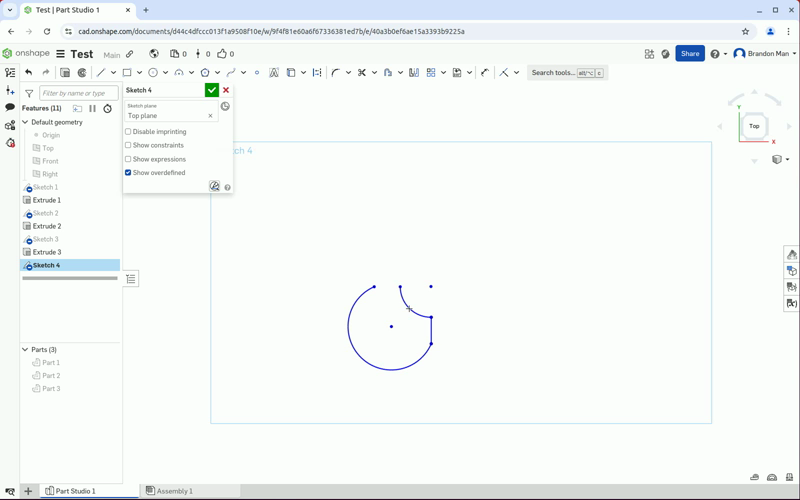
mouse_move(400, 286)
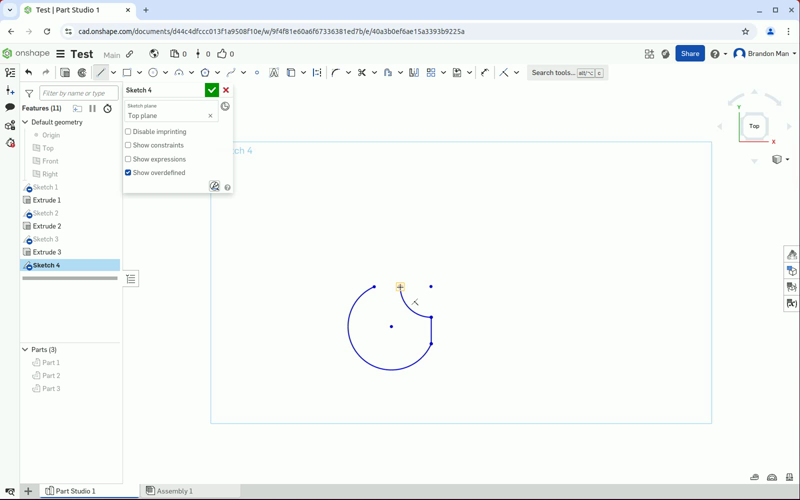
click(400, 286)
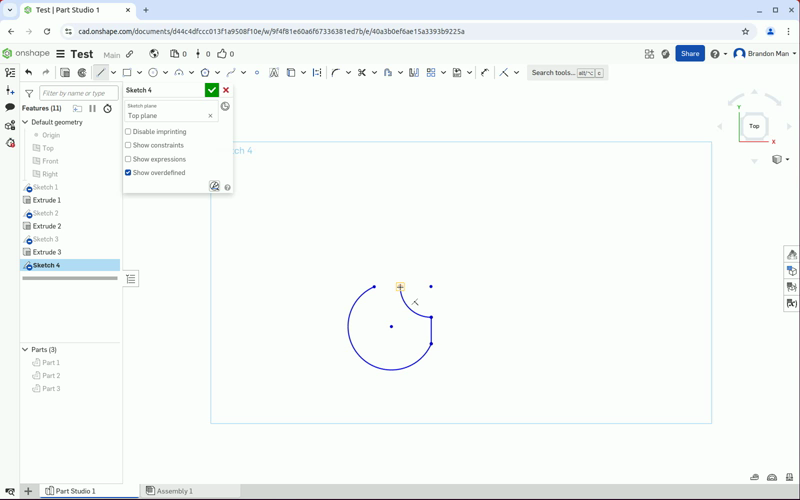
mouse_move(430, 286)
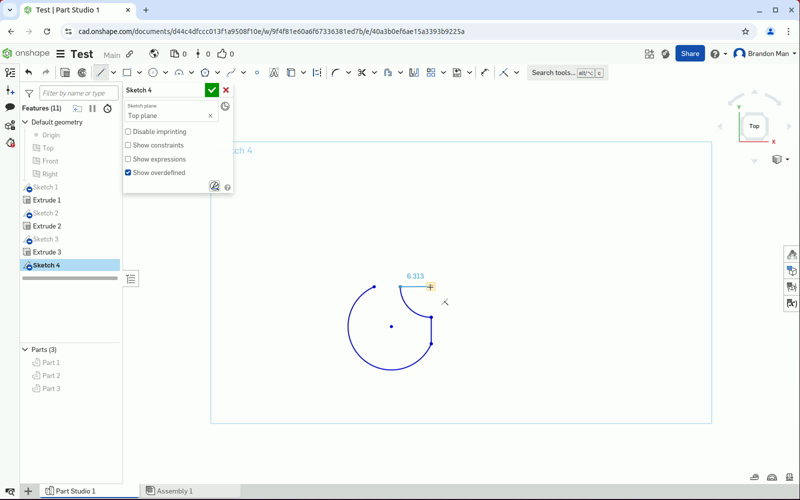
key_down(shift)
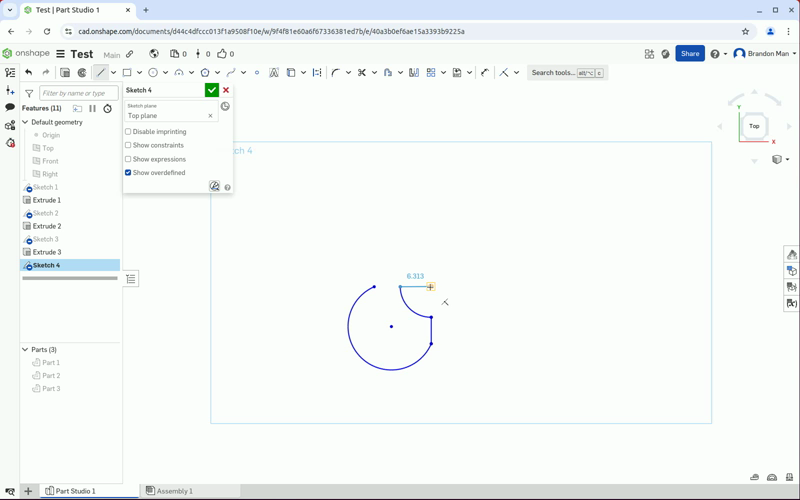
mouse_move(374, 286)
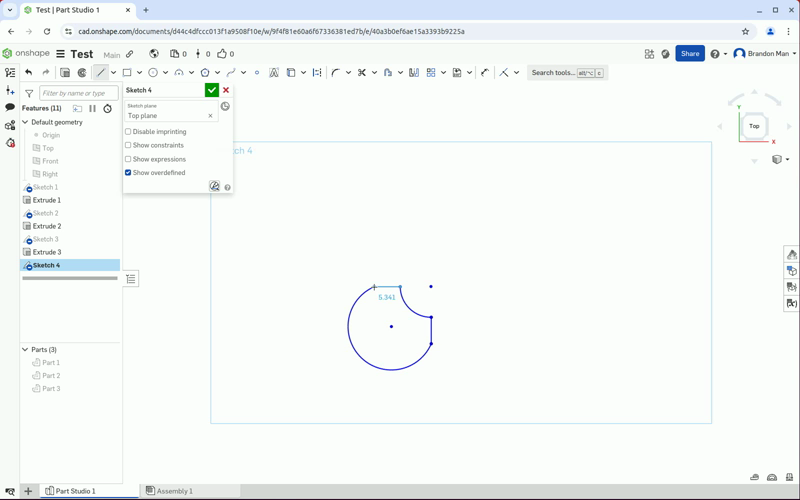
key_up(shift)
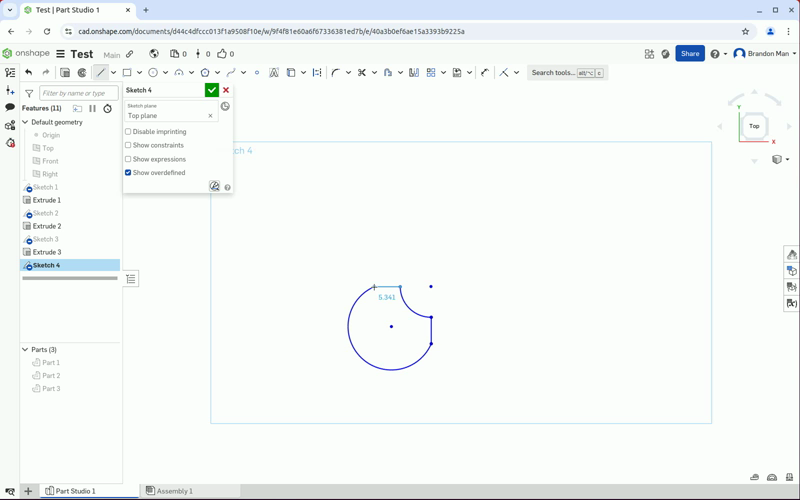
click(374, 286)
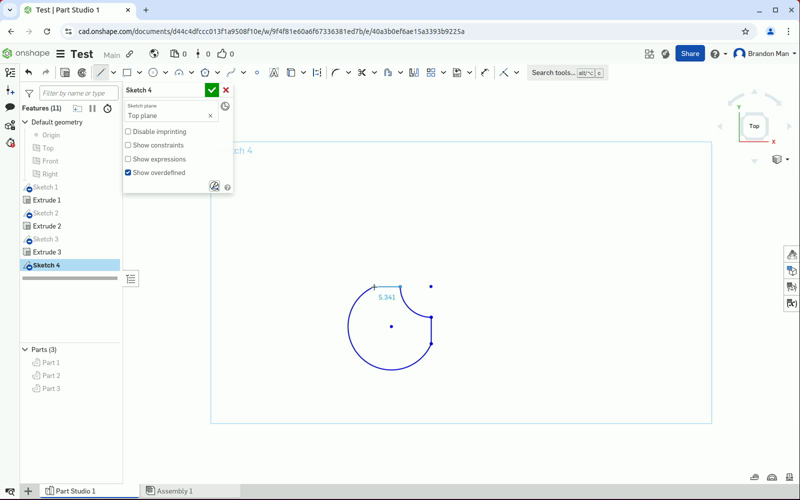
key(esc)
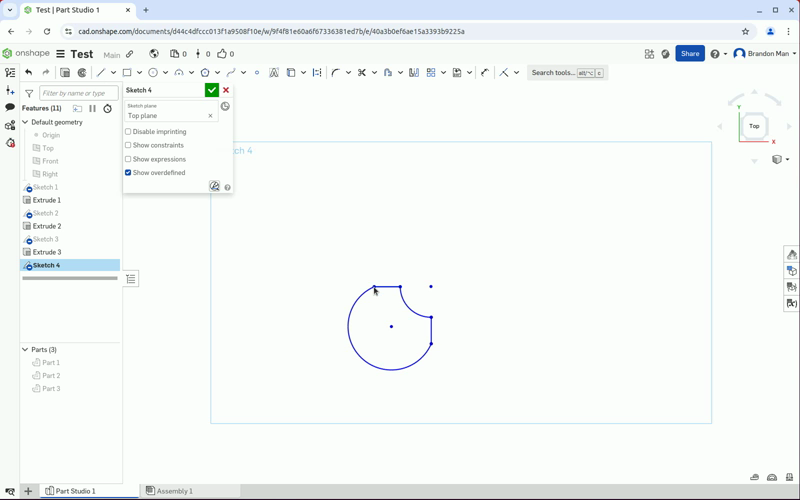
mouse_move(409, 353)
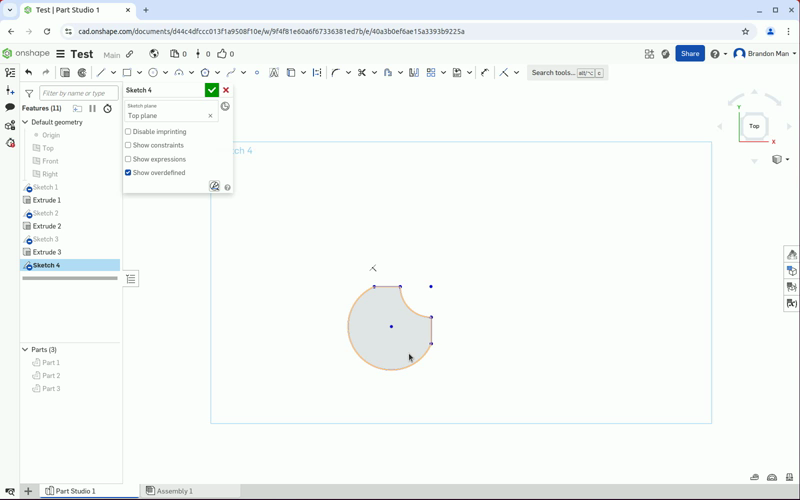
click(409, 353)
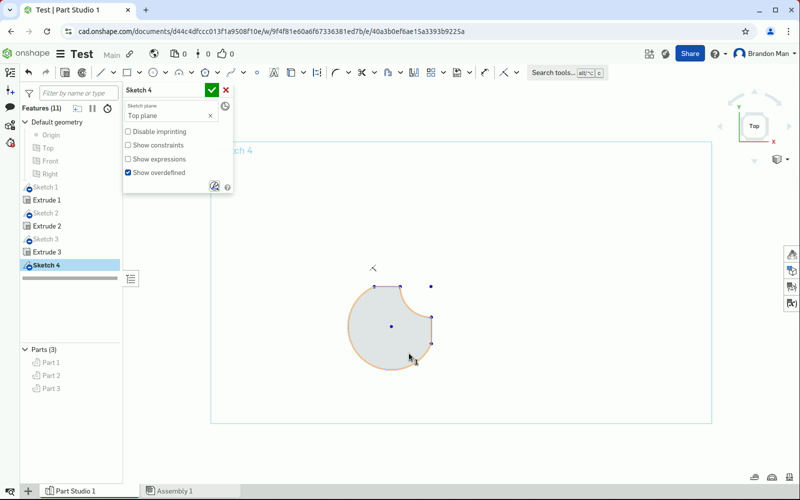
mouse_move(73, 352)
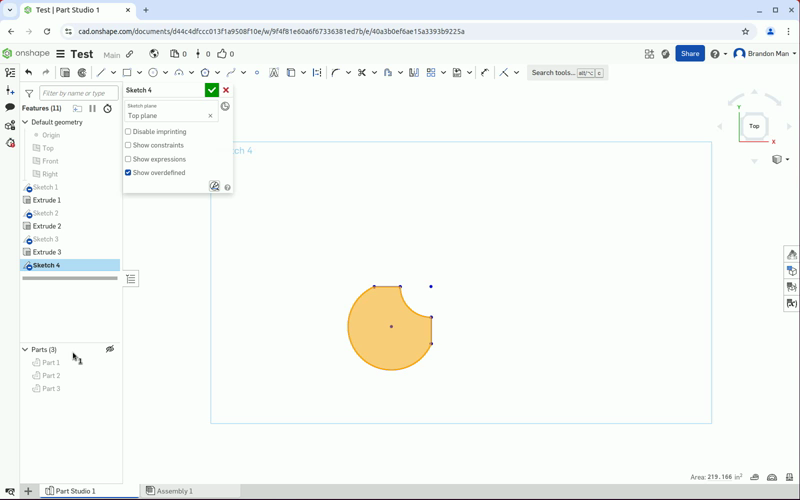
key(shift+y)
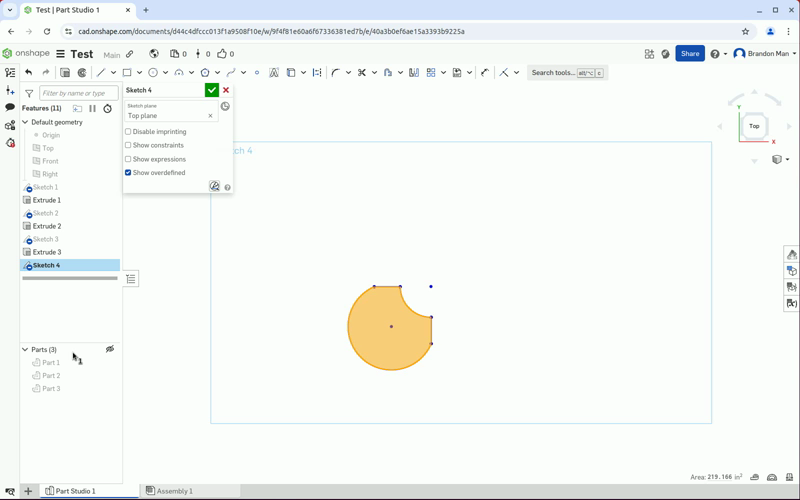
key(shift+e)
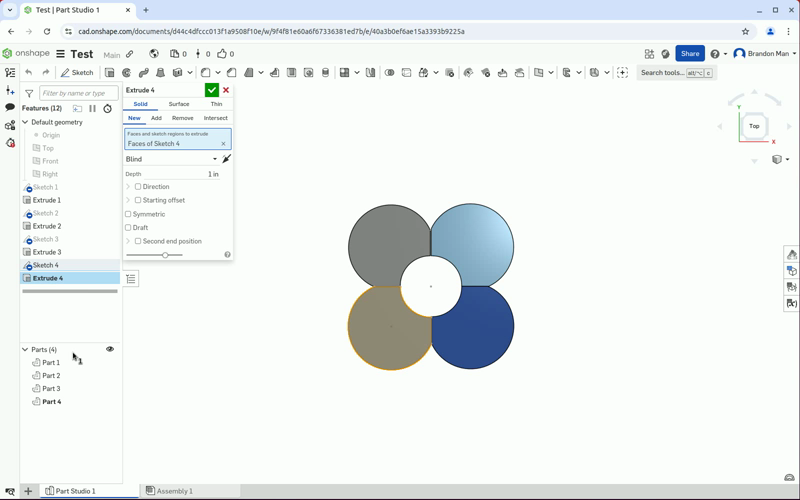
mouse_move(143, 106)
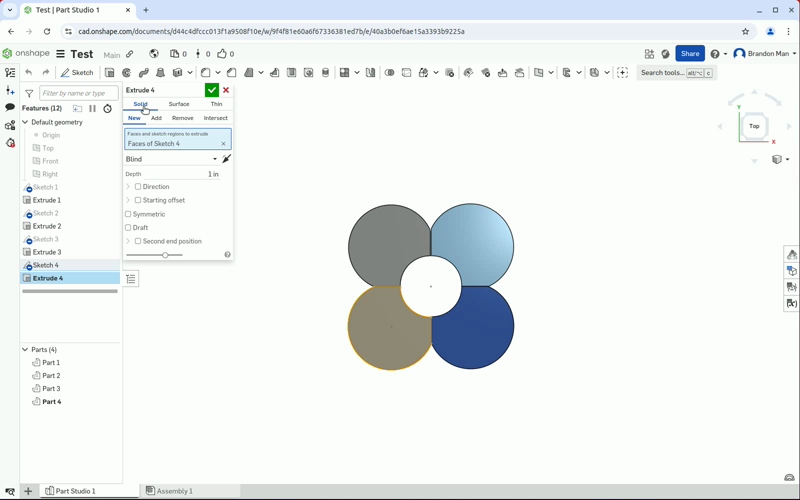
click(143, 106)
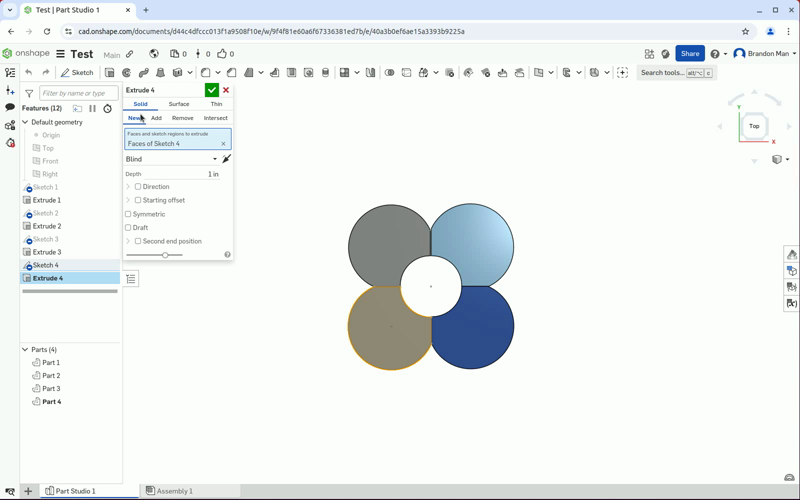
mouse_move(137, 120)
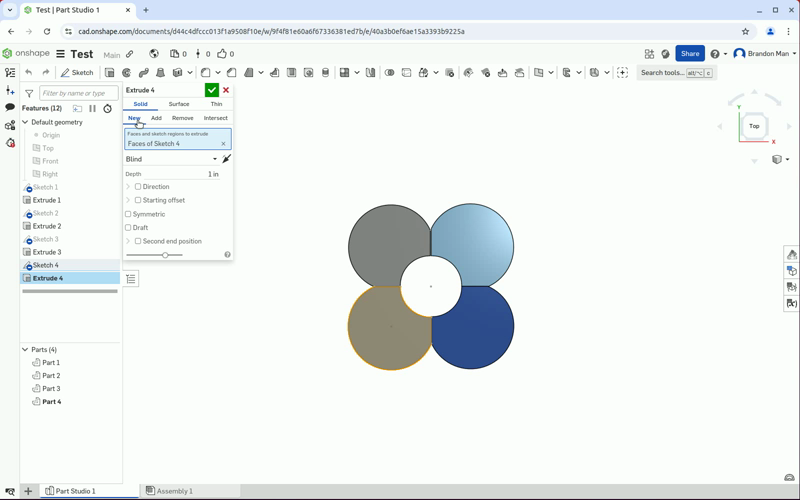
click(137, 120)
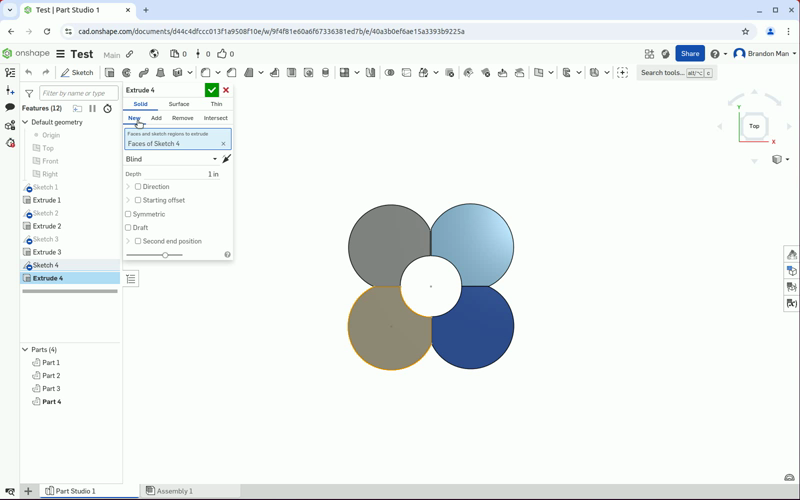
key(tab, 4)
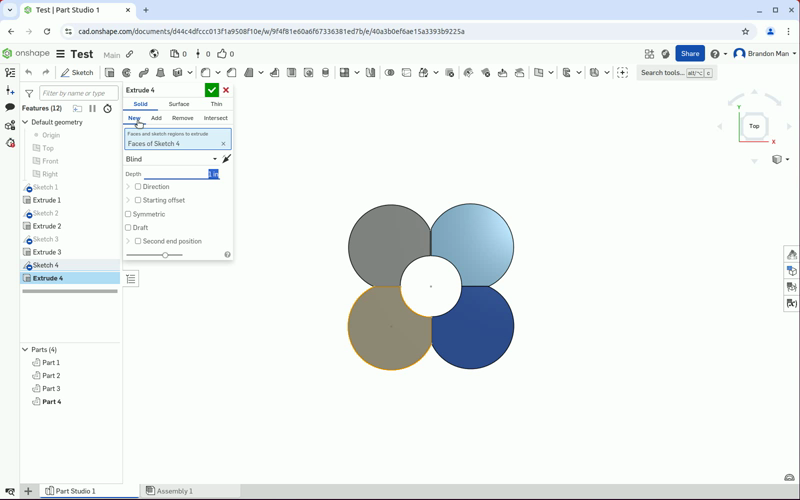
text(2.889)
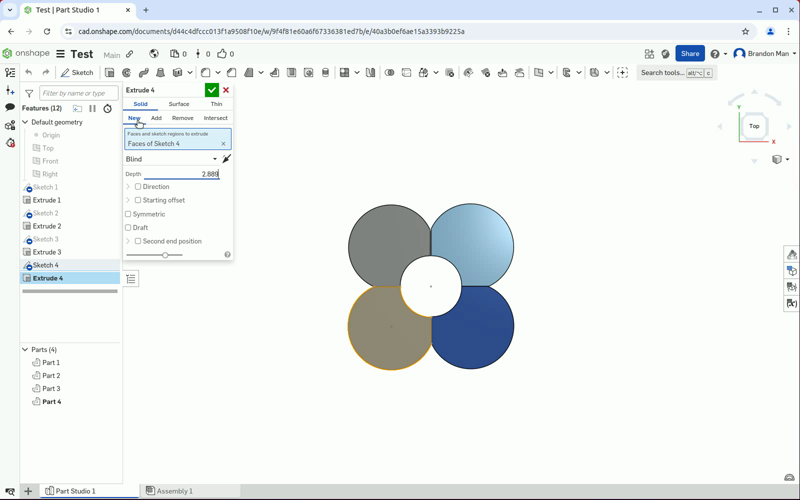
key(enter)
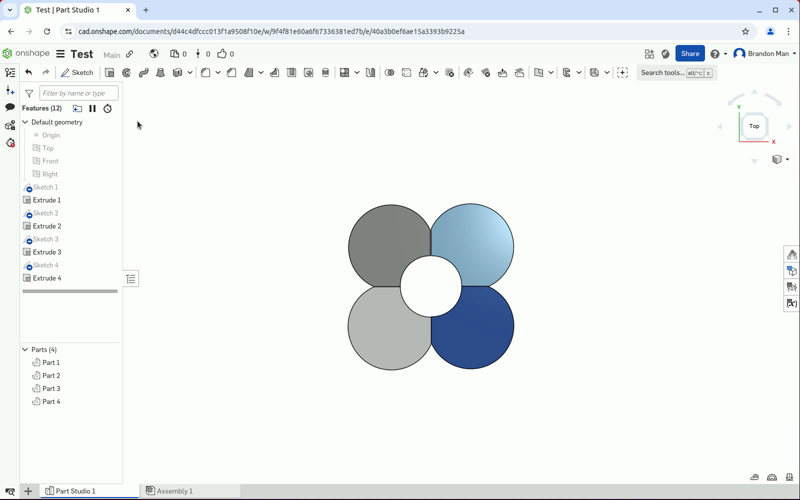
key(shift+h)
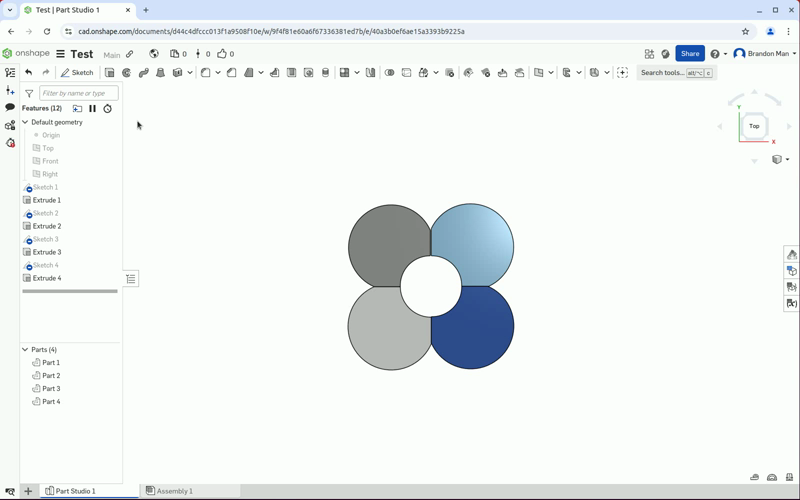
key(shift+h)
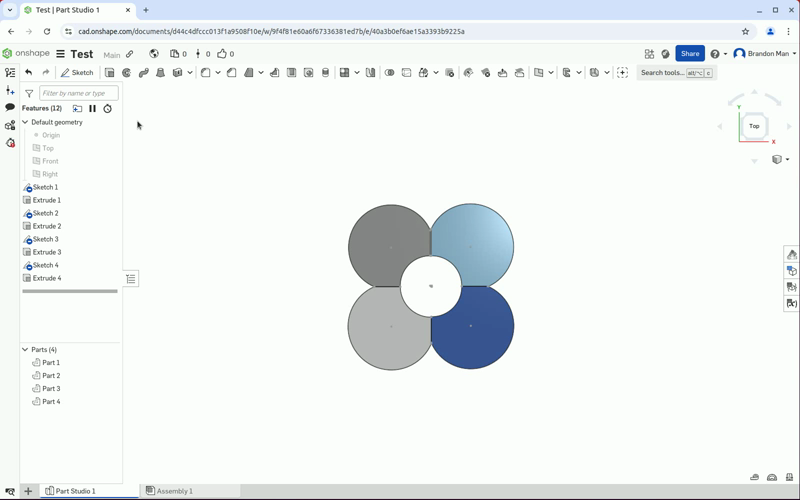
key(shift+7)
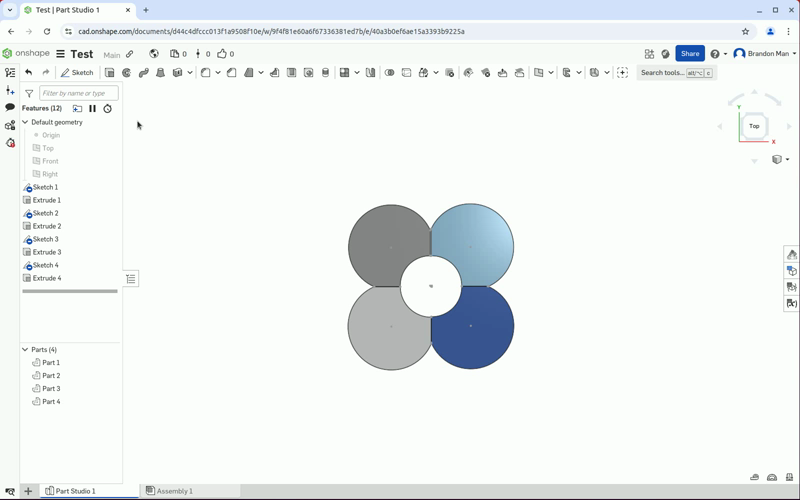
key(up, 3)
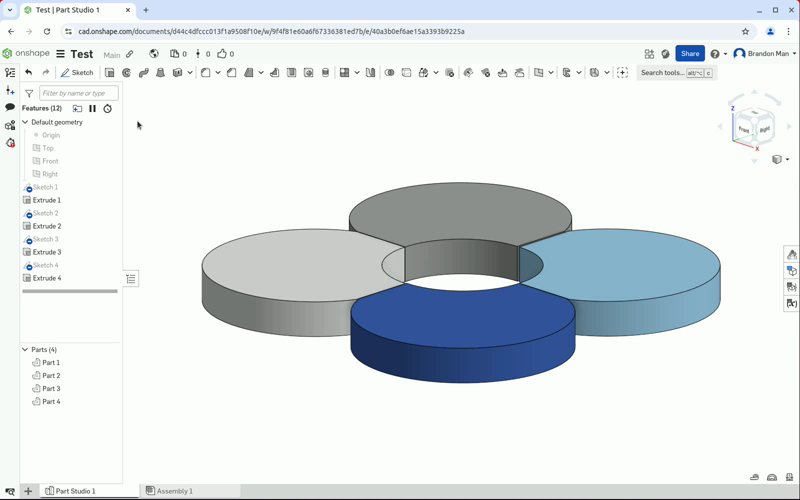
key(left, 3)
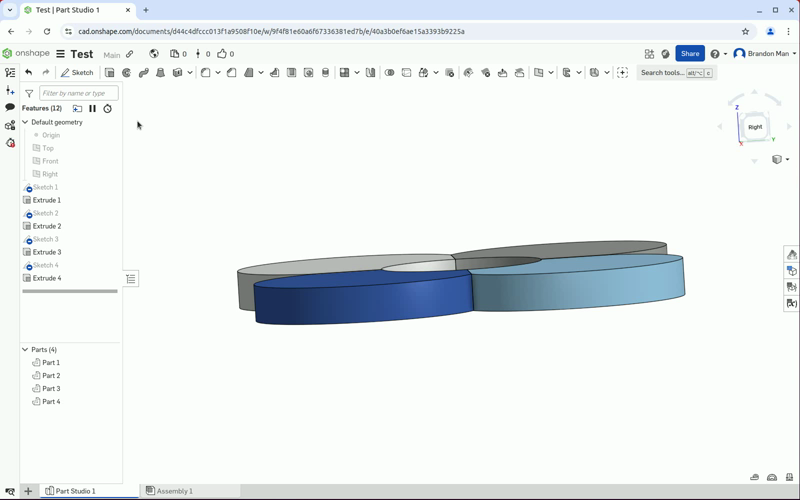
key(right, 3)
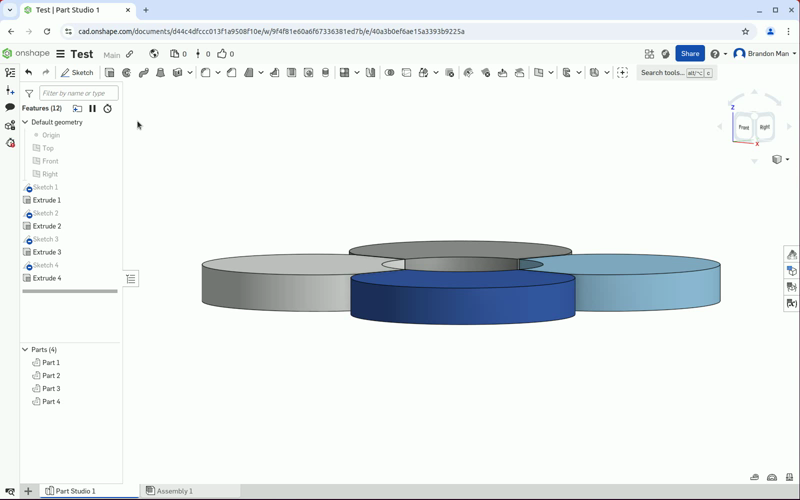
key(down, 3)
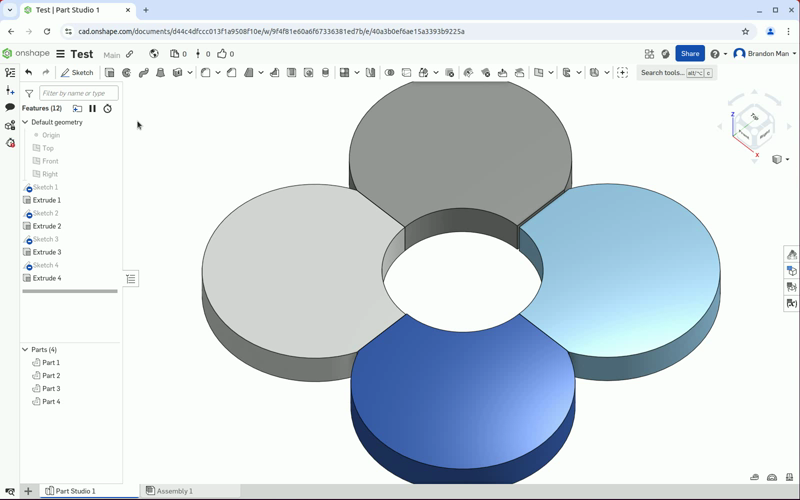
mouse_move(73, 189)
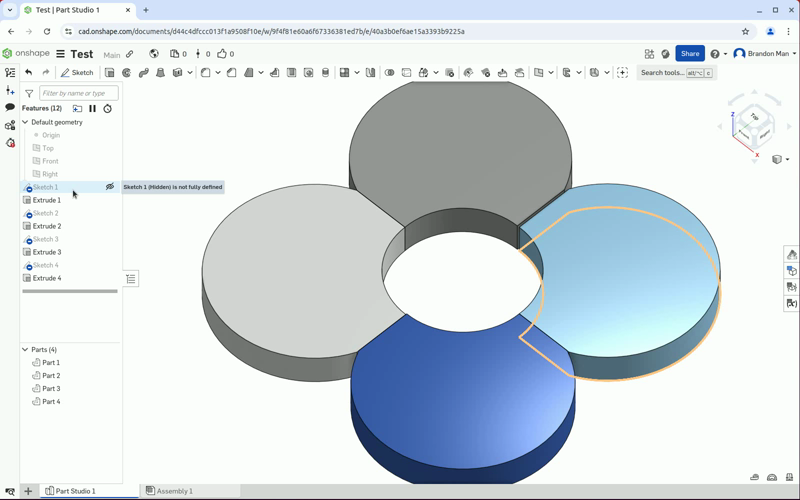
click(73, 189)